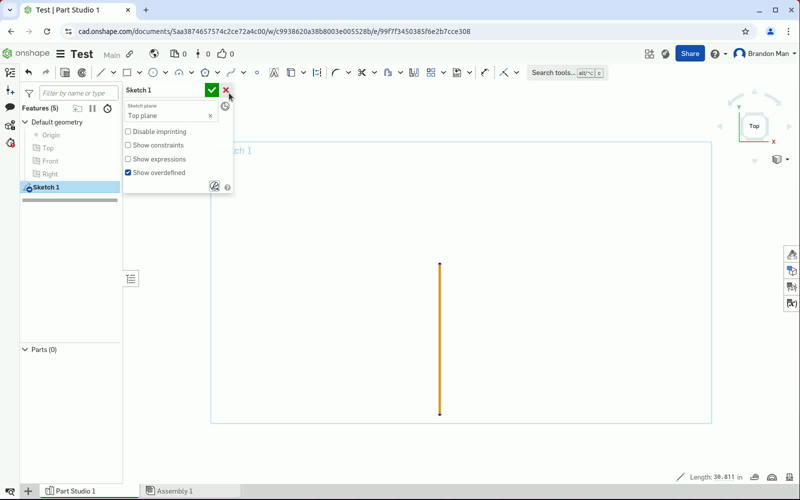
key(shift+h)
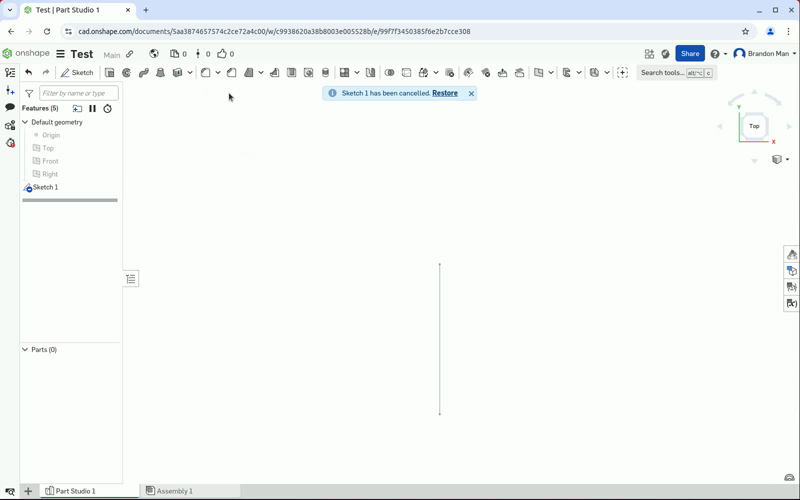
key(shift+s)
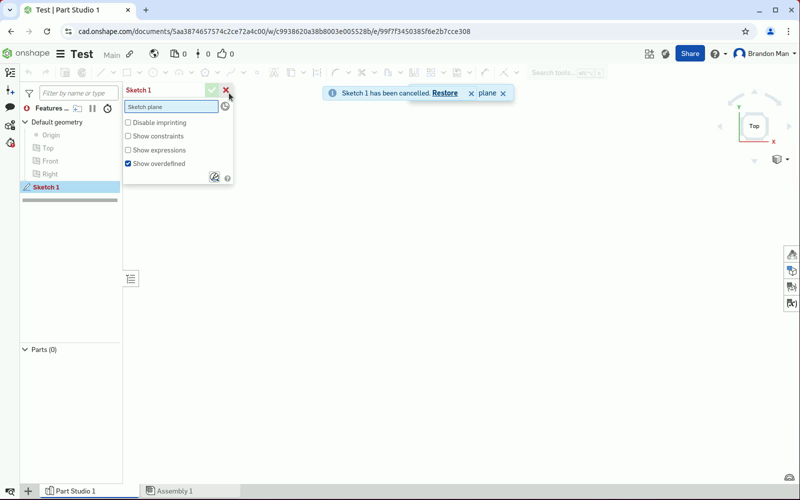
mouse_move(73, 150)
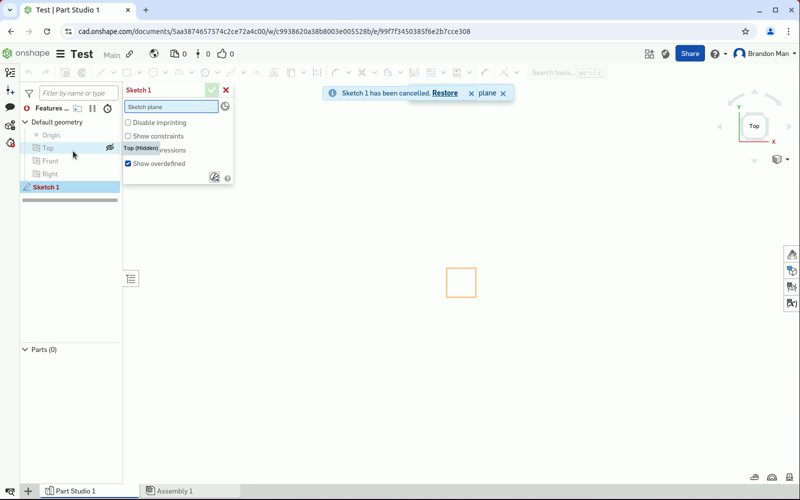
click(73, 150)
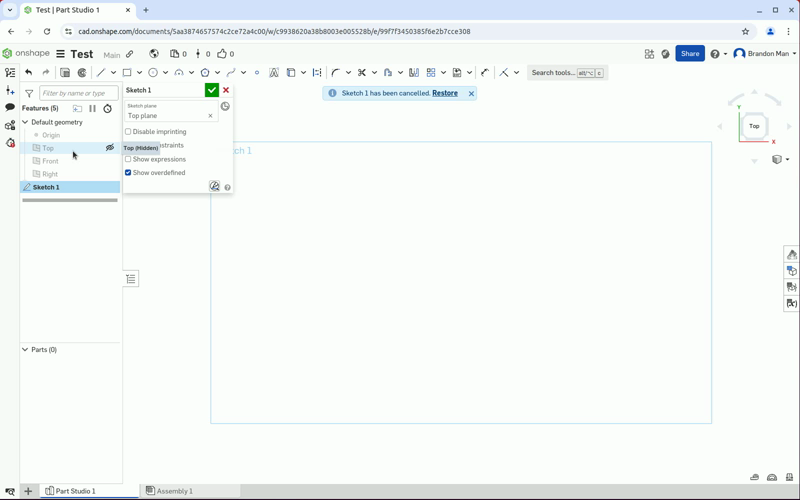
mouse_move(73, 352)
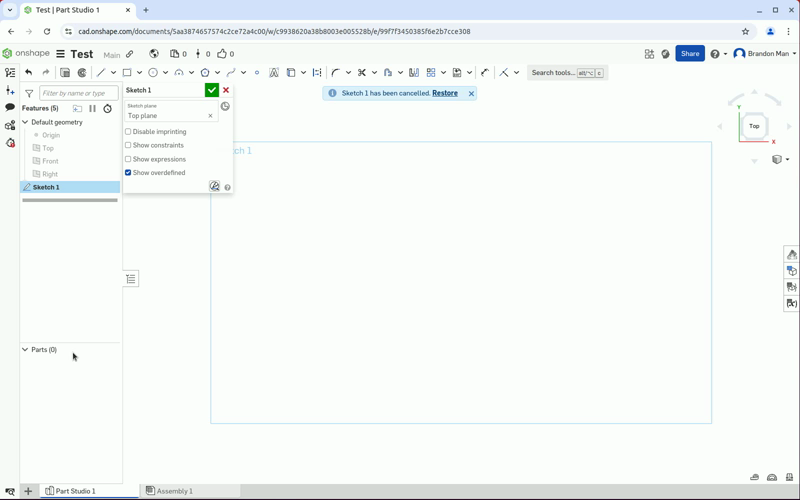
key(y)
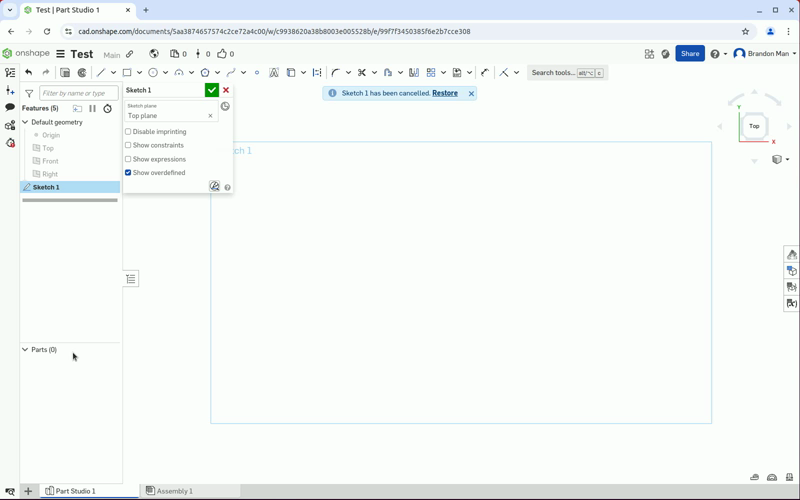
key(a)
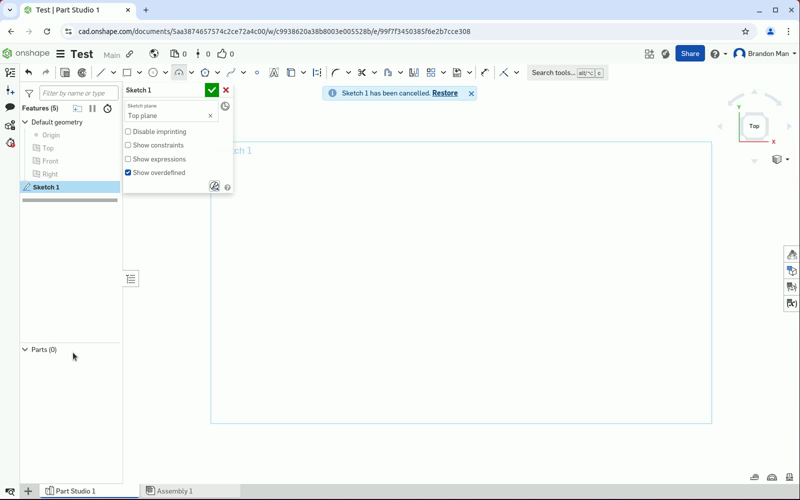
key_down(shift)
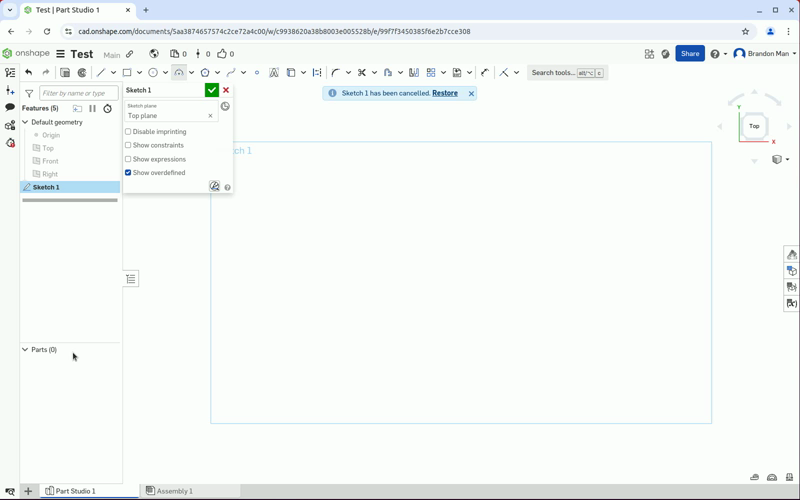
mouse_move(379, 361)
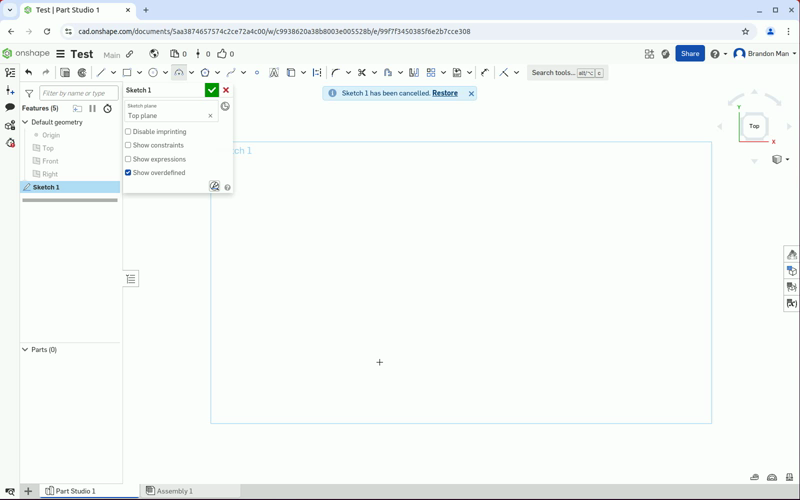
click(379, 361)
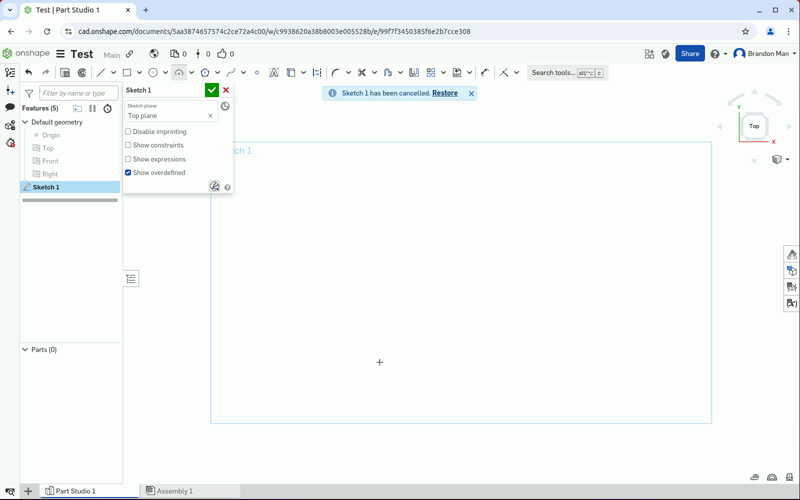
key_up(shift)
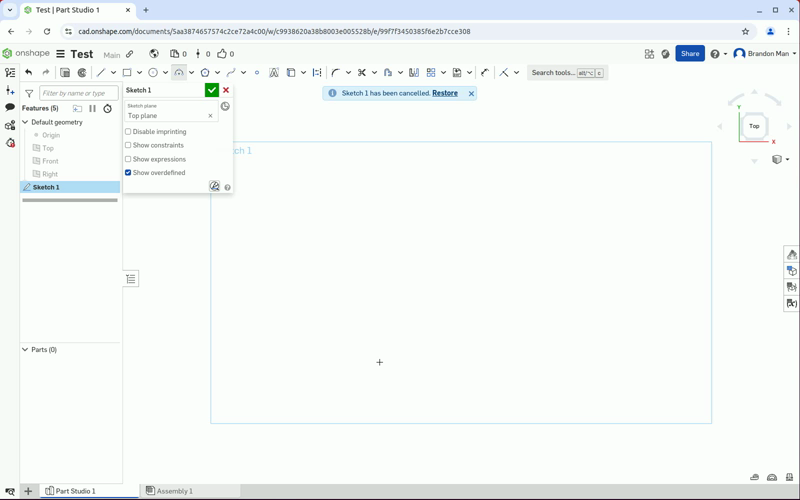
key_down(shift)
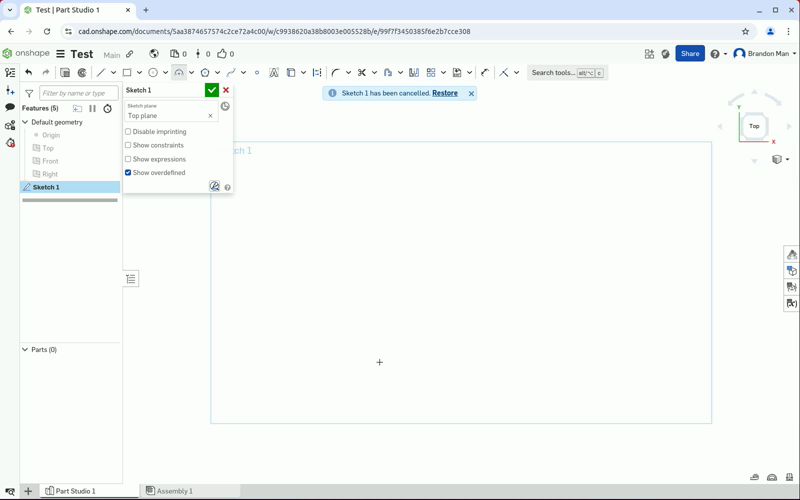
mouse_move(542, 361)
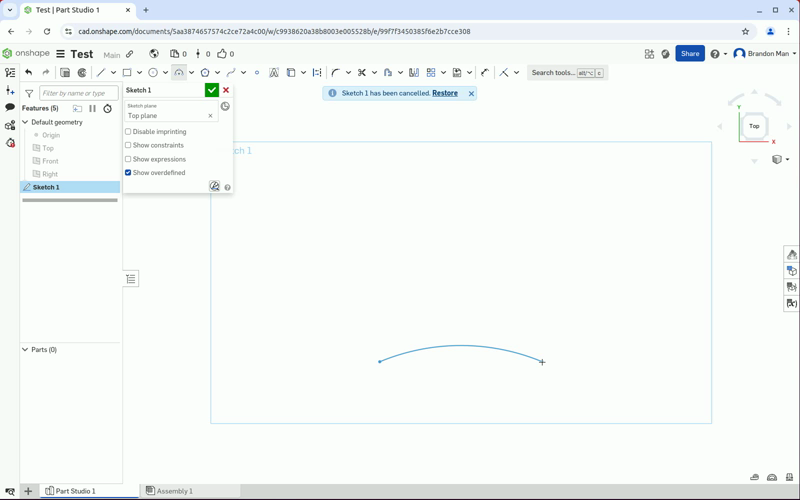
click(542, 361)
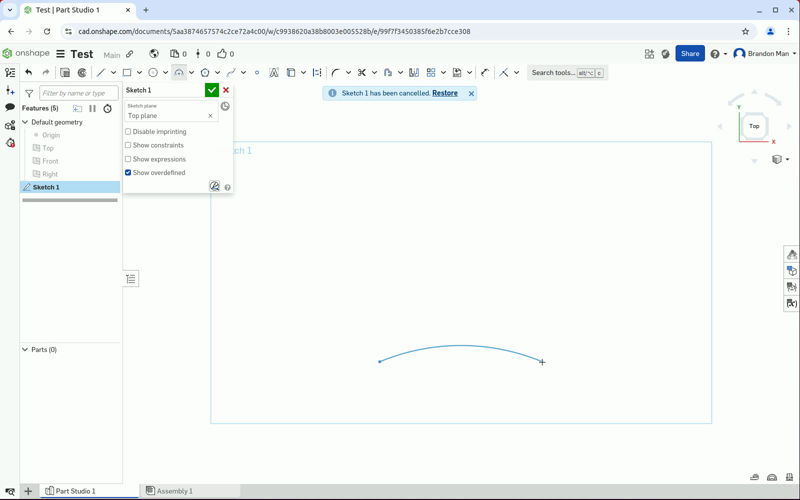
mouse_move(461, 395)
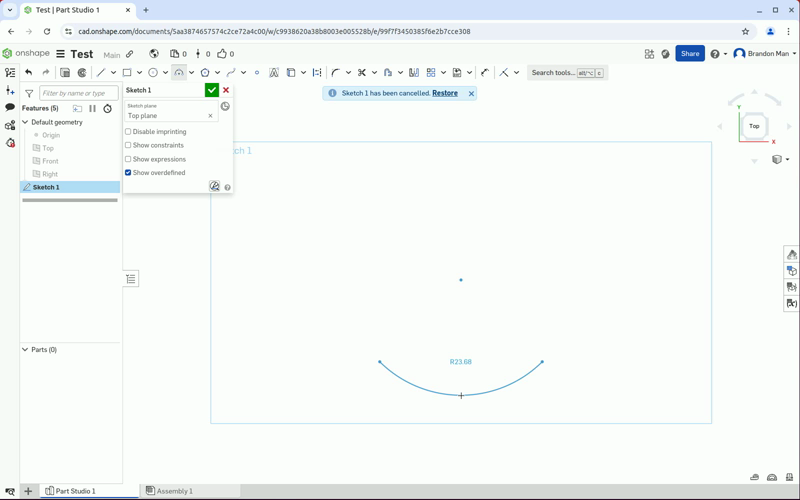
click(461, 395)
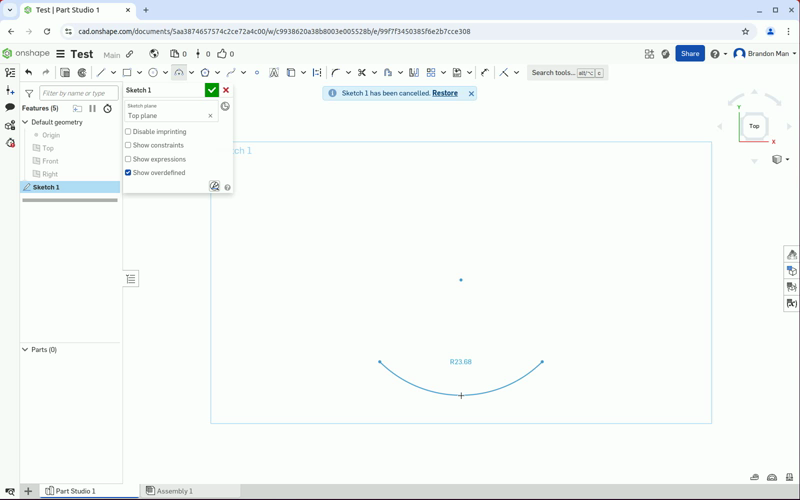
key_up(shift)
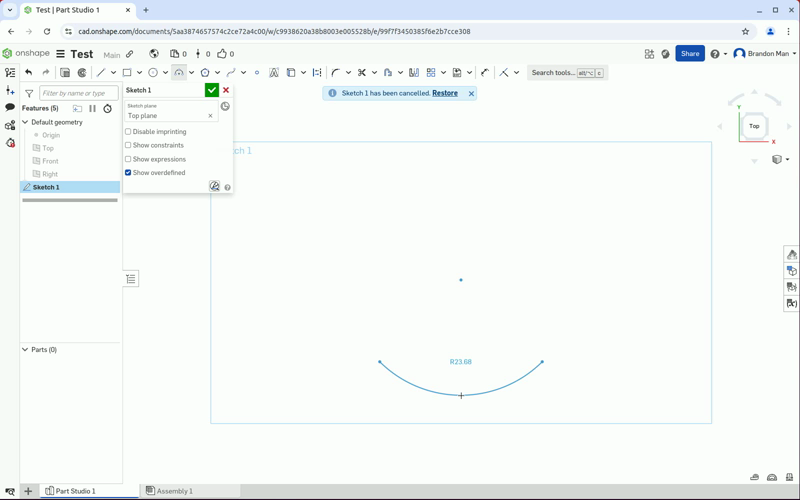
key(esc)
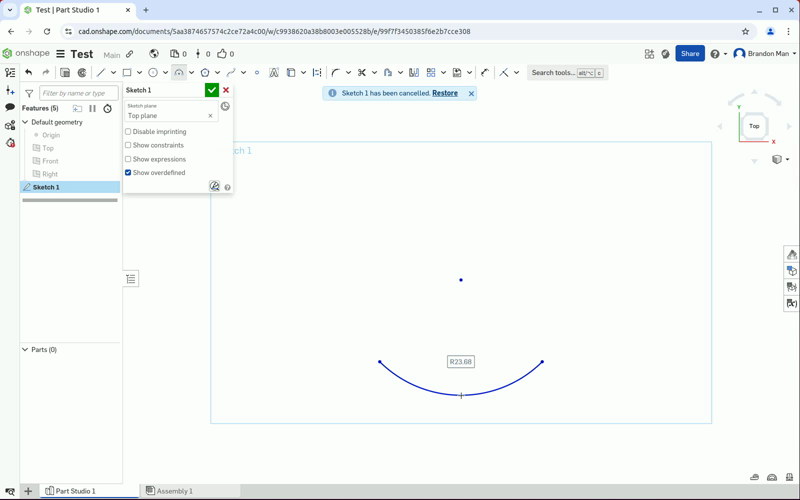
key(l)
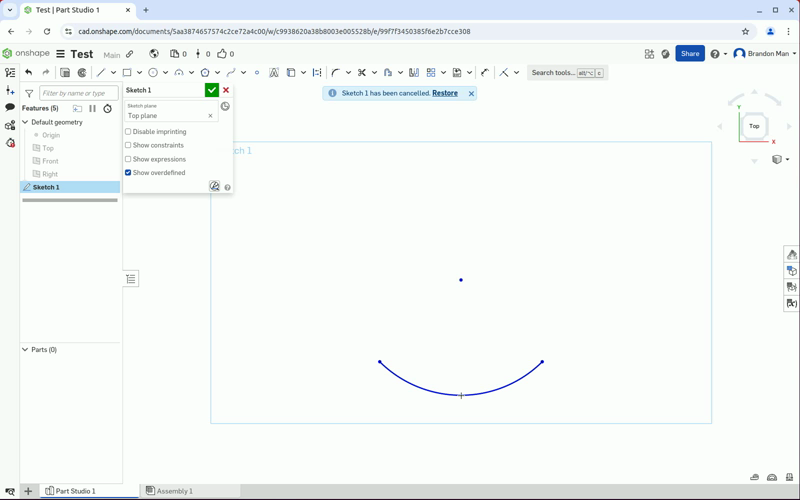
mouse_move(542, 361)
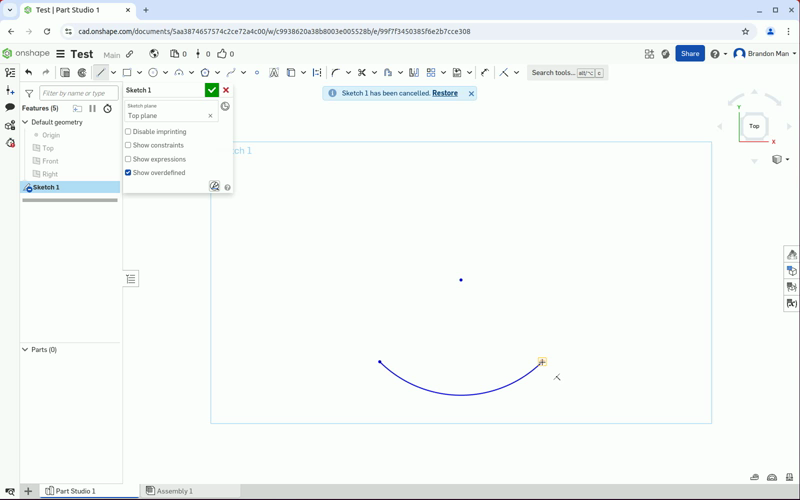
click(542, 361)
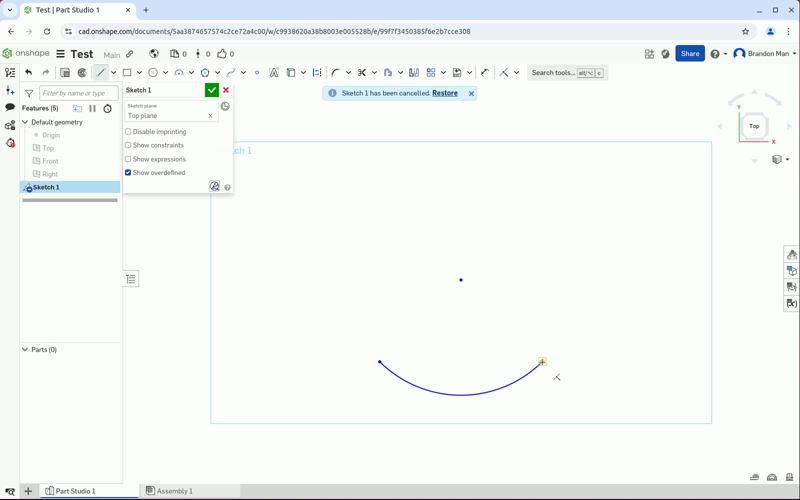
key_down(shift)
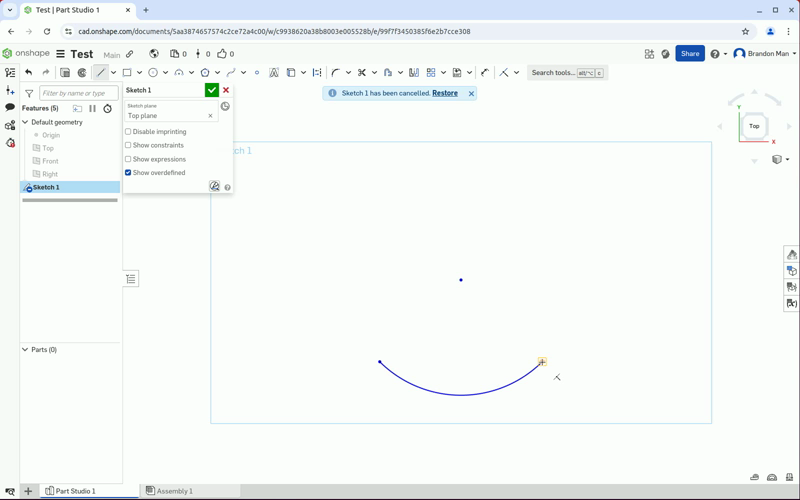
mouse_move(474, 171)
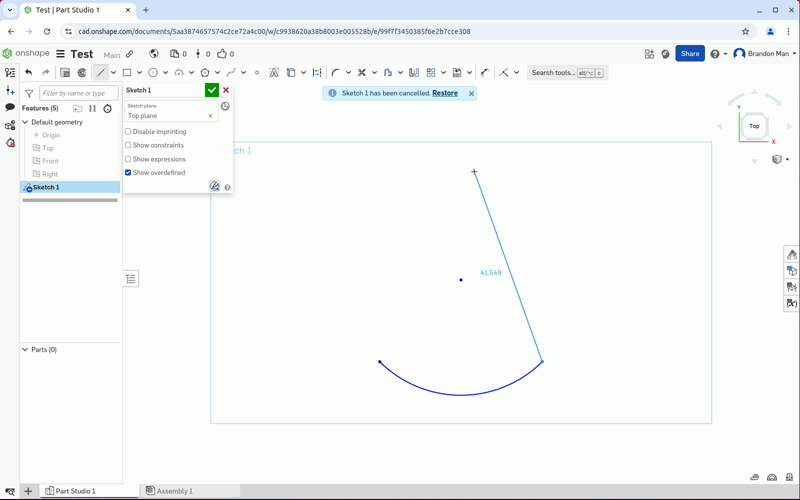
click(474, 171)
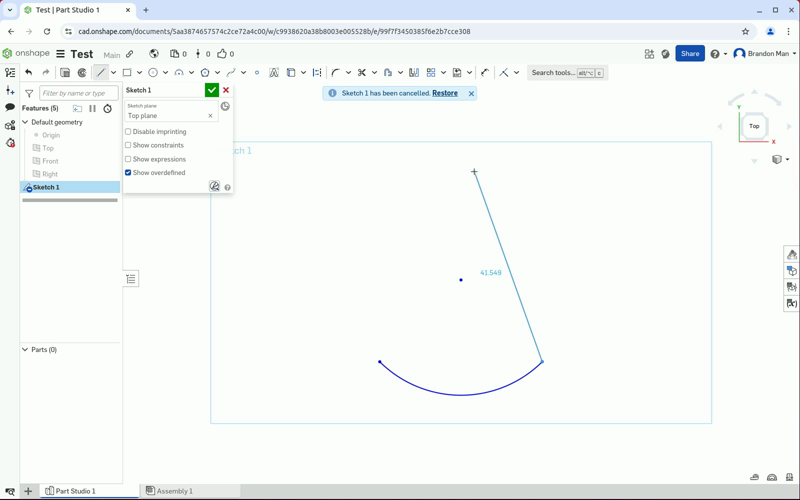
key_up(shift)
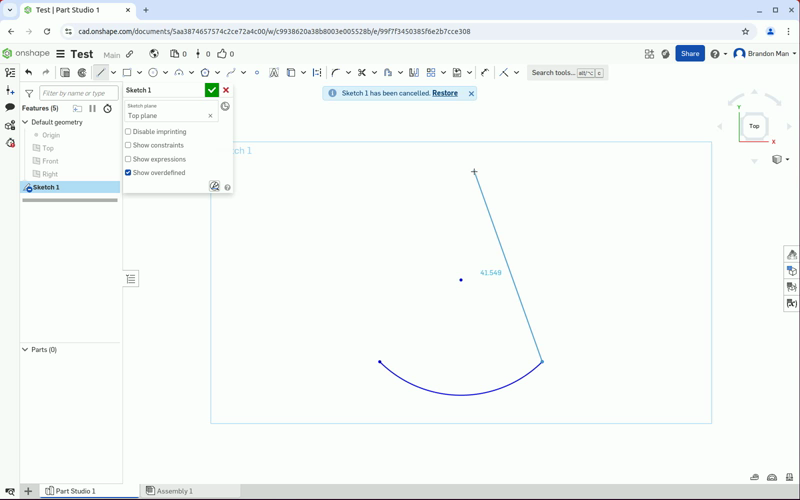
key(esc)
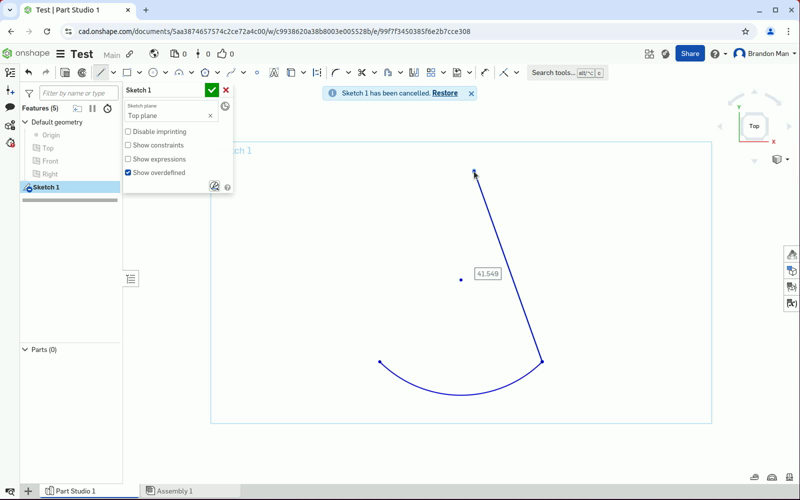
key(a)
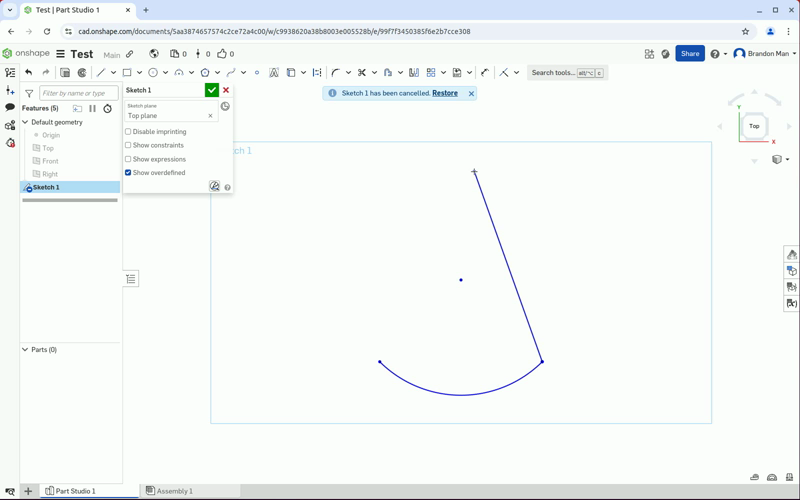
mouse_move(474, 171)
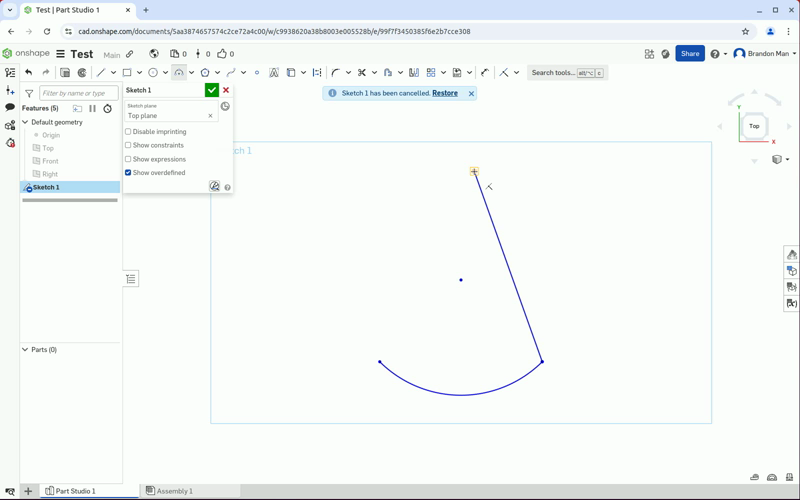
click(474, 171)
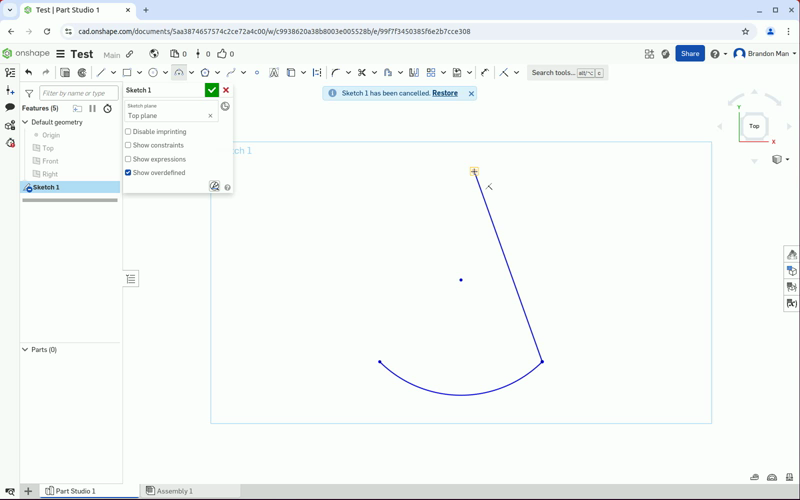
key_down(shift)
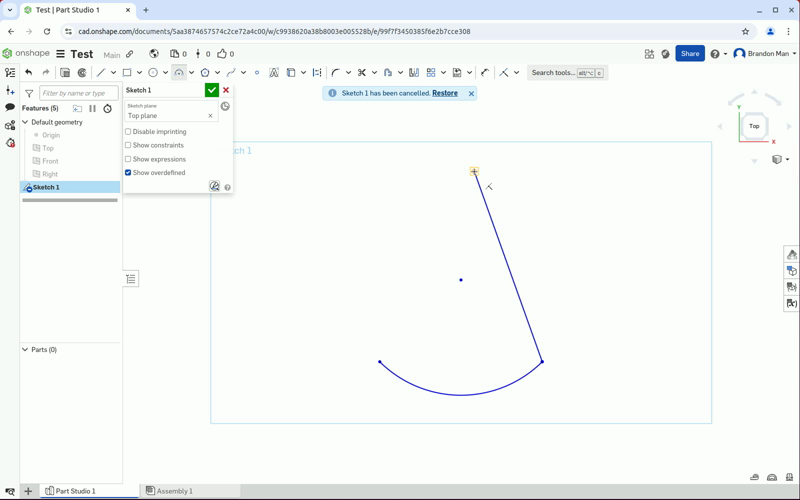
mouse_move(447, 171)
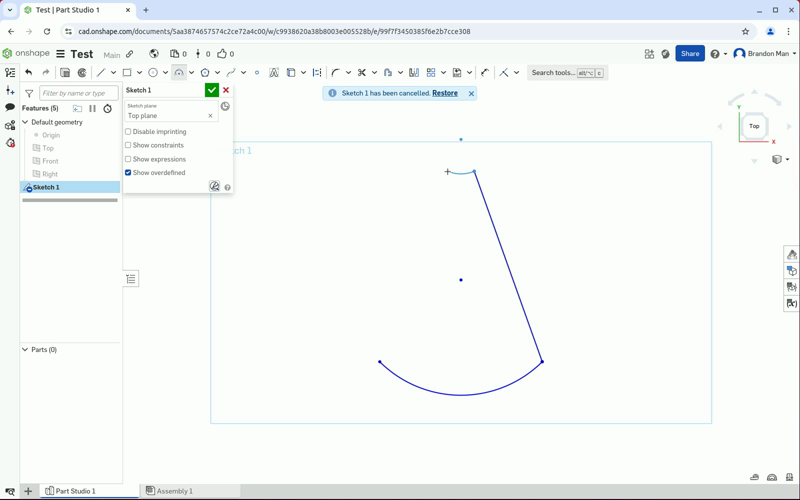
click(447, 171)
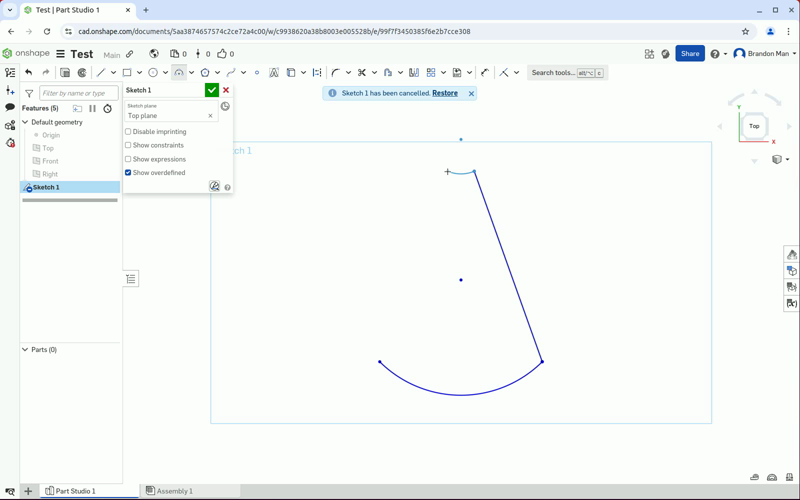
mouse_move(461, 170)
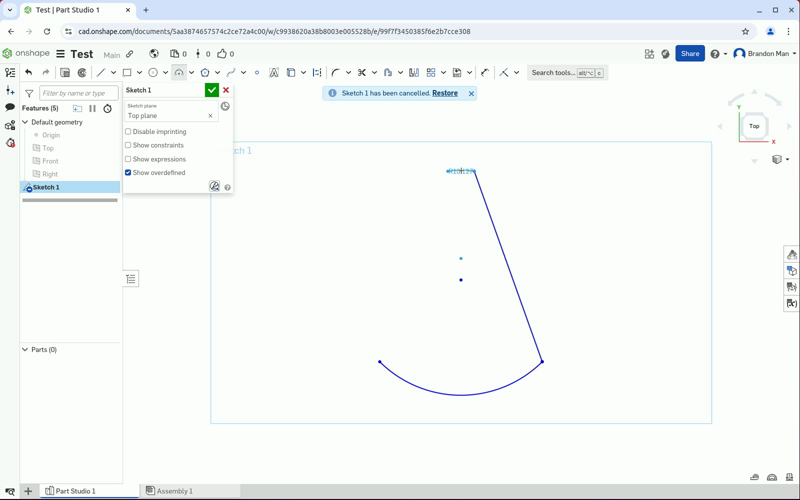
click(461, 170)
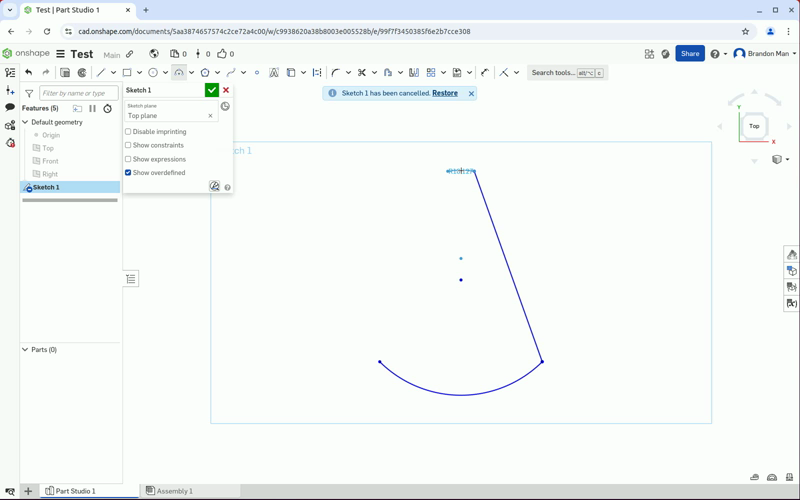
key_up(shift)
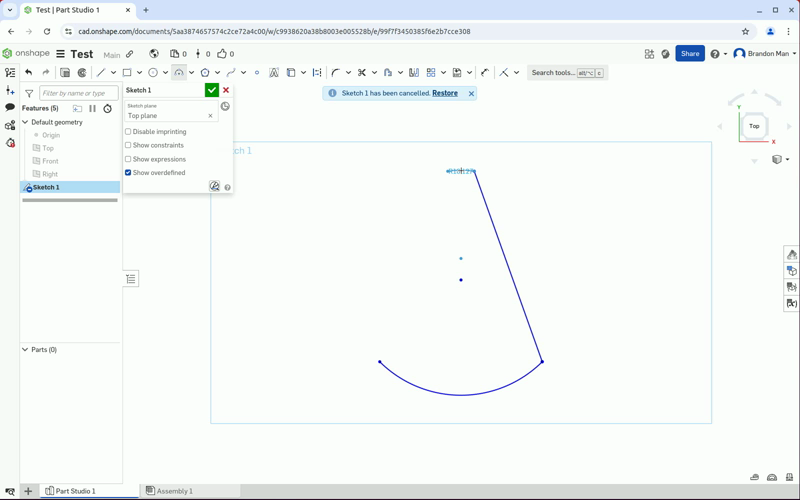
key(esc)
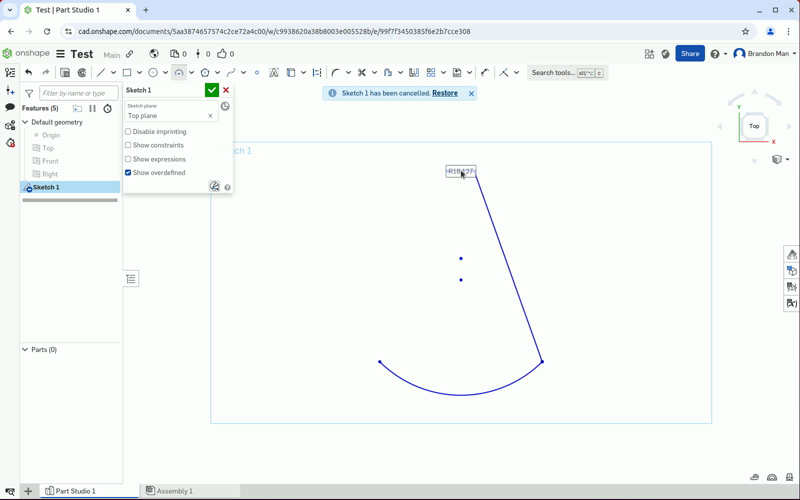
key(l)
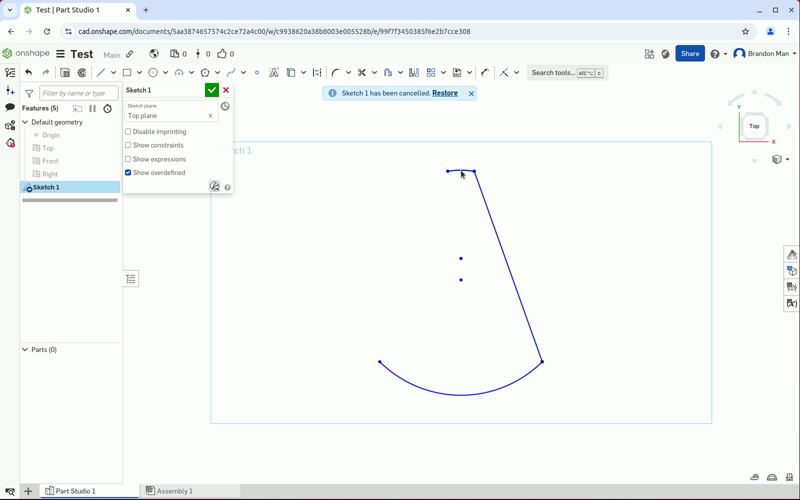
mouse_move(447, 171)
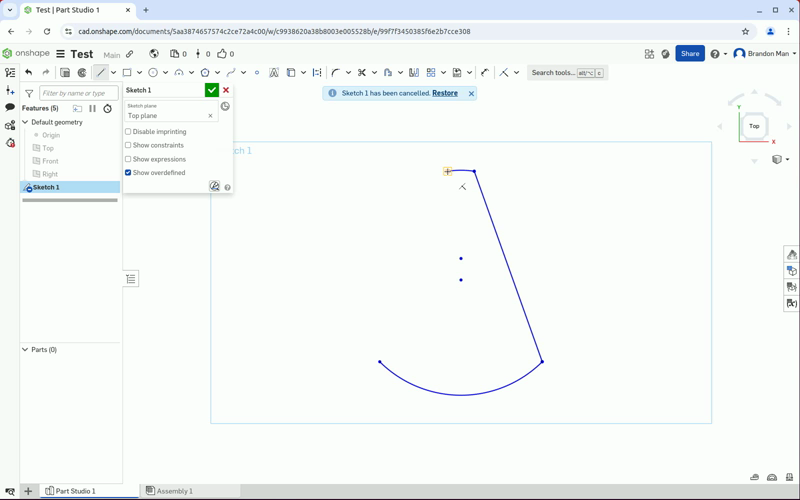
click(447, 171)
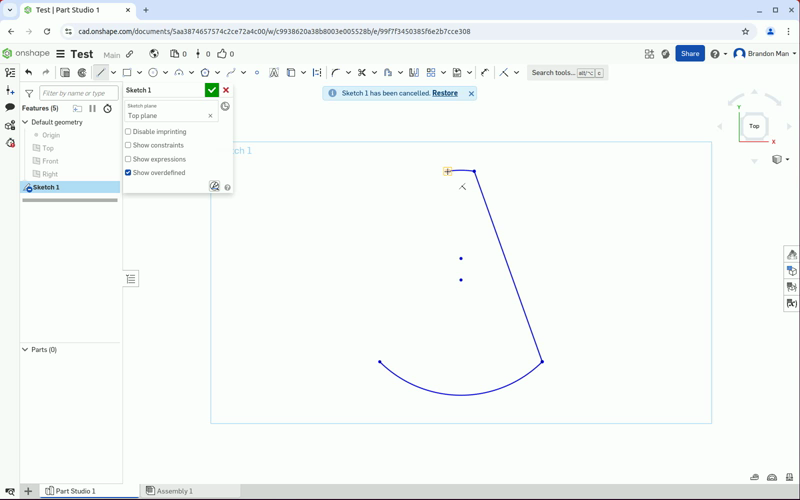
key_down(shift)
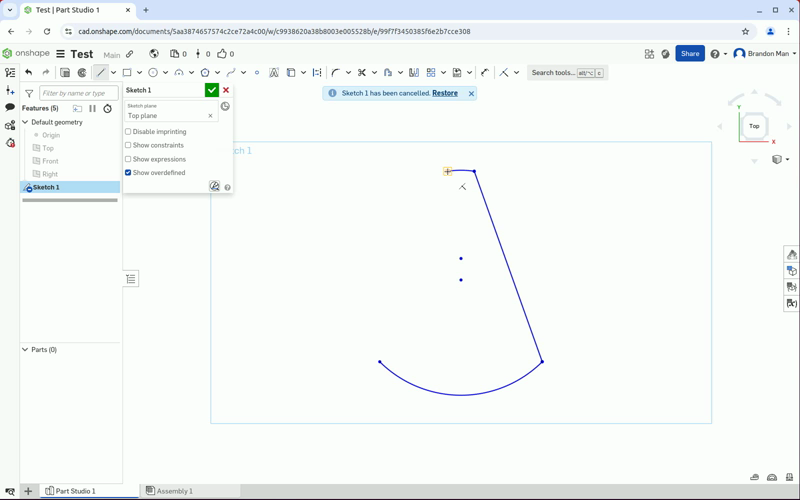
mouse_move(379, 361)
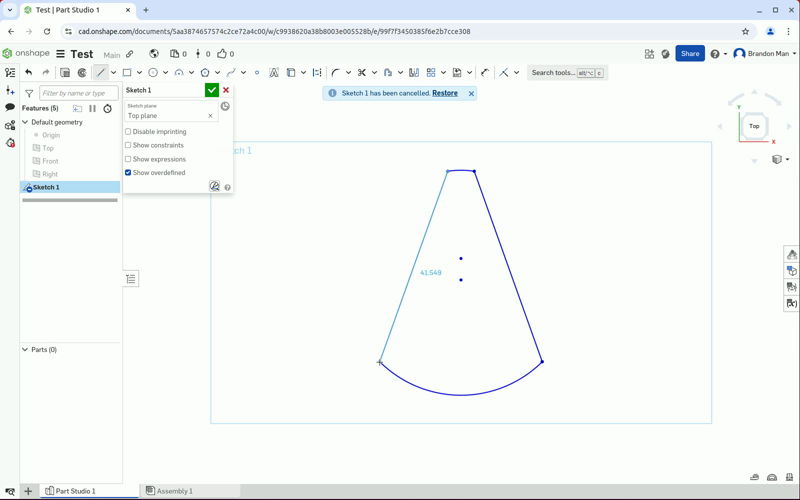
key_up(shift)
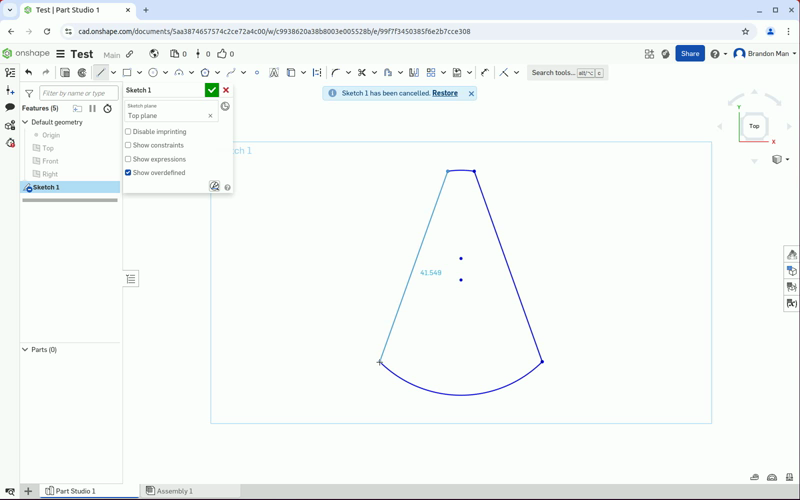
click(379, 361)
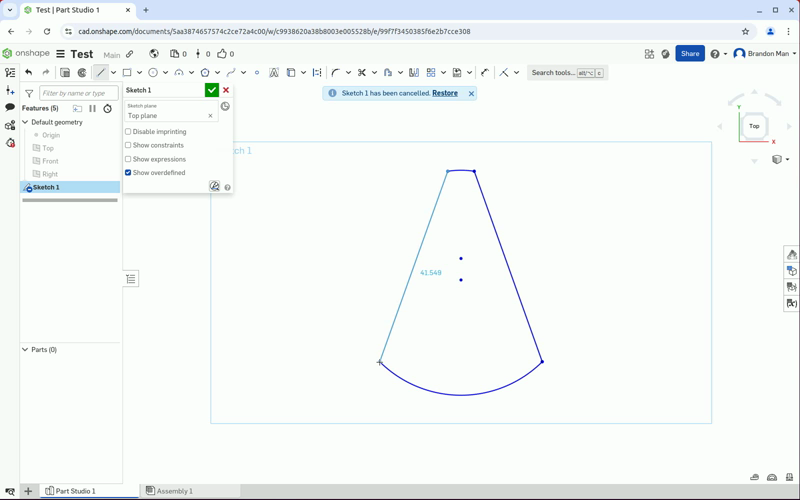
key(esc)
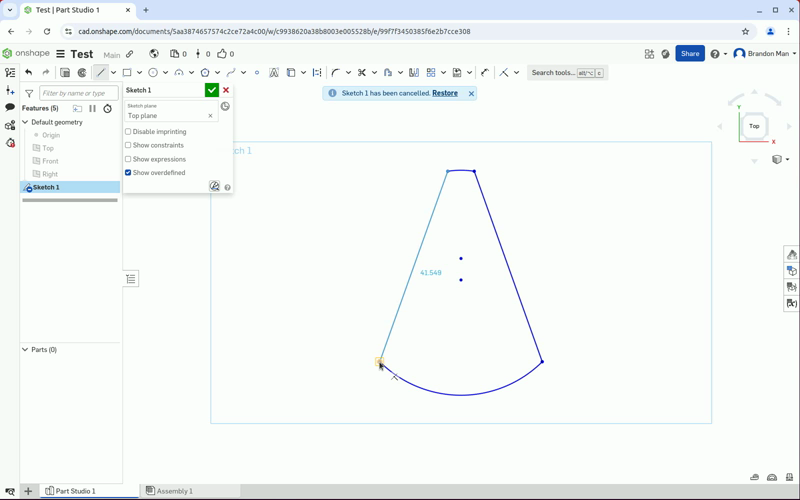
key(c)
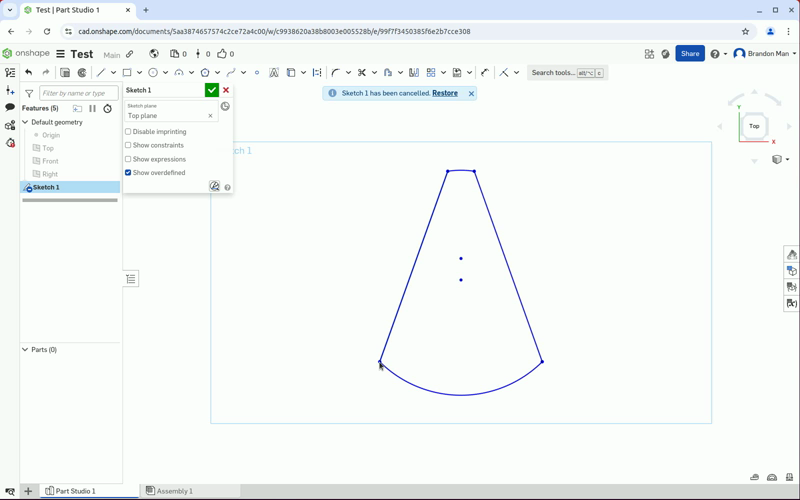
key_down(shift)
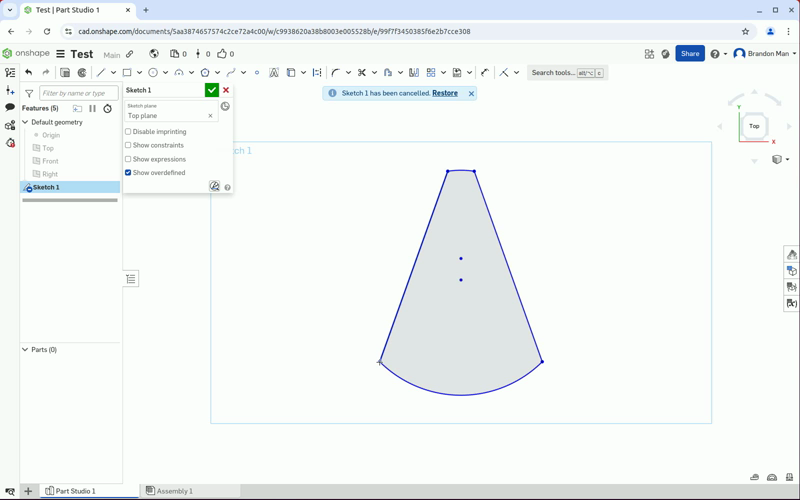
mouse_move(459, 283)
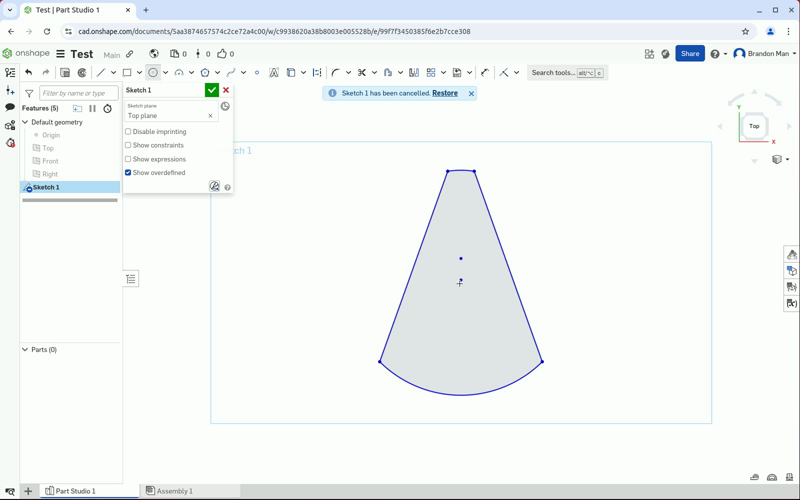
scroll(6)
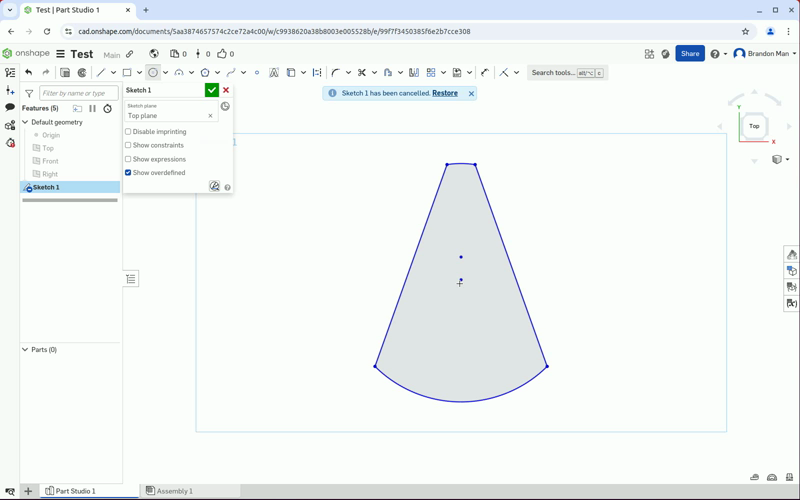
scroll(6)
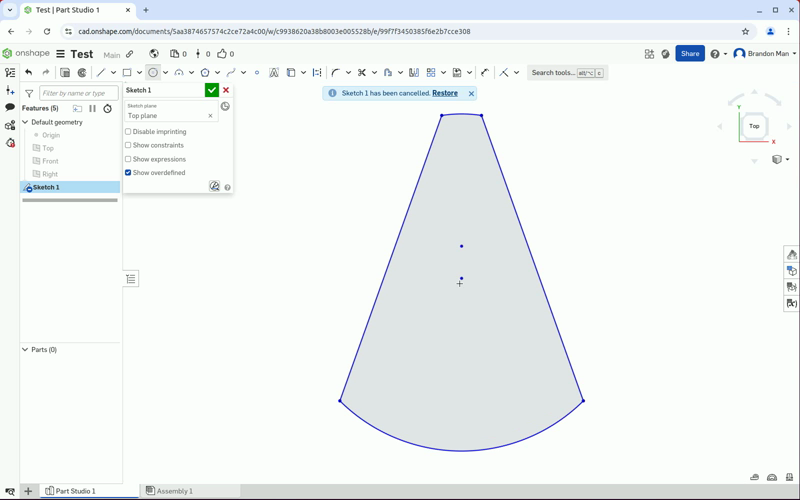
scroll(6)
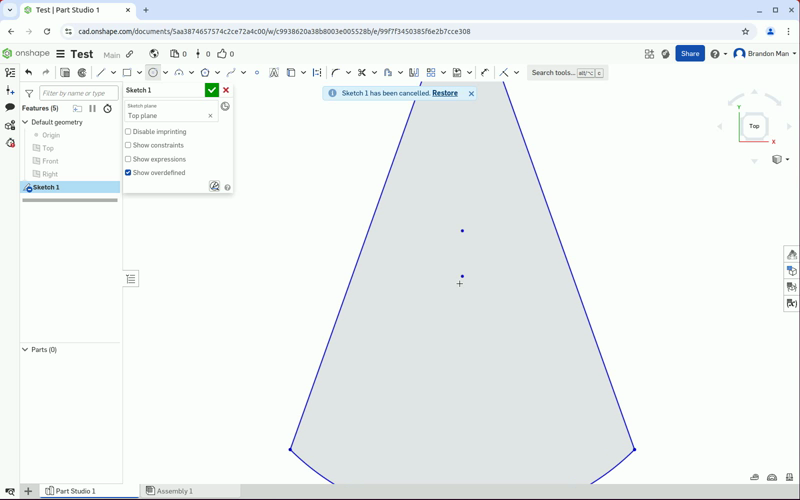
scroll(6)
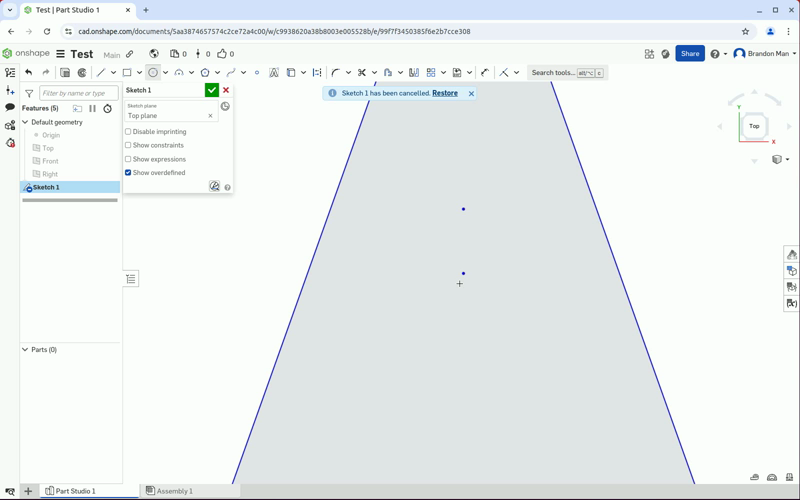
scroll(6)
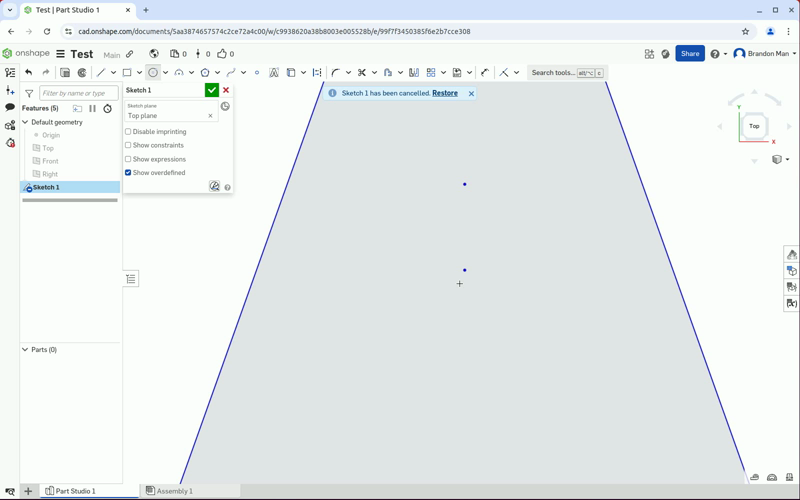
scroll(6)
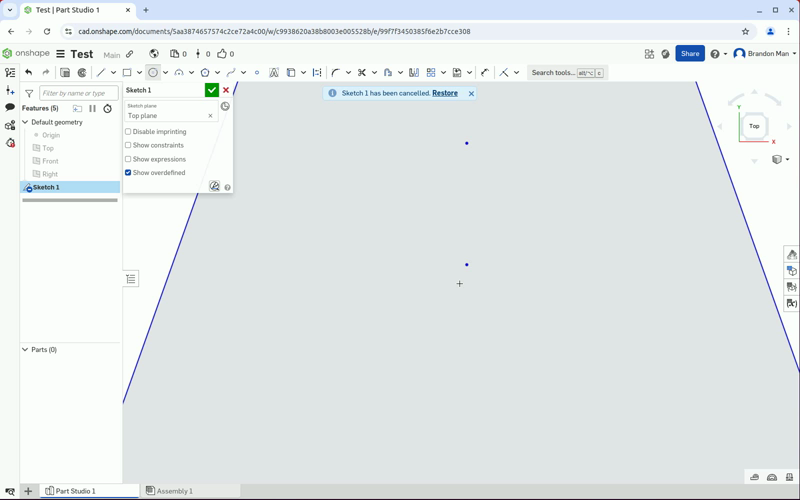
scroll(6)
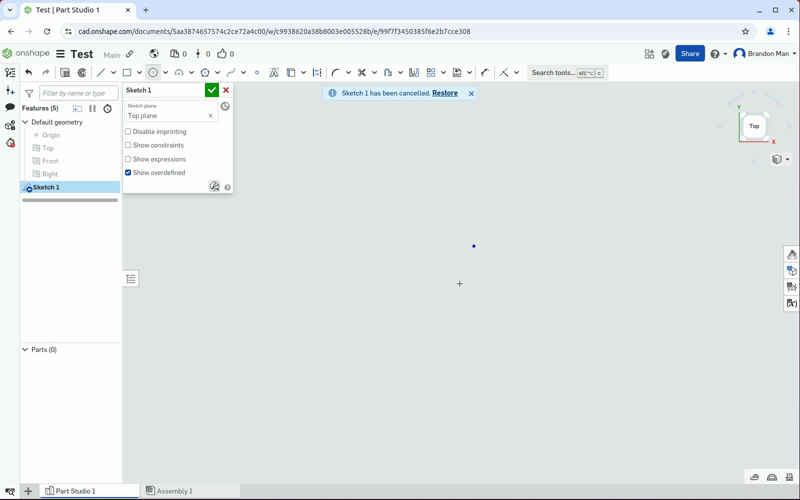
click(459, 283)
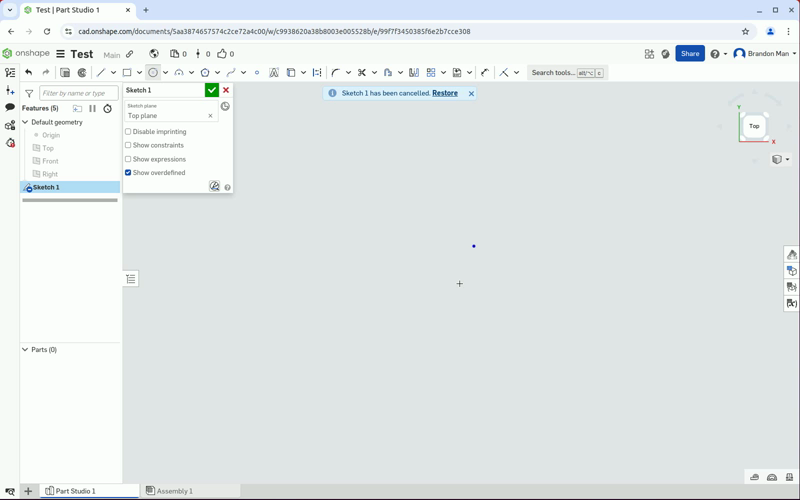
scroll(-6)
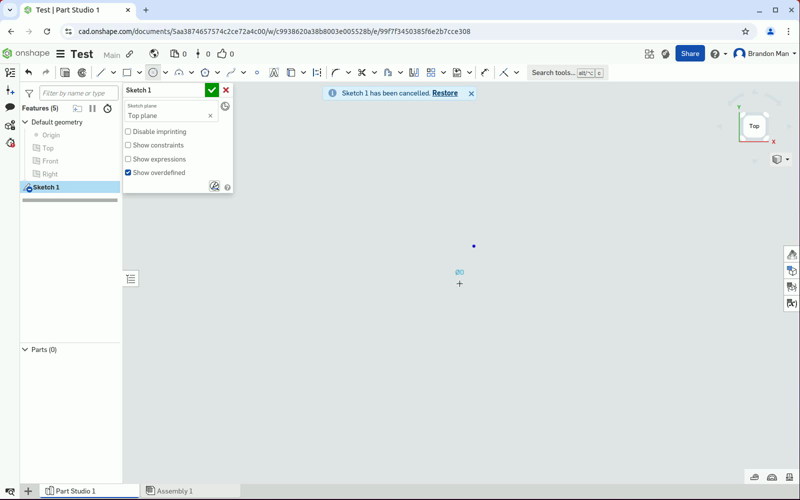
scroll(-6)
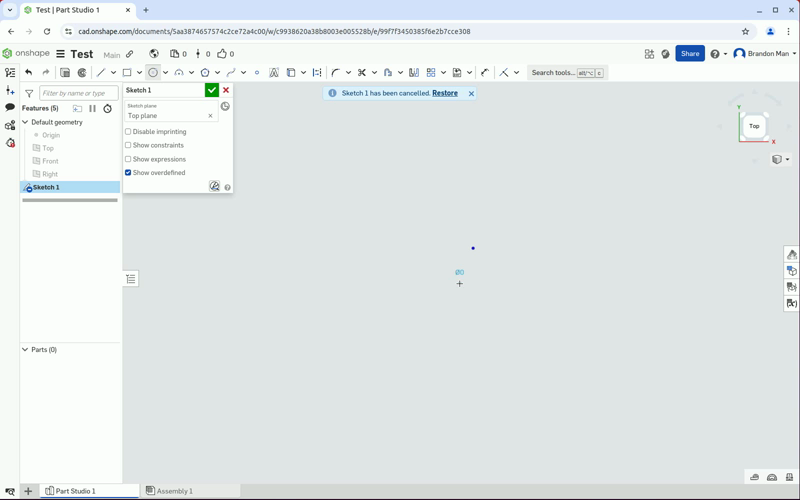
scroll(-6)
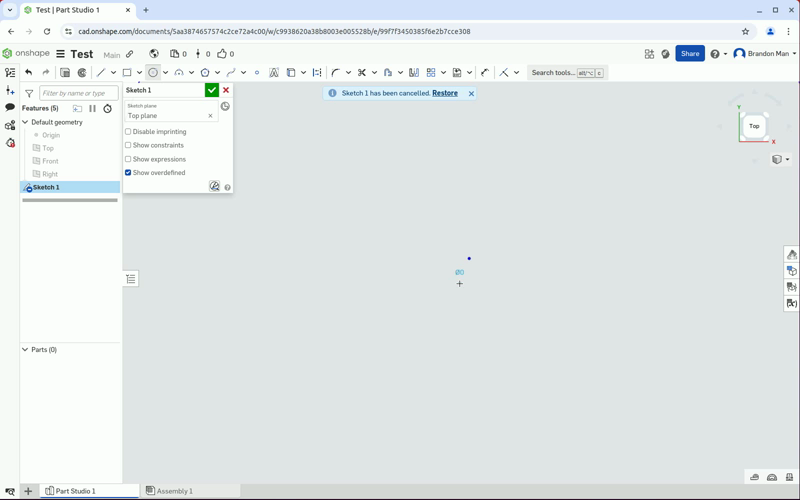
scroll(-6)
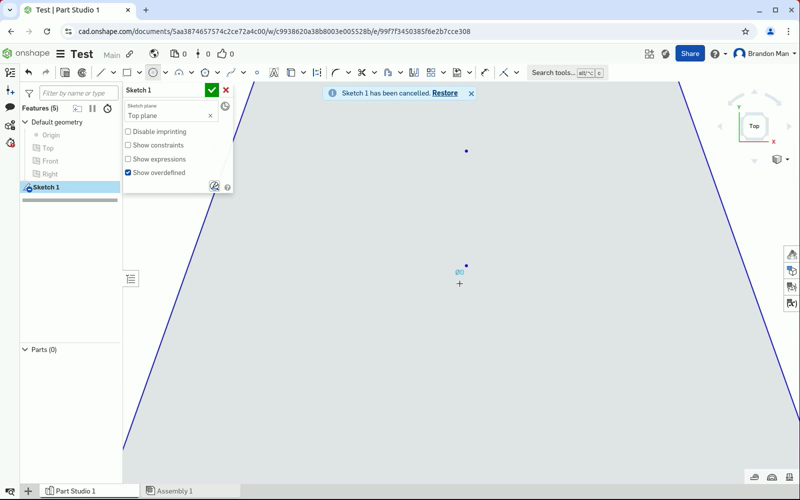
scroll(-6)
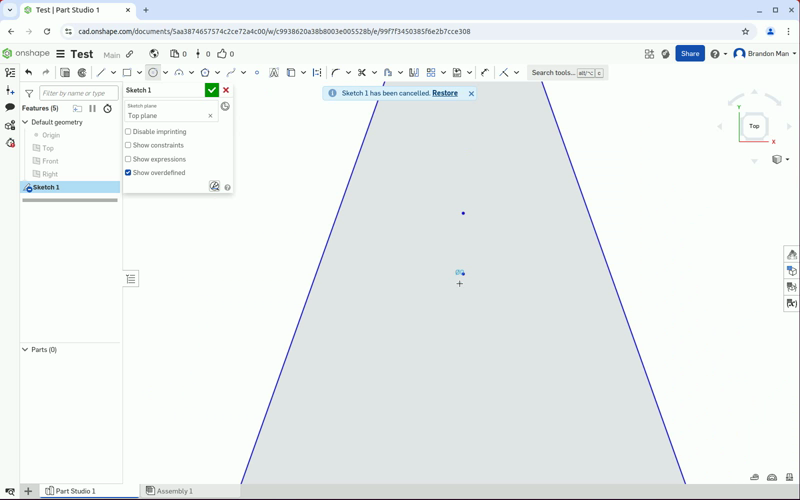
scroll(-6)
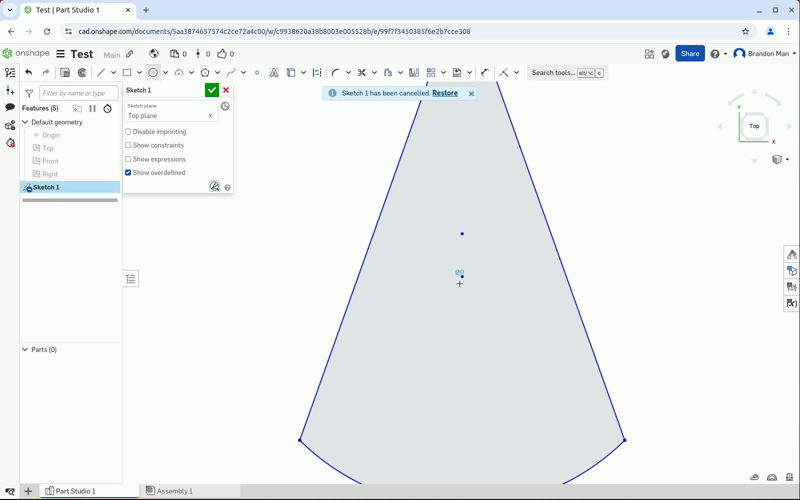
scroll(-6)
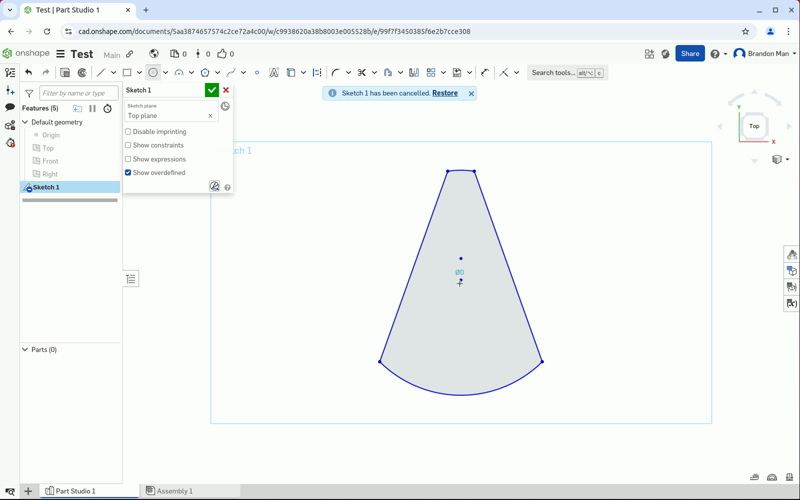
key_up(shift)
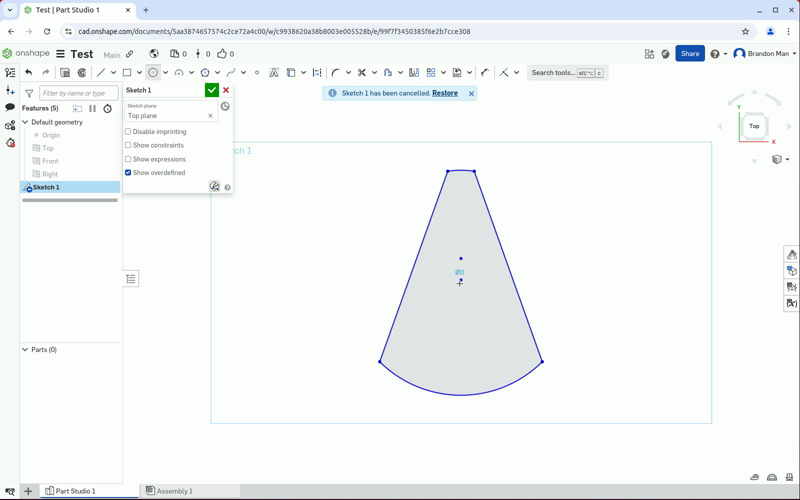
mouse_move(499, 283)
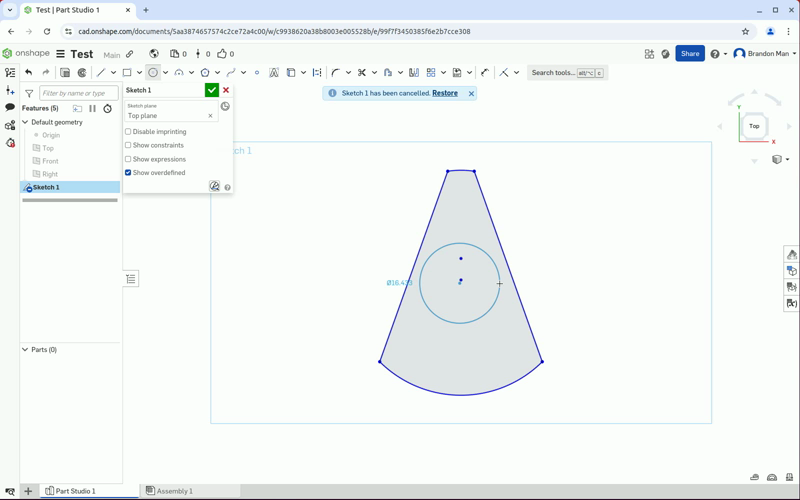
click(499, 283)
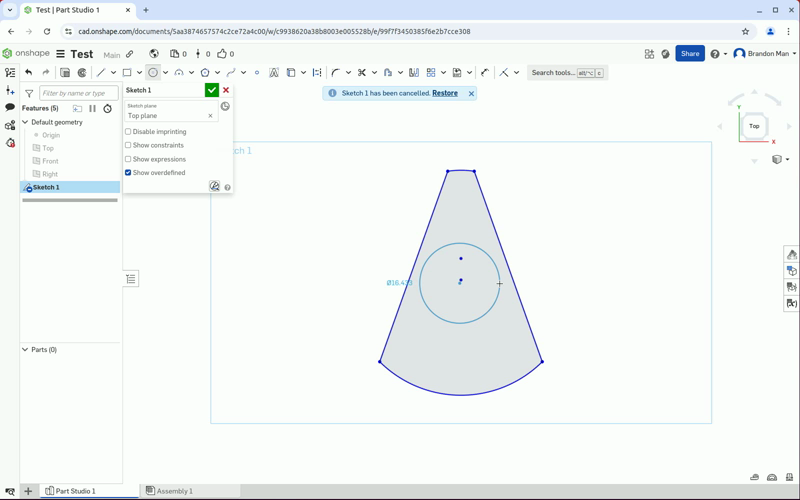
key(esc)
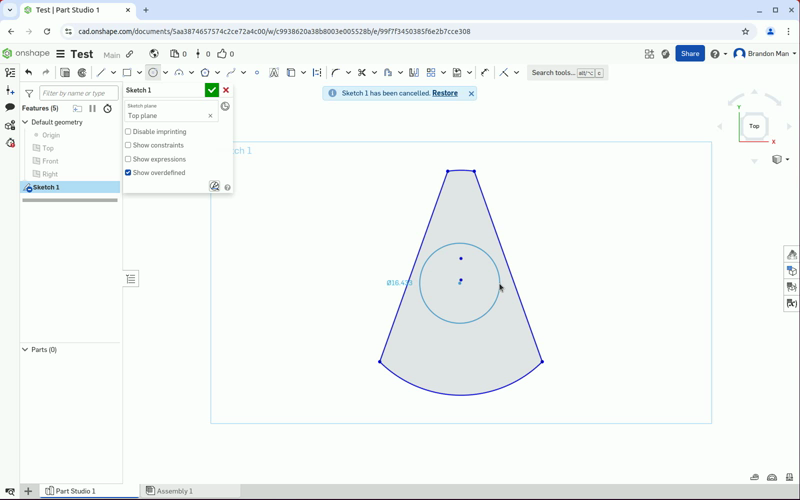
mouse_move(402, 361)
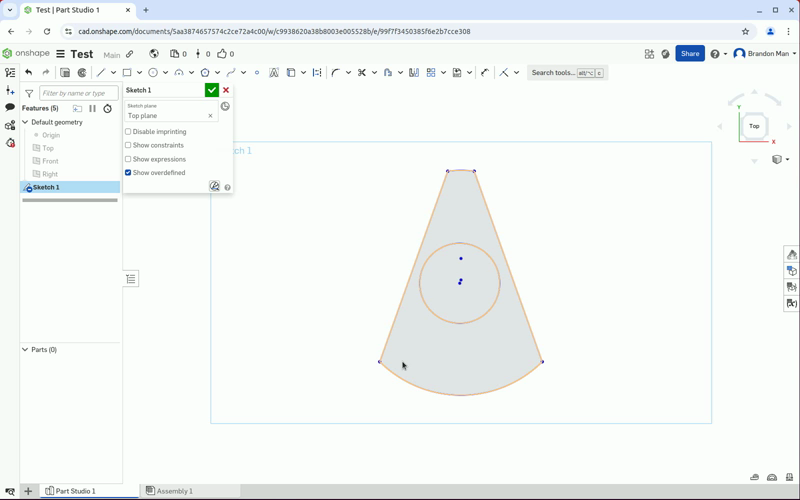
click(402, 361)
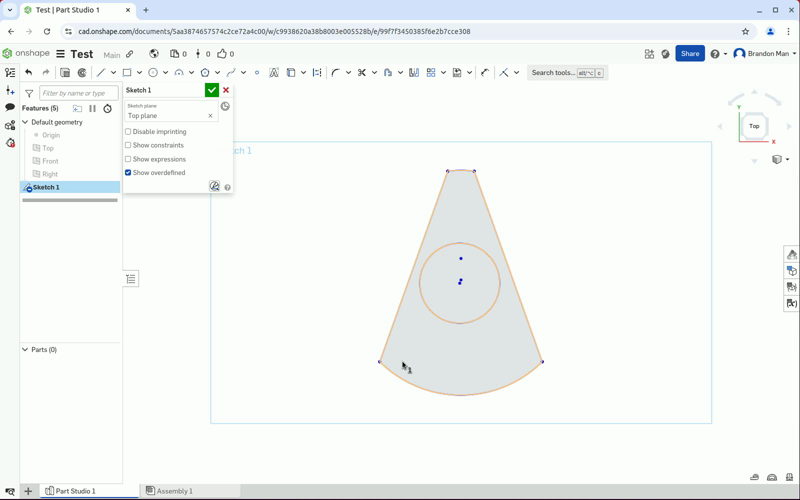
mouse_move(73, 352)
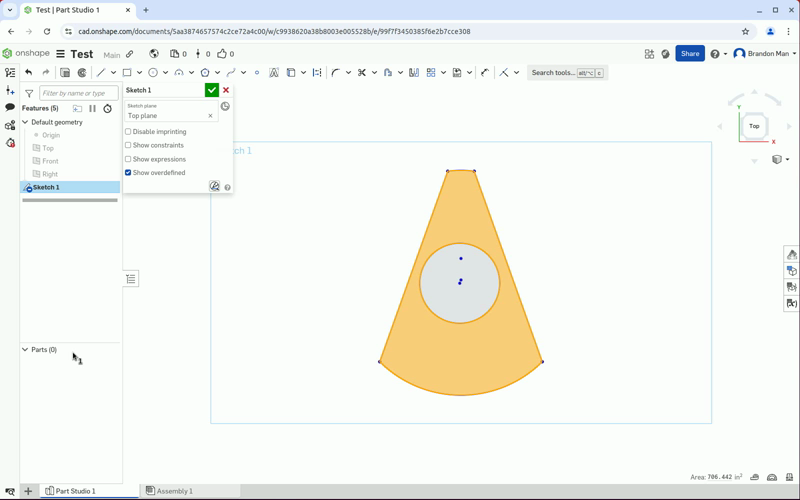
key(shift+y)
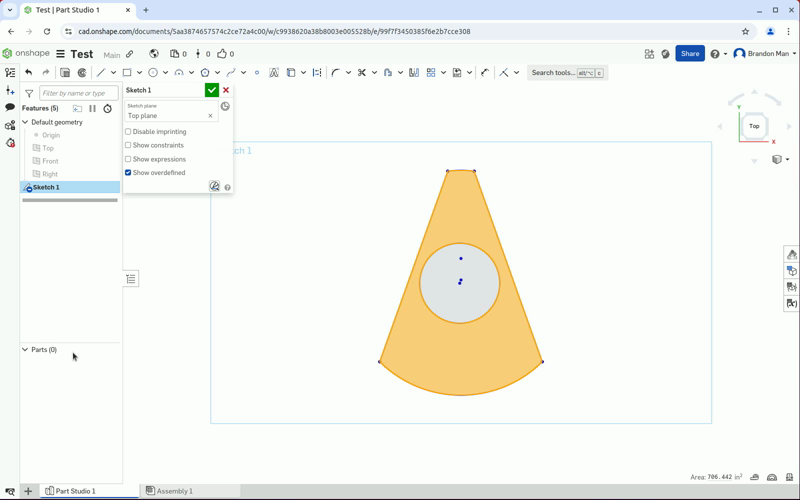
key(shift+e)
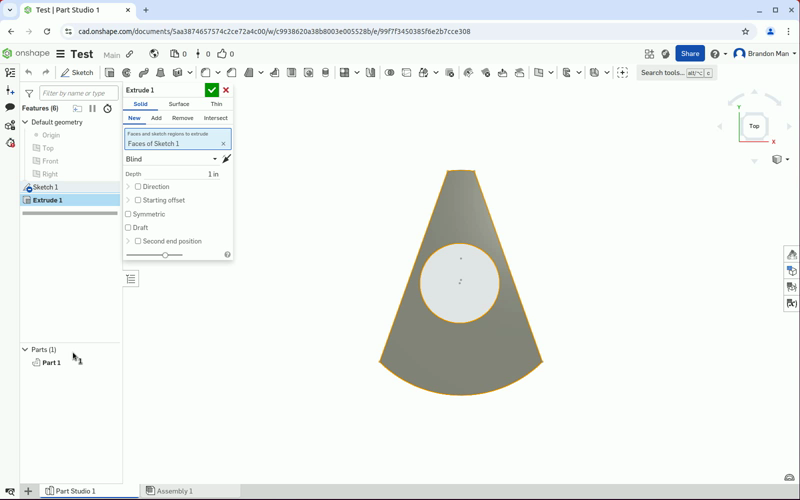
mouse_move(143, 106)
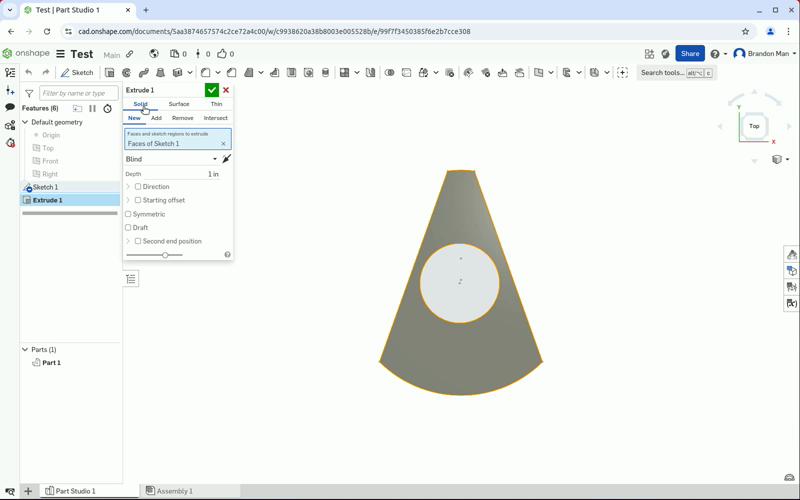
click(143, 106)
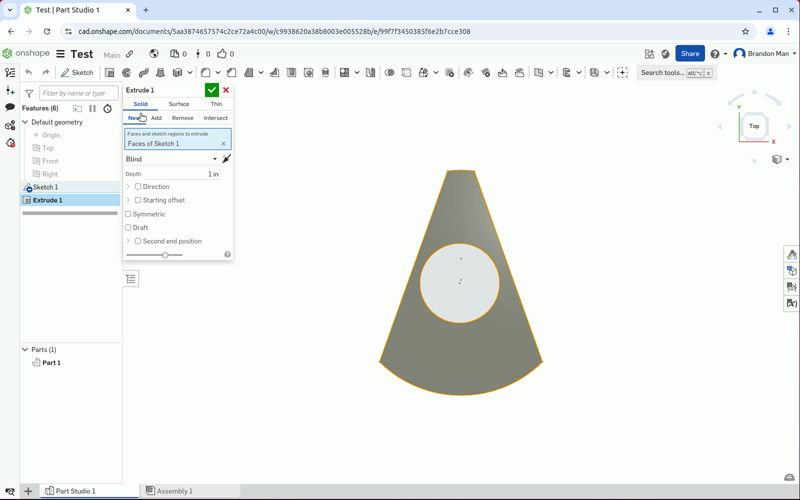
mouse_move(137, 120)
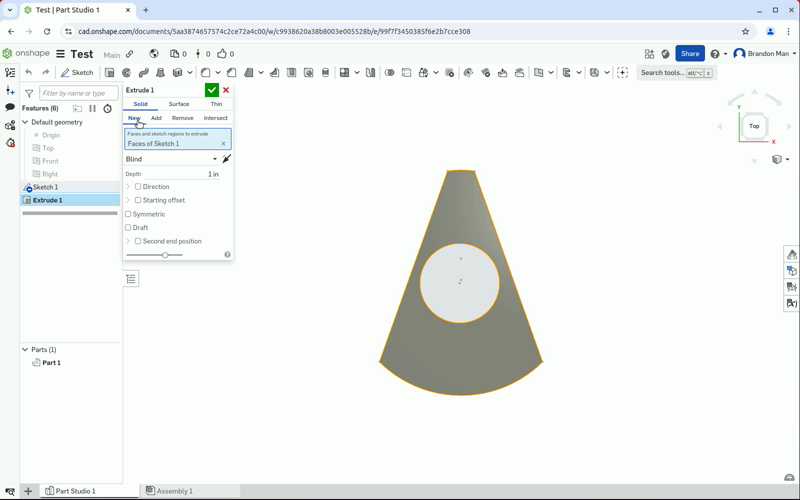
click(137, 120)
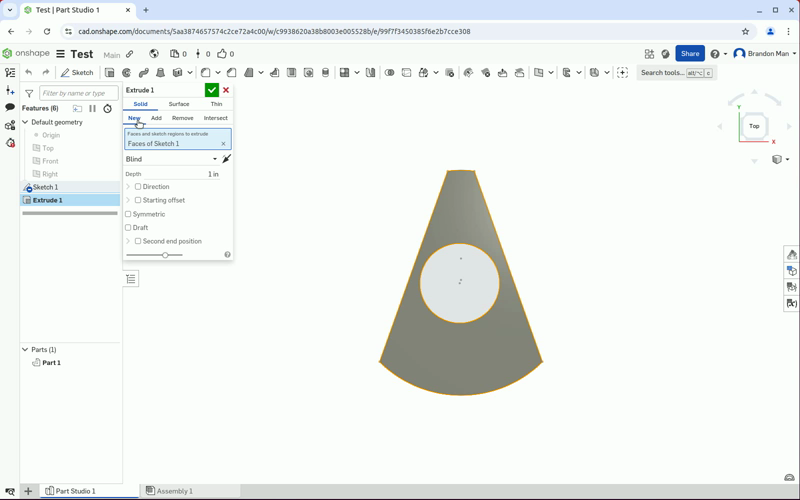
key(tab, 4)
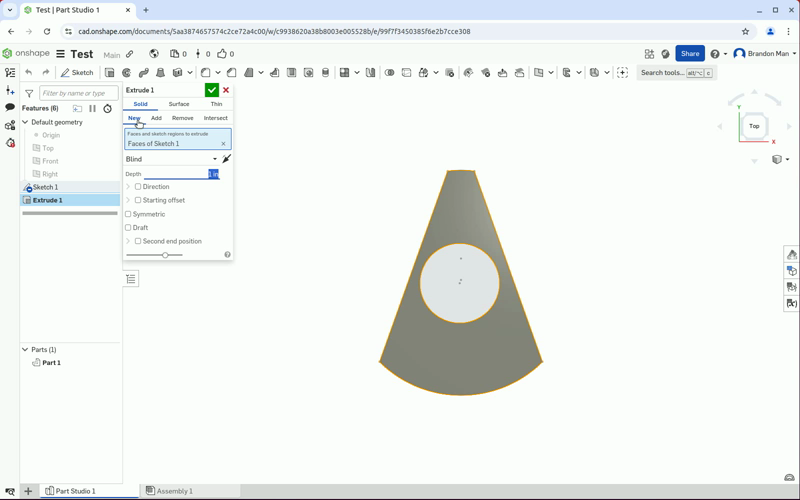
text(5.536)
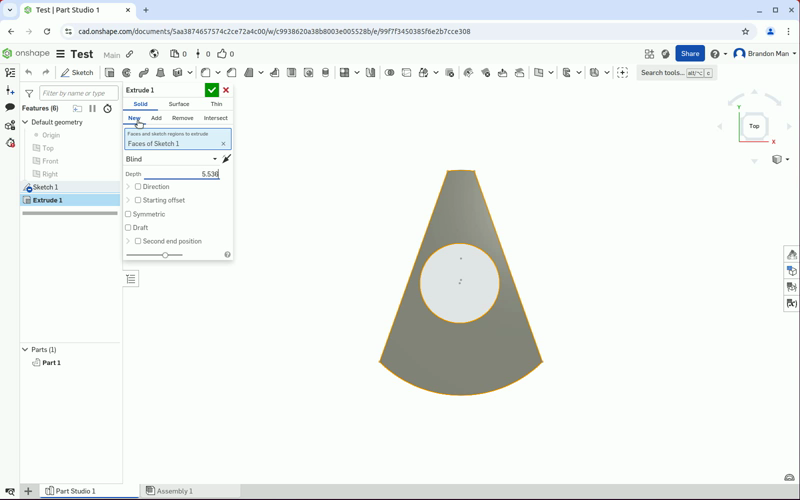
key(enter)
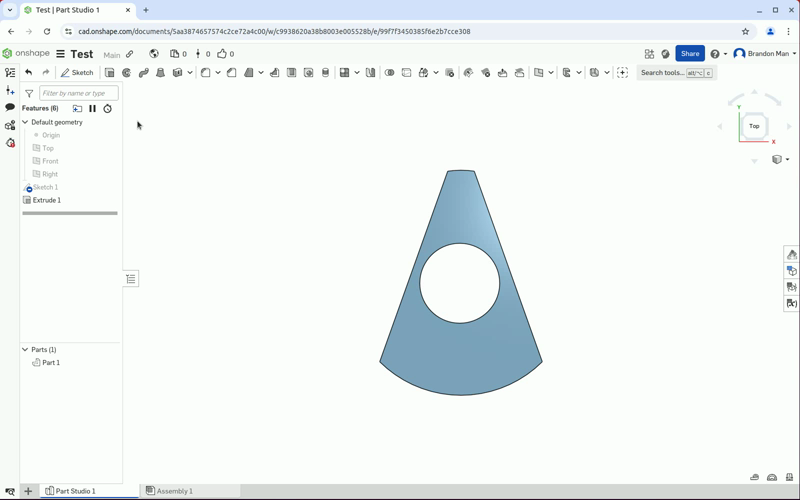
key(shift+h)
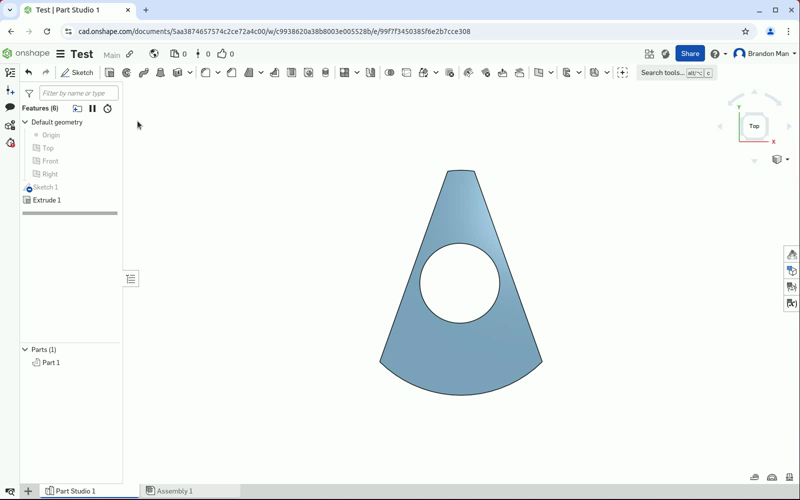
key(shift+h)
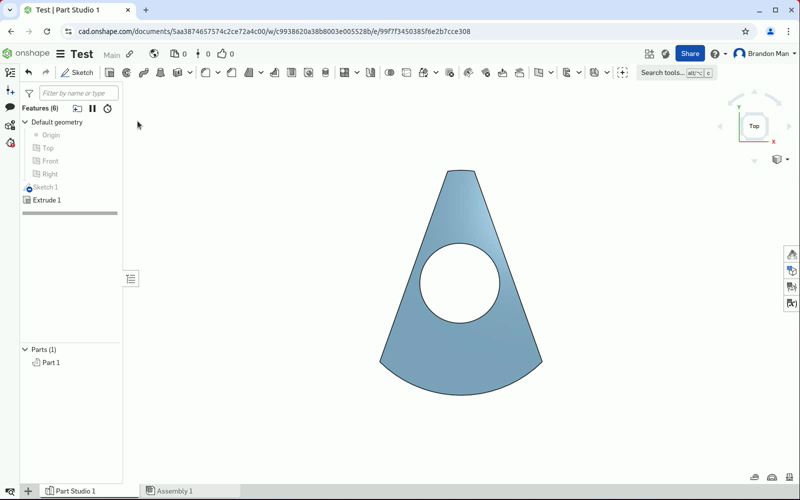
mouse_move(73, 189)
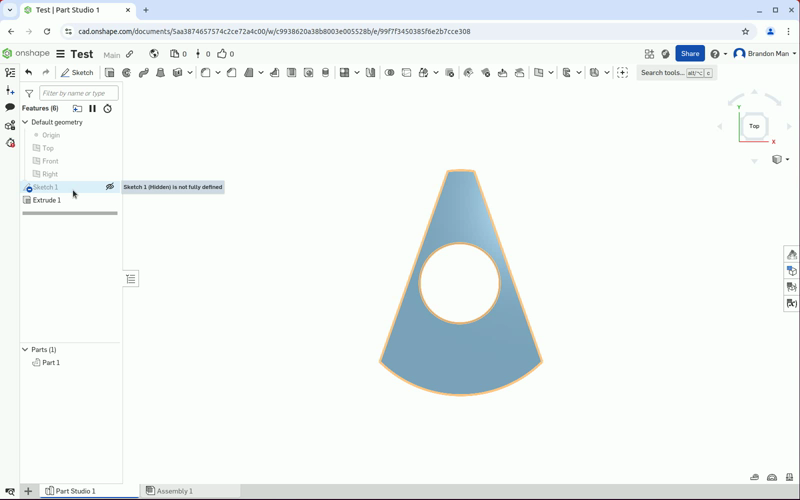
click(73, 189)
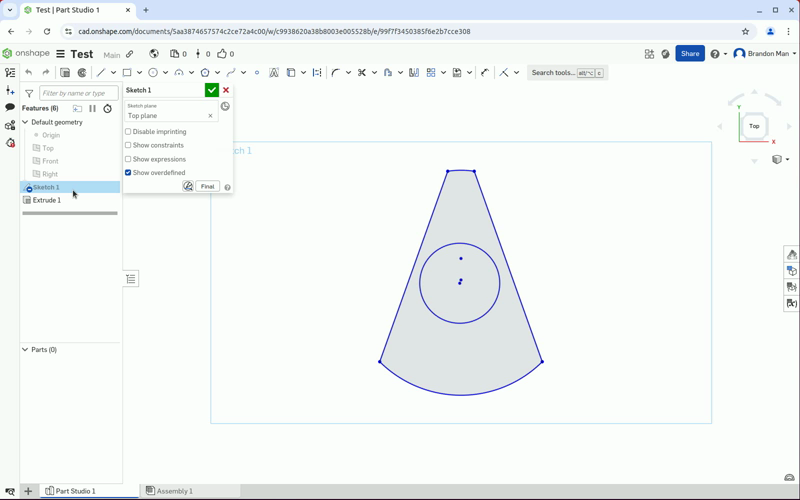
mouse_move(229, 92)
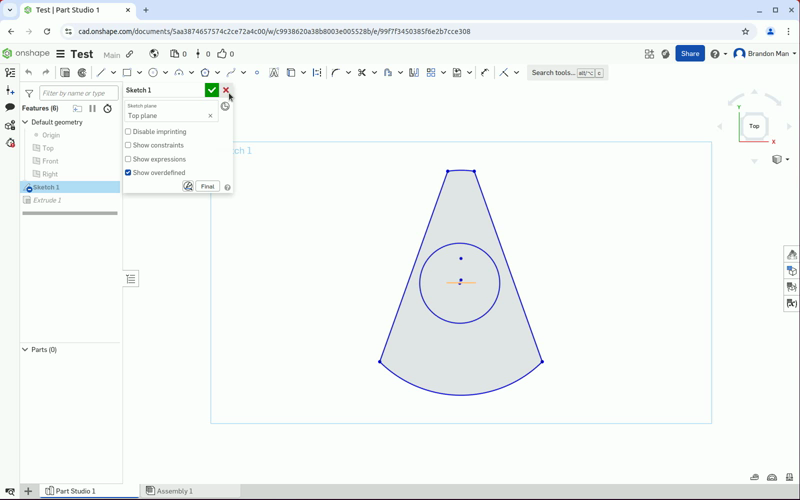
click(229, 92)
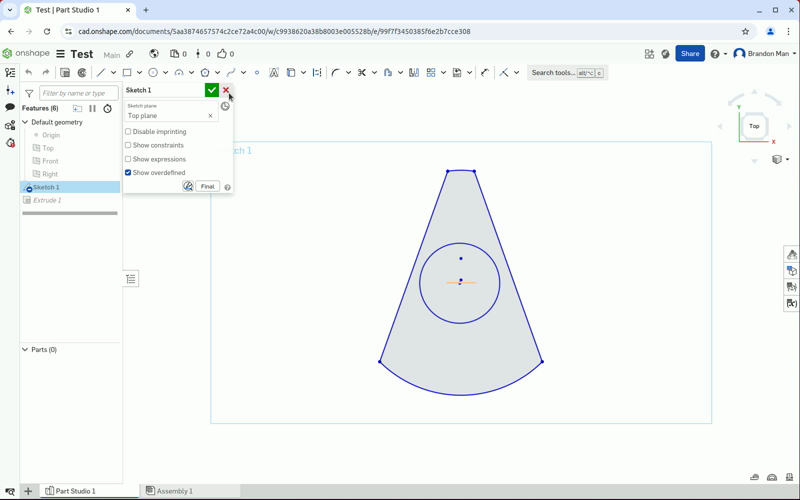
key(shift+s)
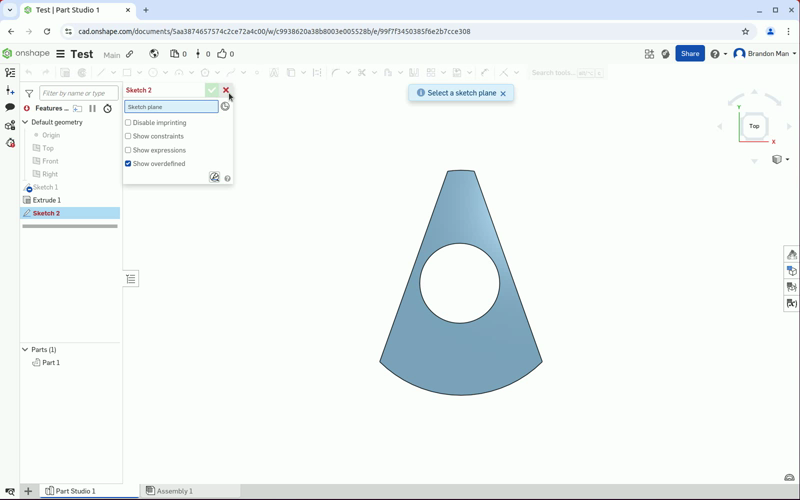
mouse_move(73, 150)
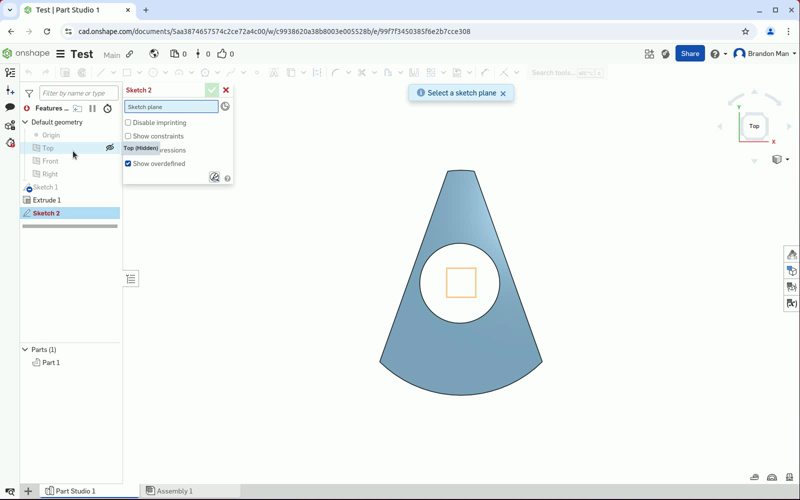
click(73, 150)
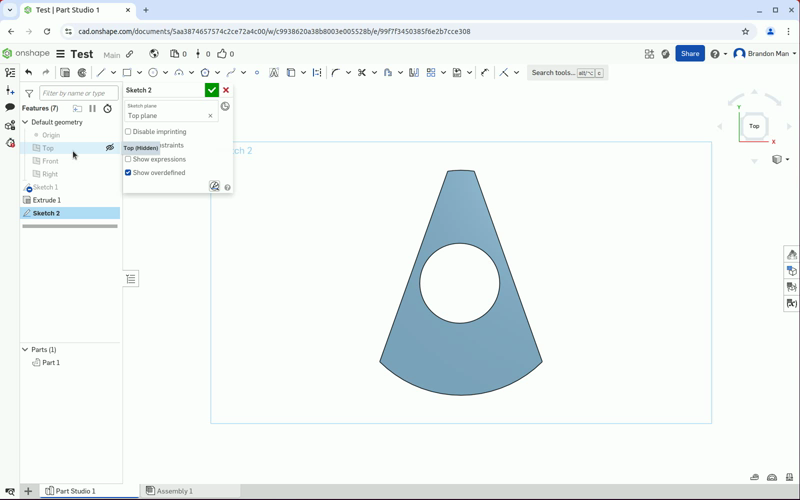
mouse_move(73, 352)
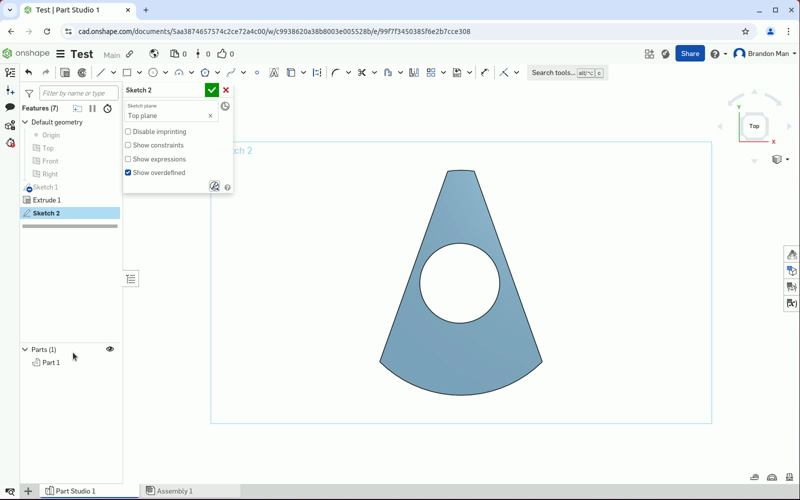
key(y)
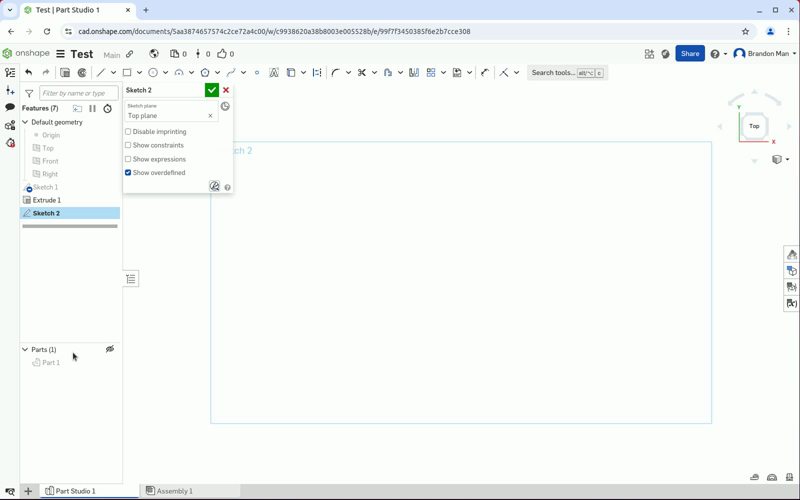
key(c)
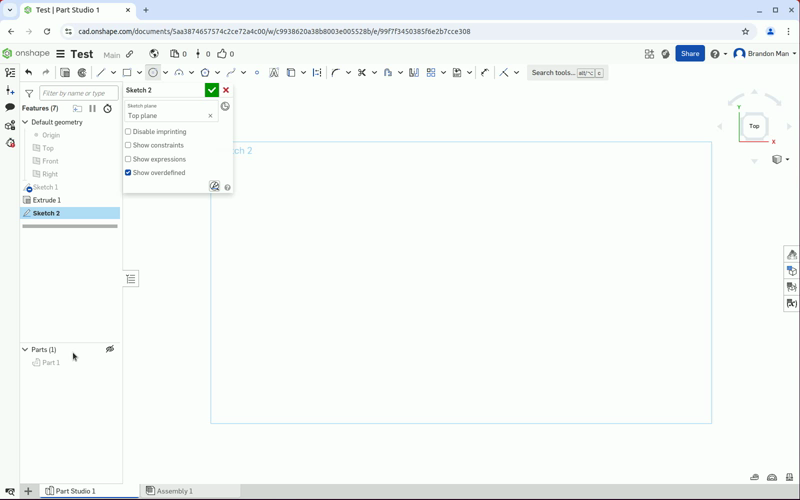
key_down(shift)
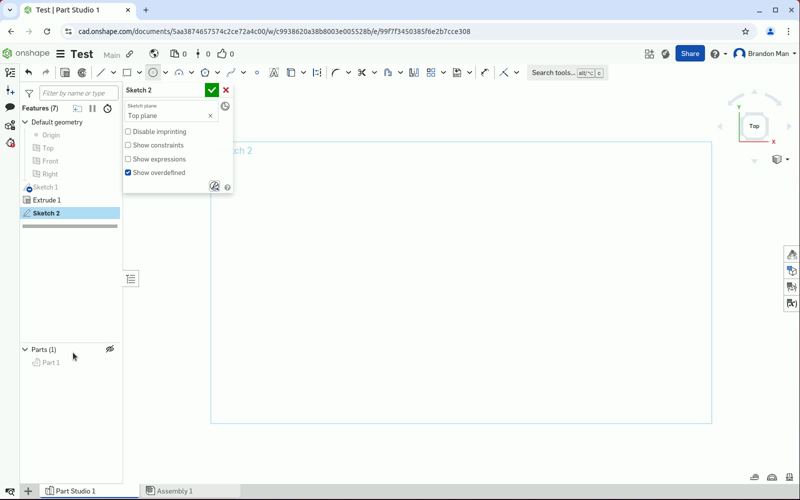
mouse_move(460, 282)
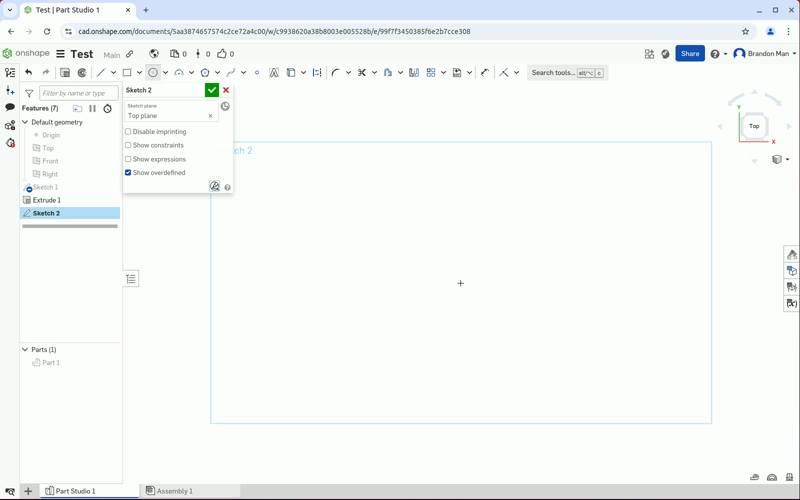
click(460, 282)
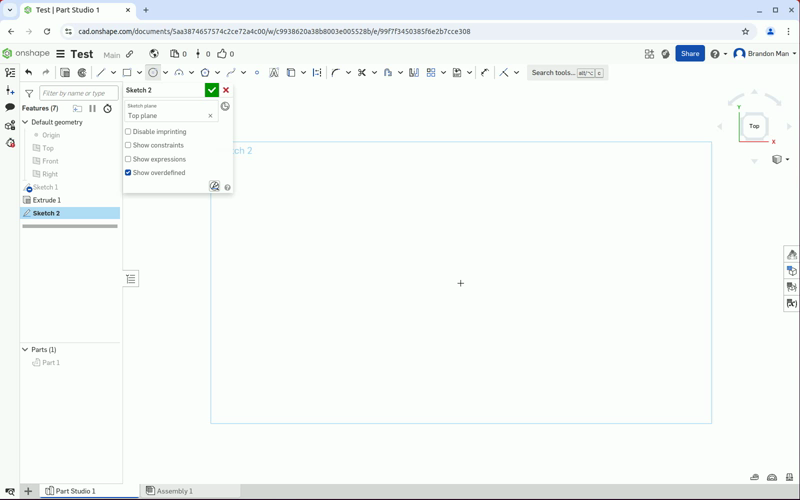
key_up(shift)
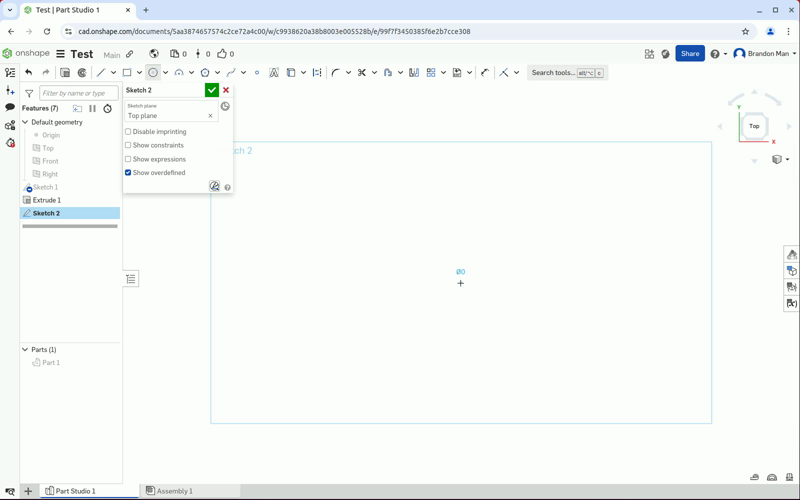
mouse_move(501, 282)
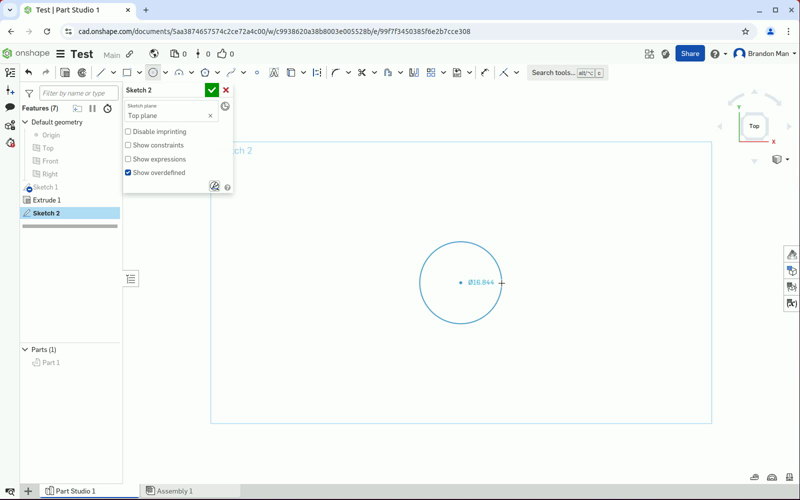
click(501, 282)
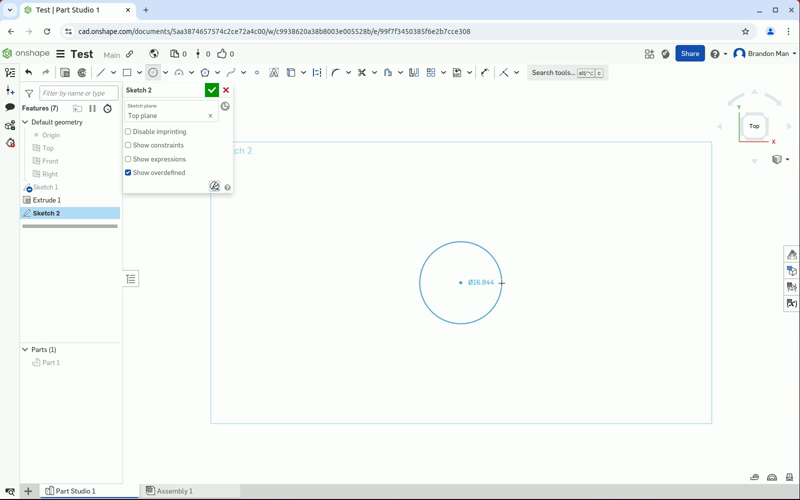
key(esc)
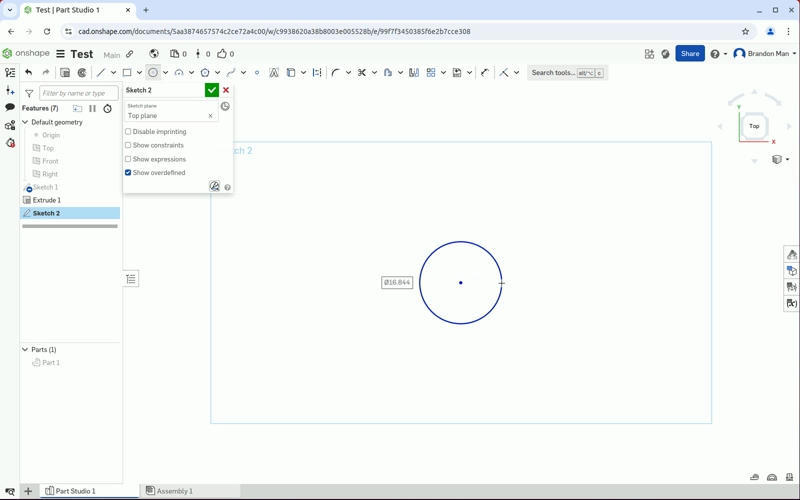
key(c)
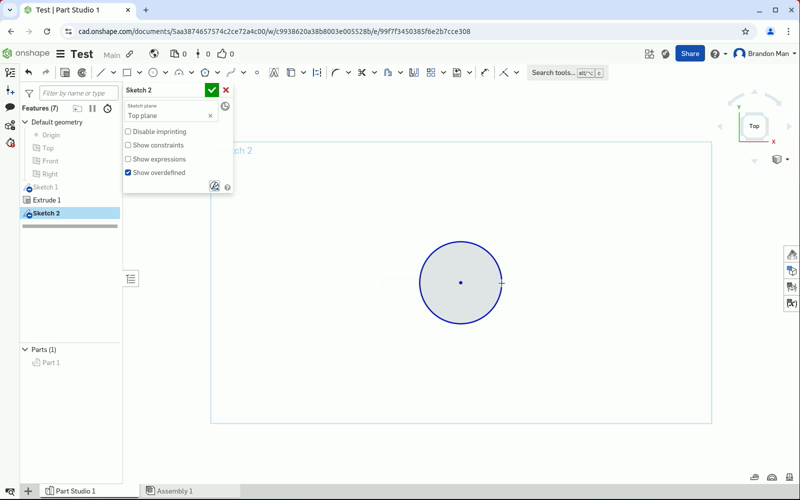
key_down(shift)
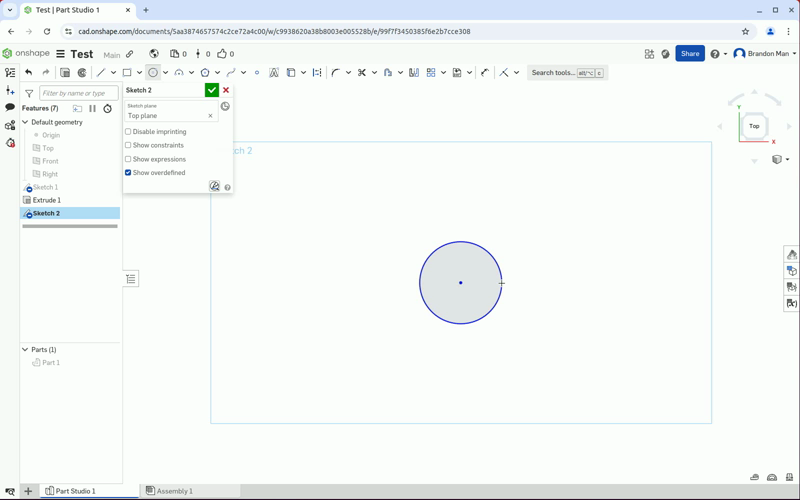
mouse_move(460, 282)
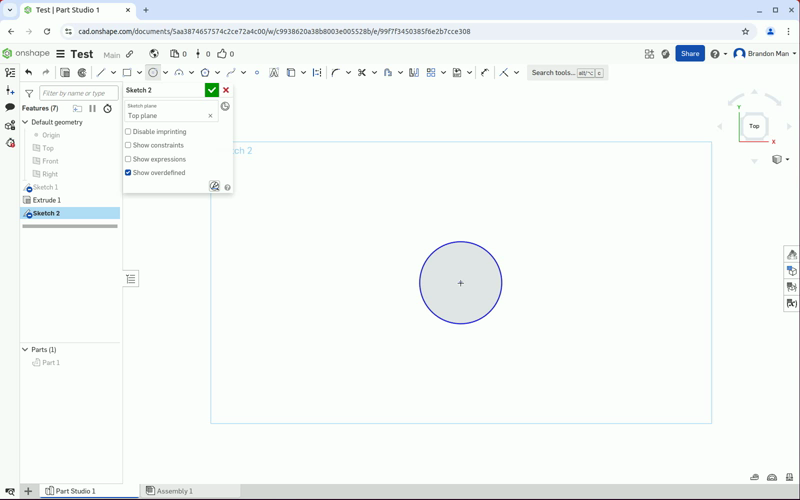
click(460, 282)
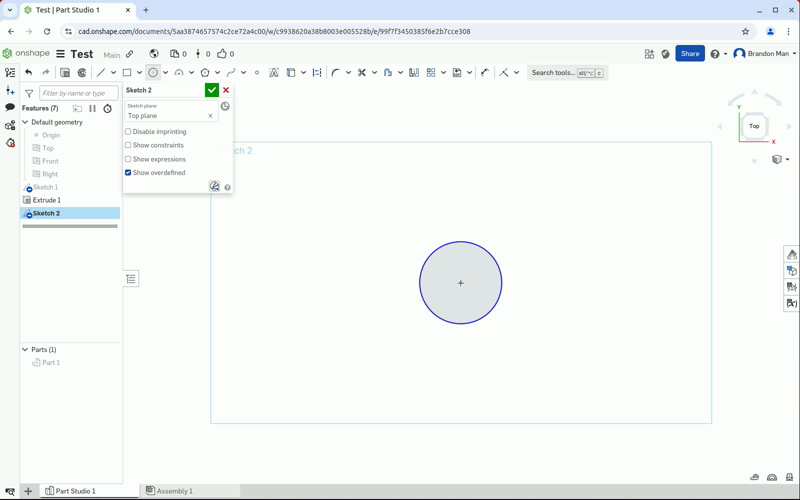
key_up(shift)
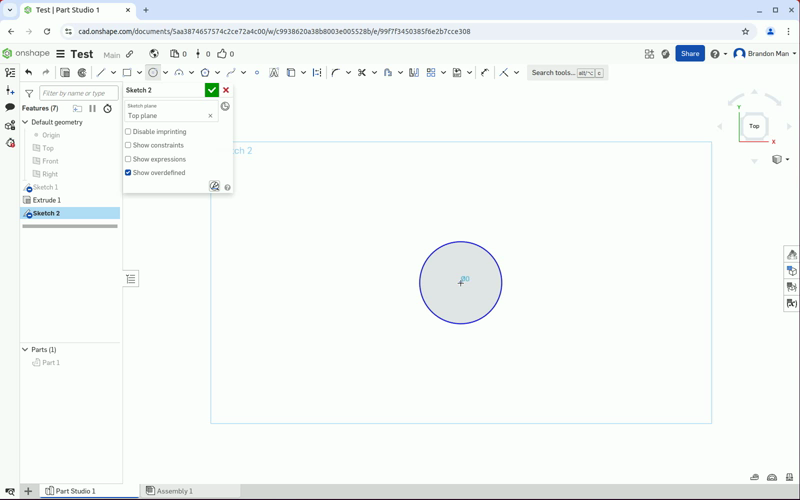
mouse_move(478, 282)
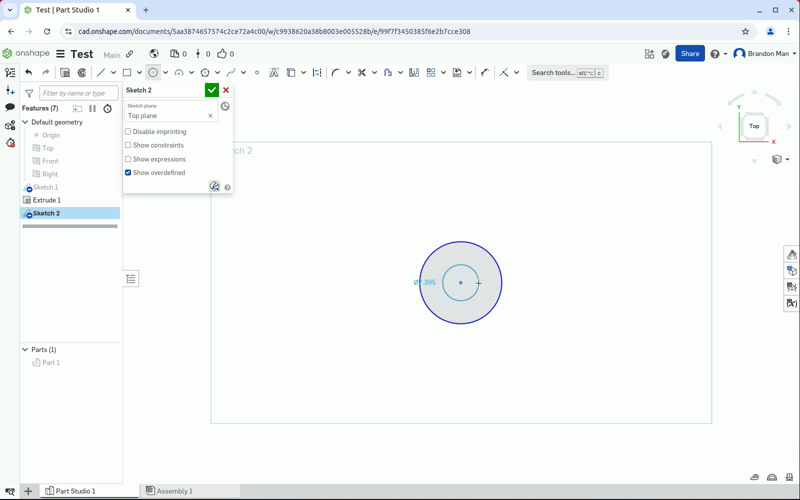
click(478, 282)
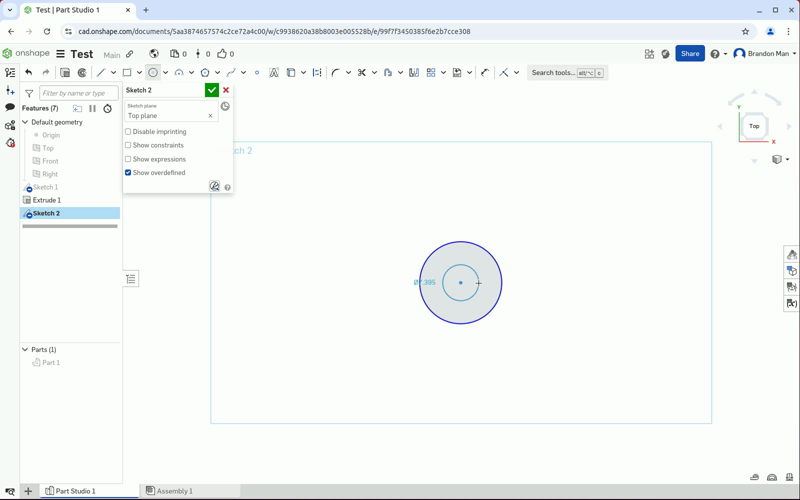
key(esc)
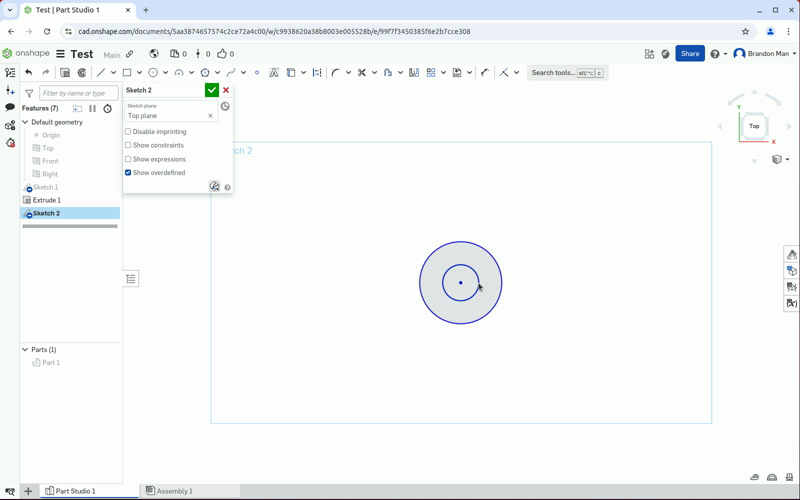
mouse_move(448, 313)
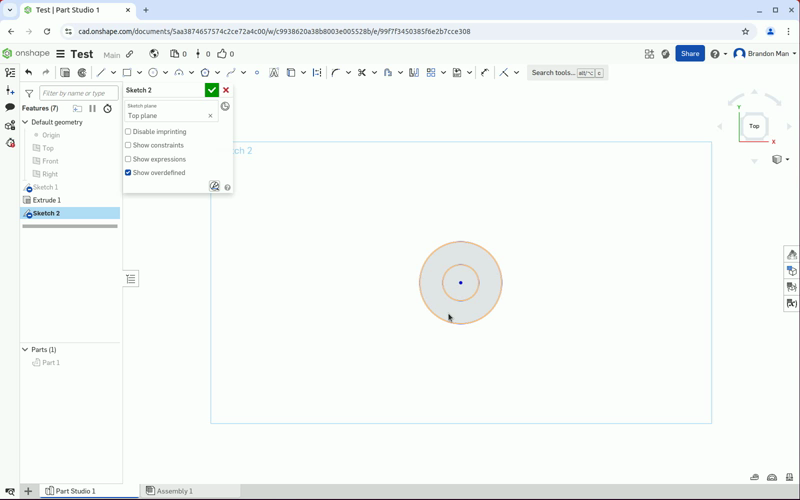
click(448, 313)
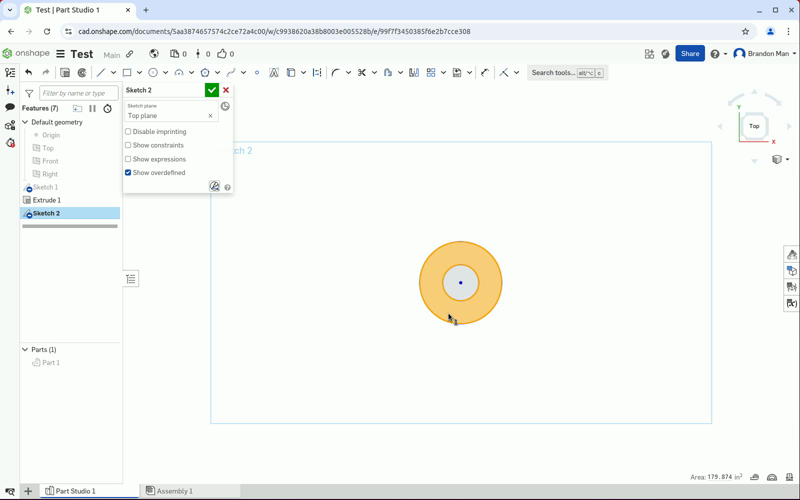
mouse_move(73, 352)
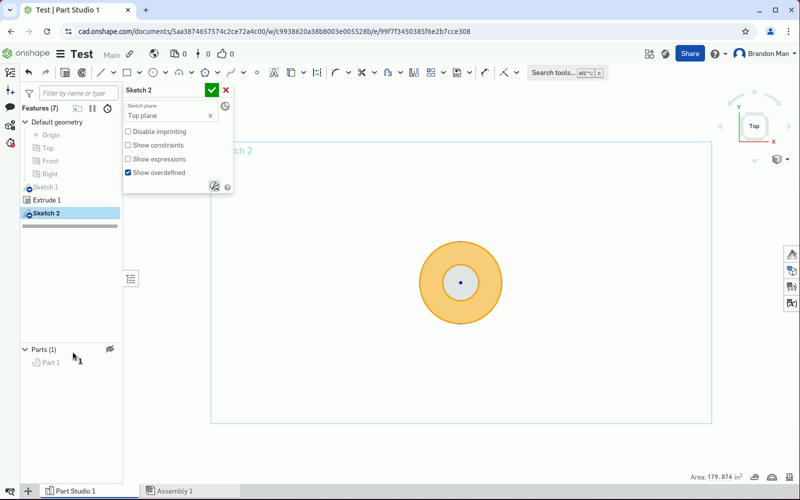
key(shift+y)
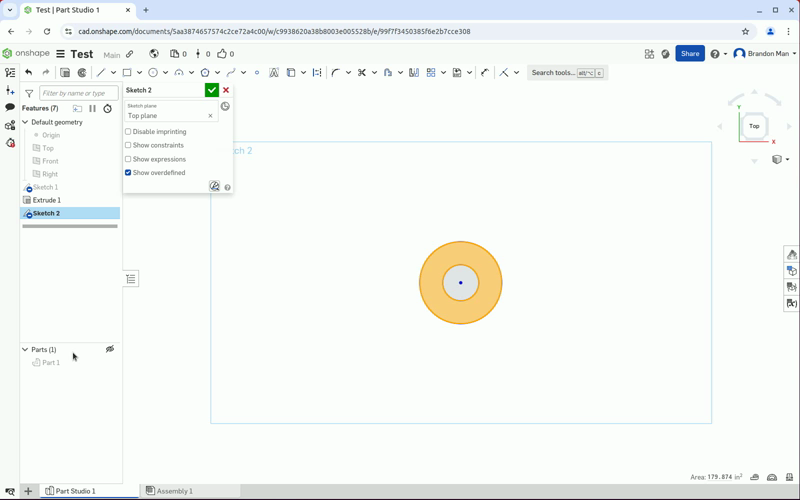
key(shift+e)
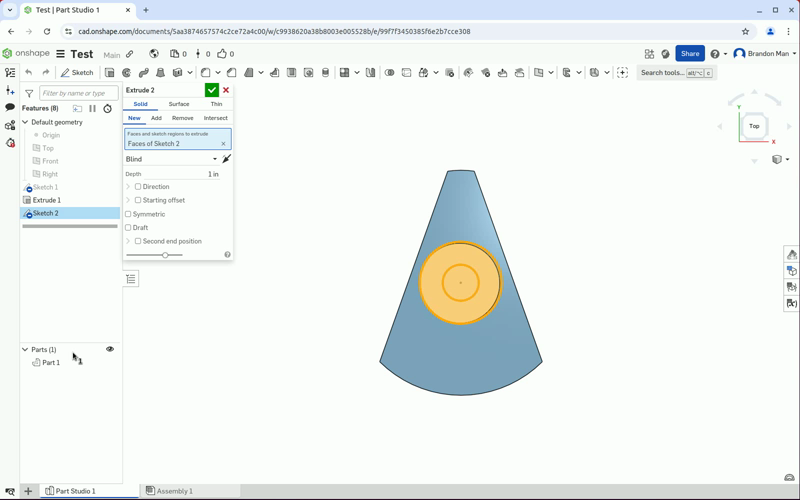
mouse_move(143, 106)
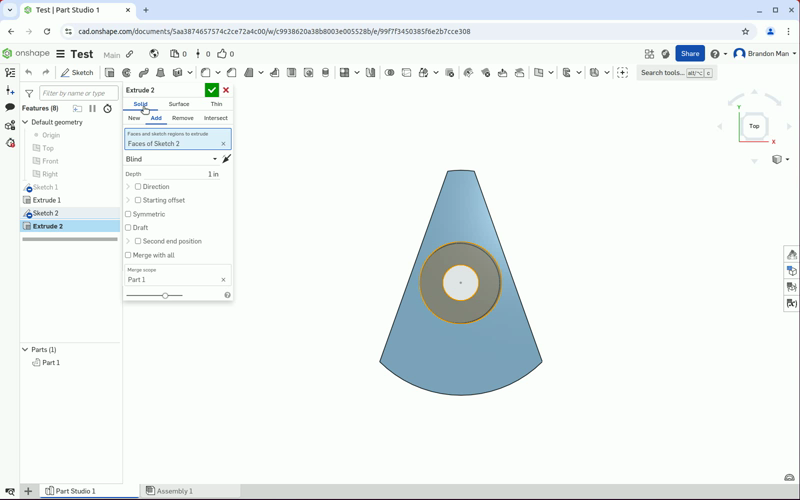
click(143, 106)
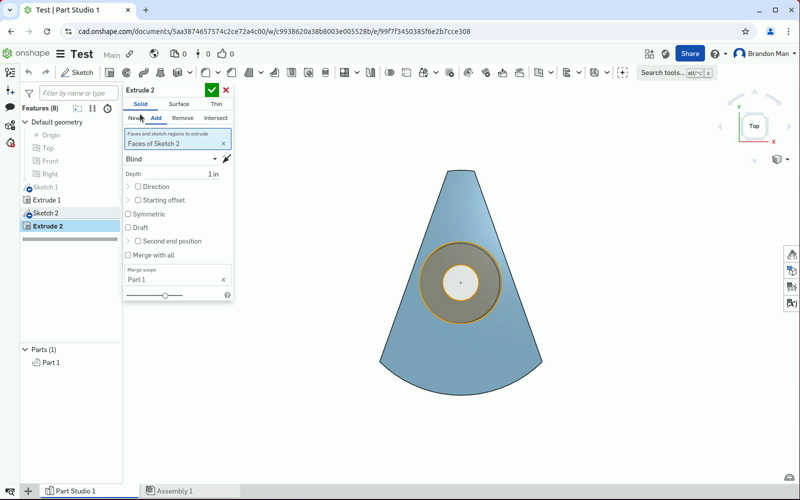
mouse_move(137, 120)
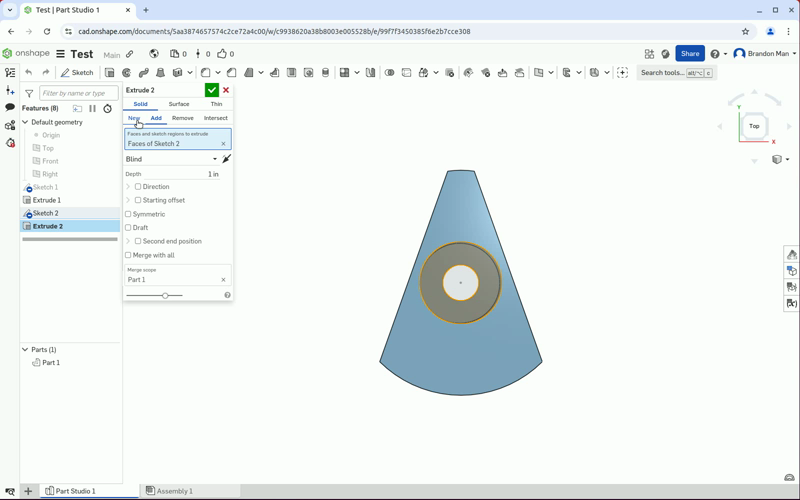
click(137, 120)
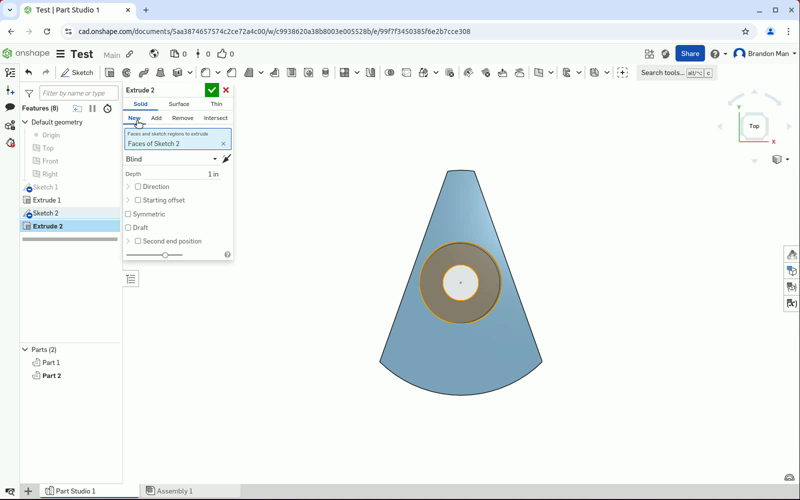
key(tab, 4)
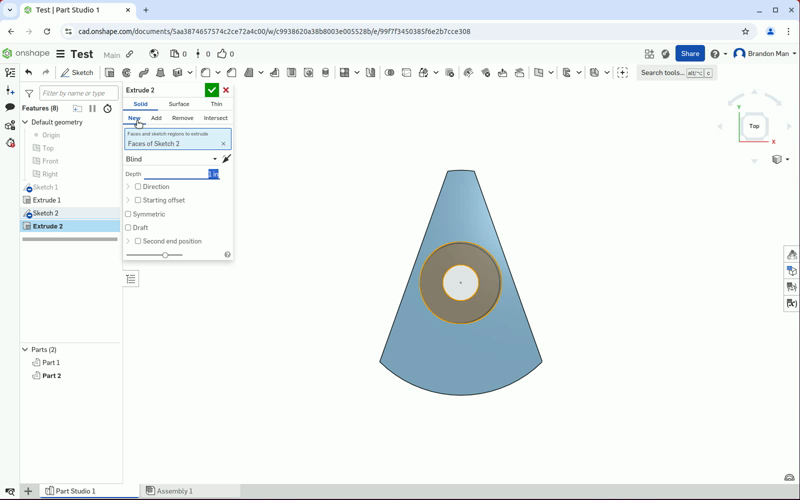
text(5.536)
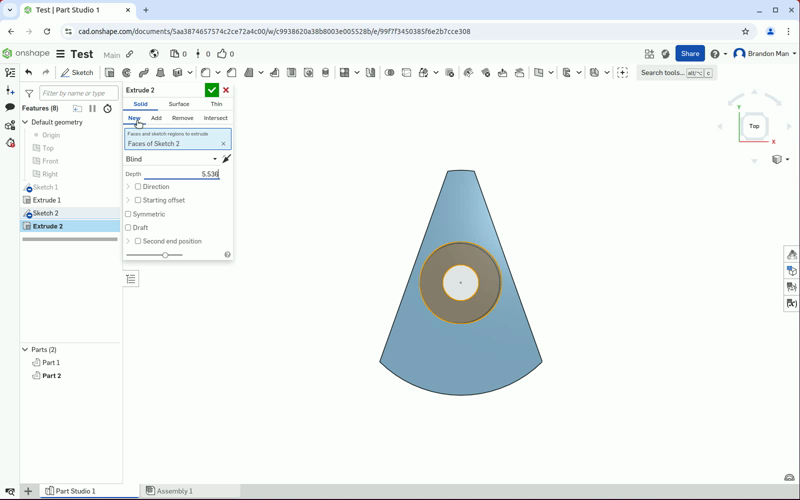
key(enter)
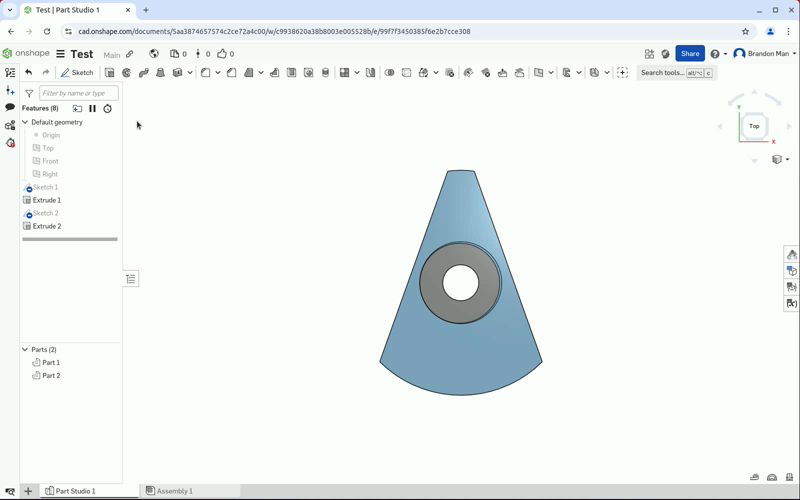
key(shift+h)
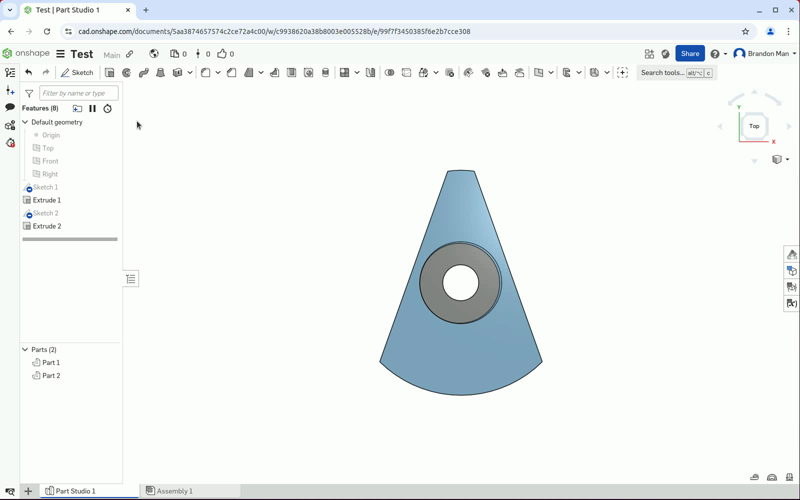
key(shift+h)
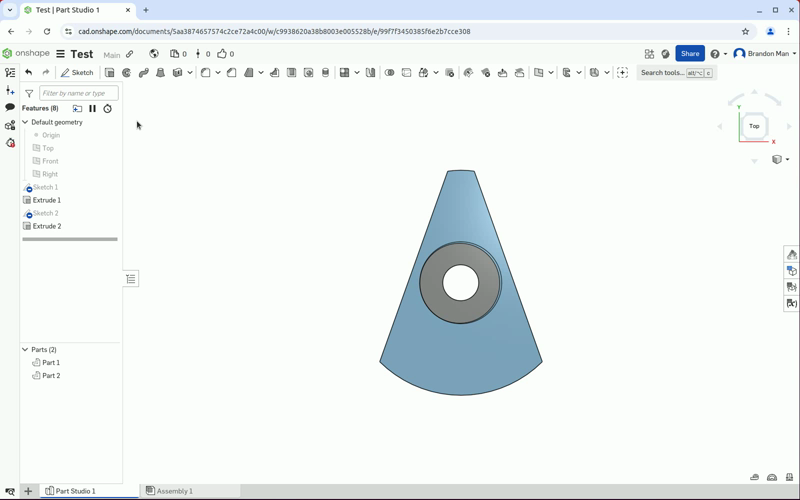
mouse_move(73, 189)
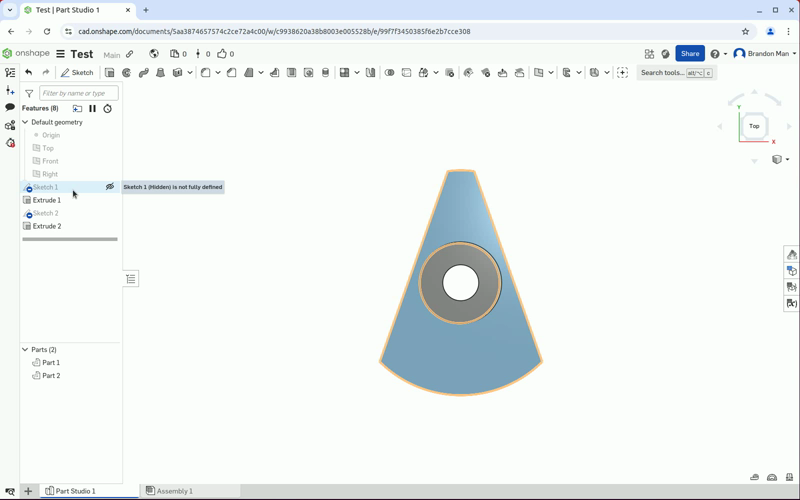
click(73, 189)
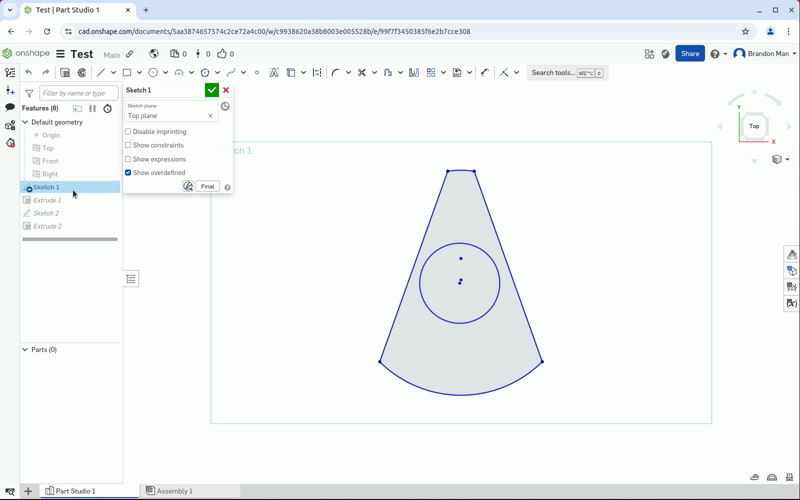
mouse_move(229, 92)
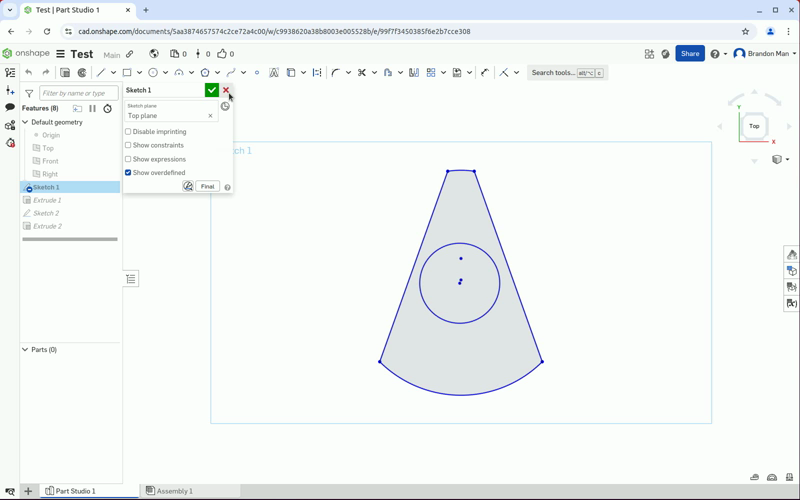
click(229, 92)
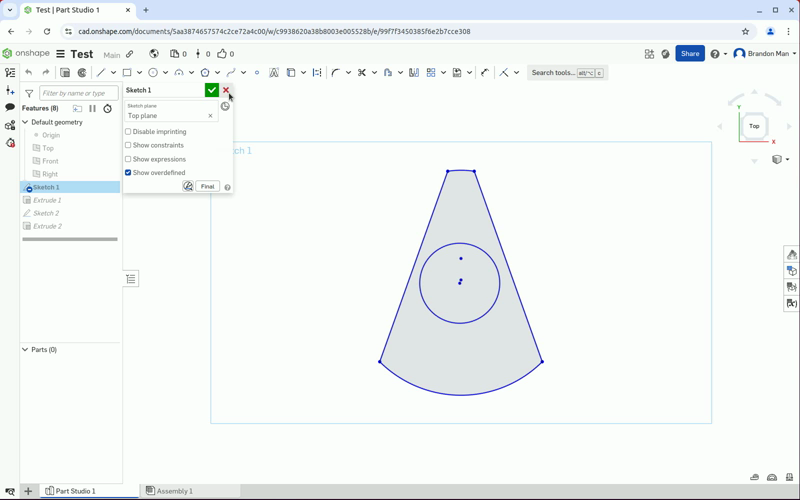
key(shift+s)
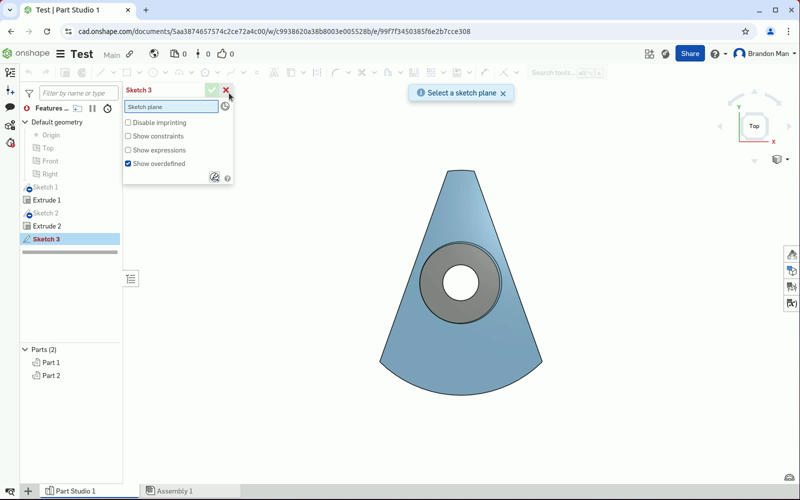
mouse_move(73, 150)
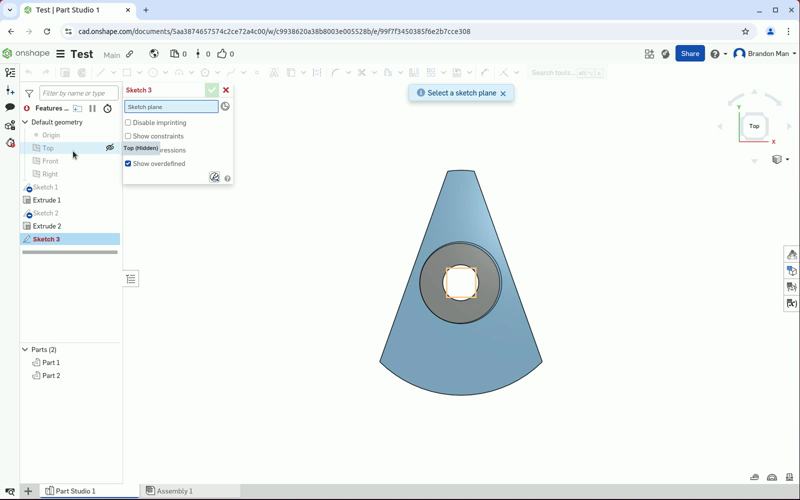
click(73, 150)
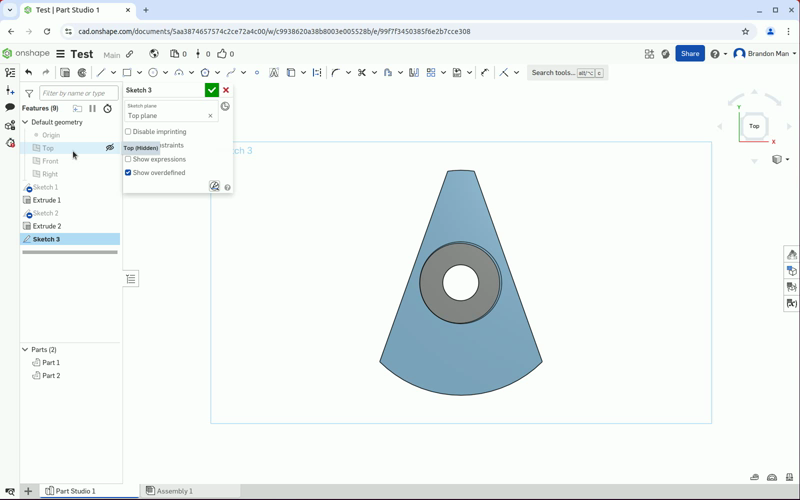
mouse_move(73, 352)
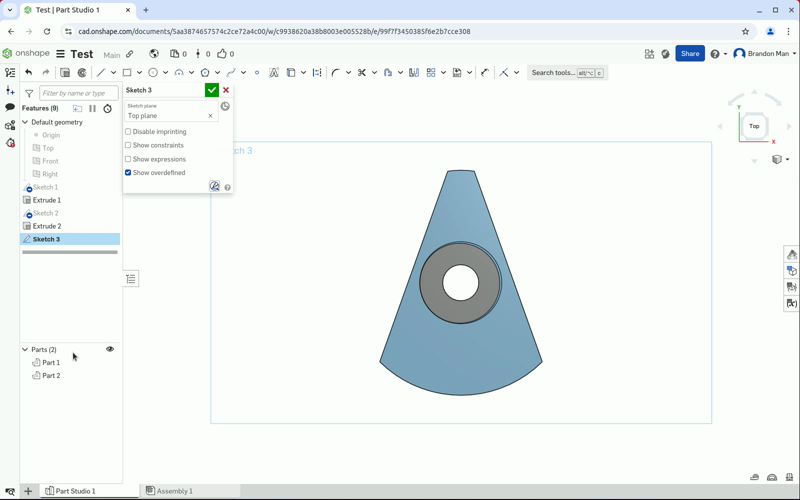
key(y)
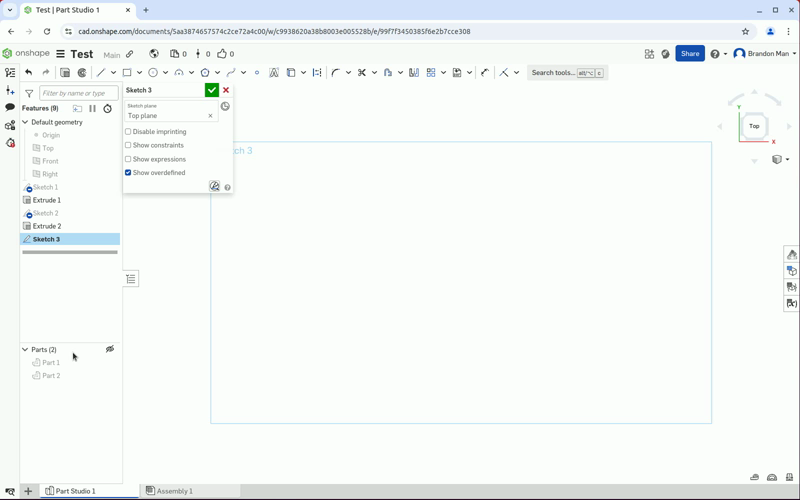
key(c)
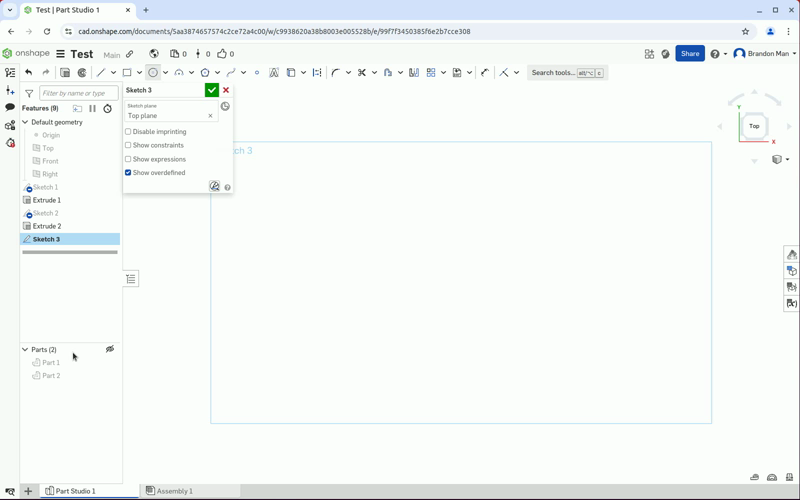
key_down(shift)
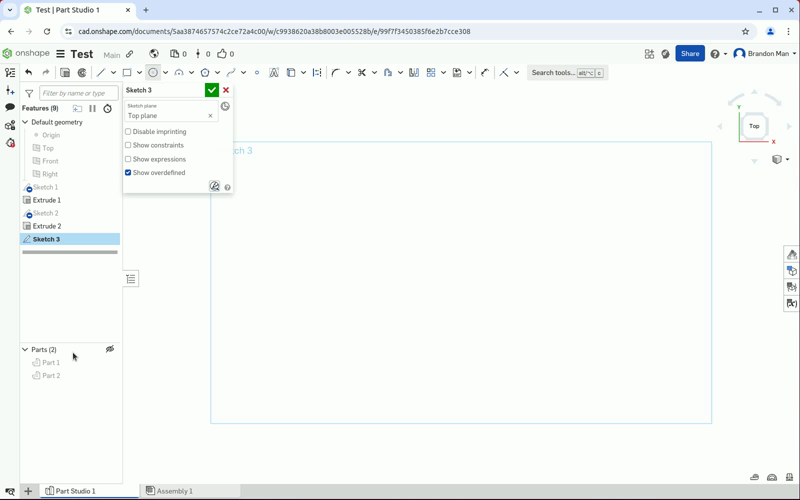
mouse_move(461, 201)
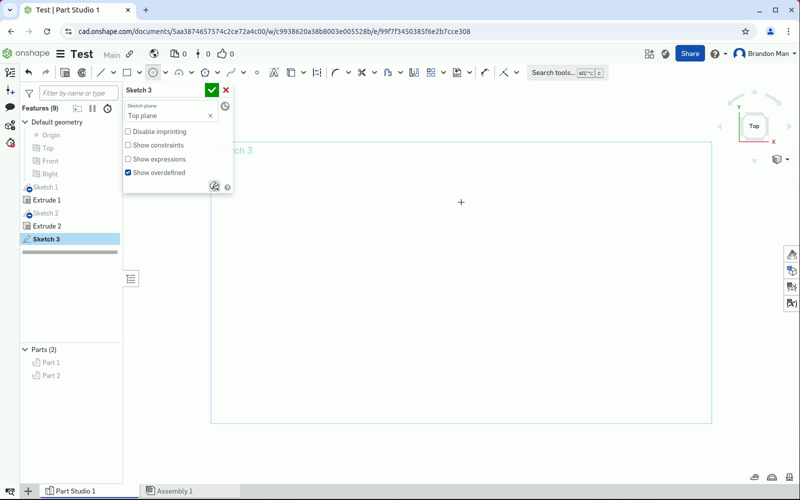
click(461, 201)
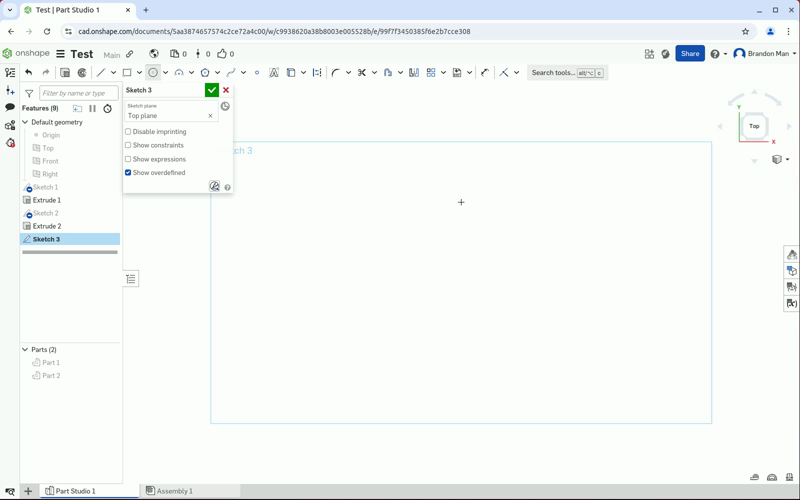
key_up(shift)
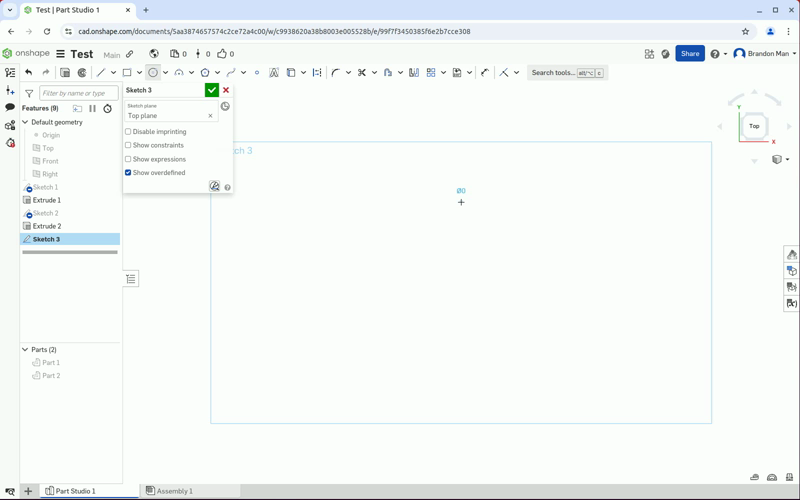
mouse_move(472, 201)
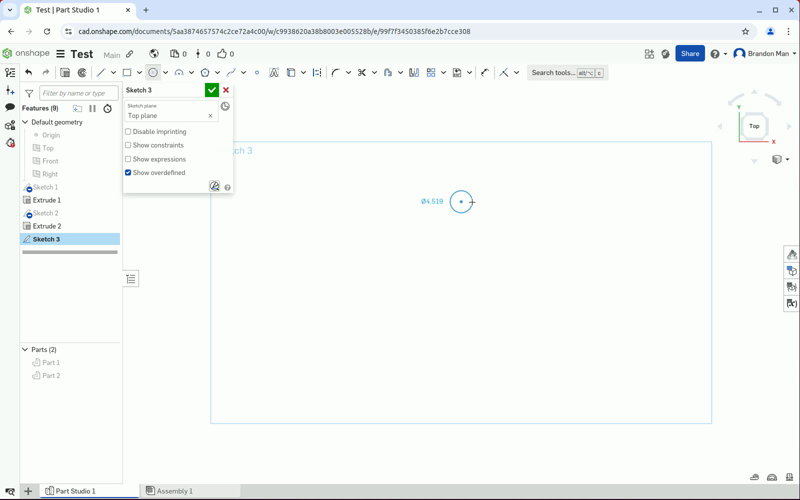
click(472, 201)
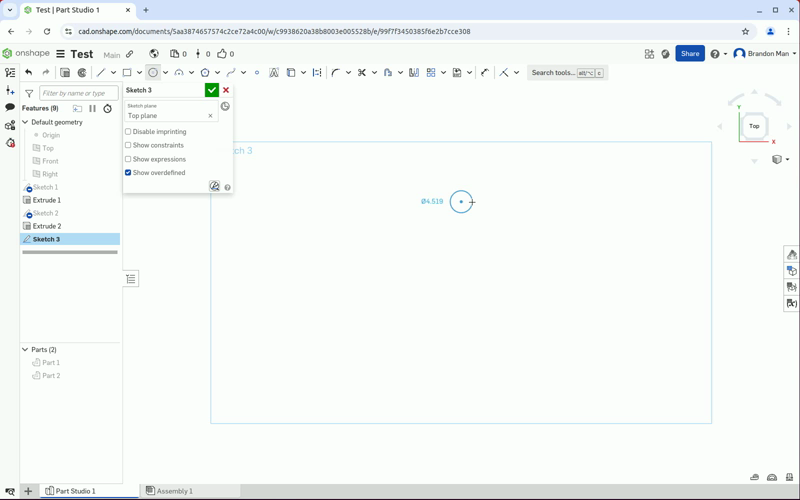
key(esc)
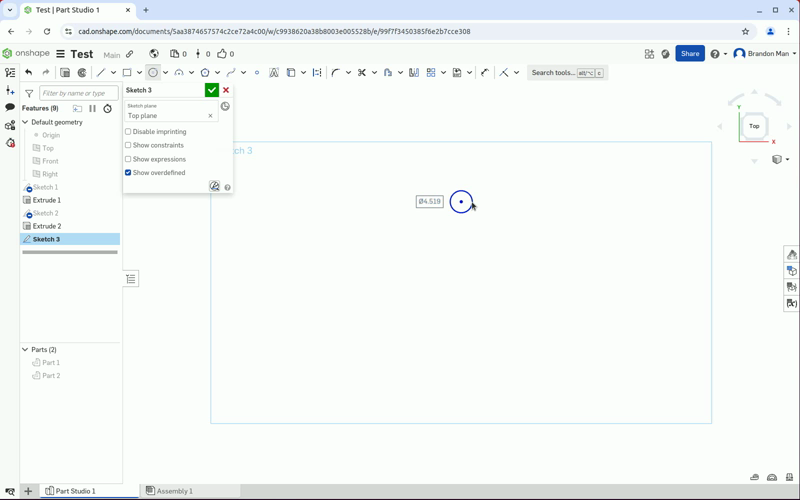
mouse_move(469, 203)
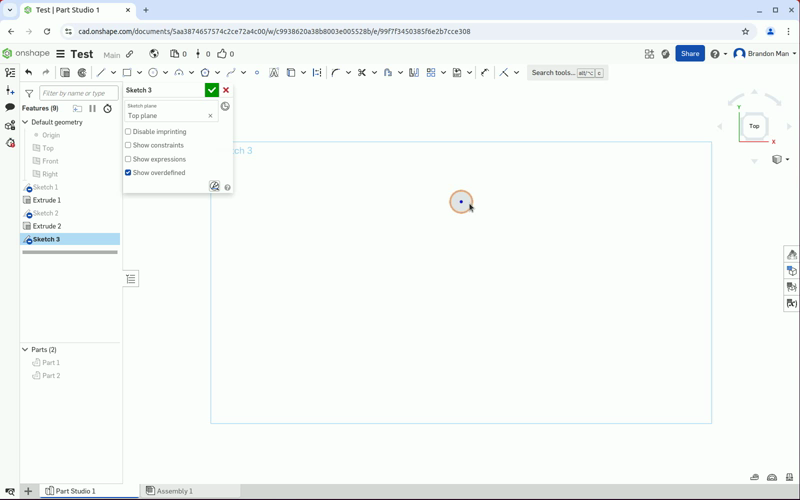
scroll(6)
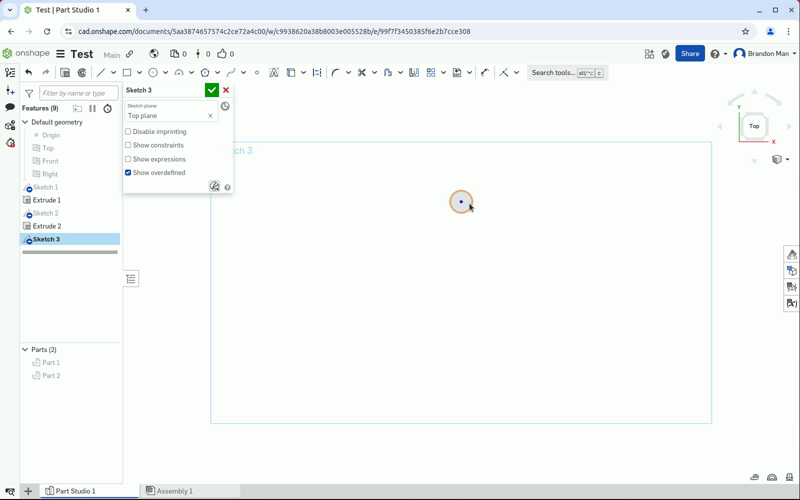
scroll(6)
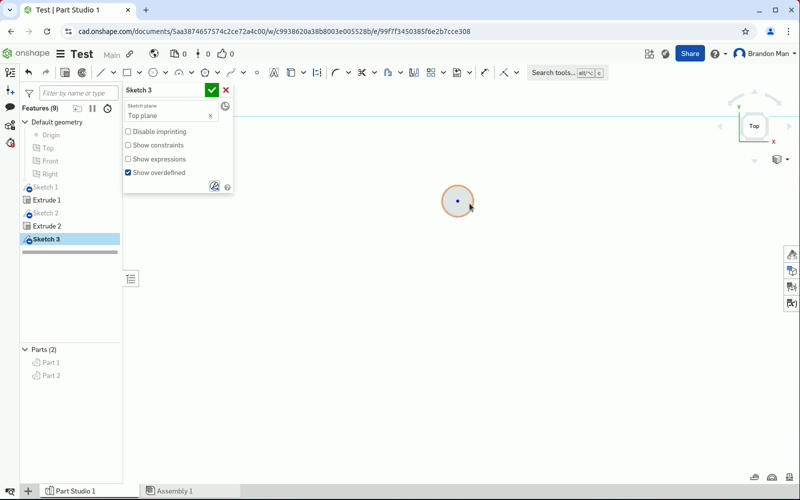
scroll(6)
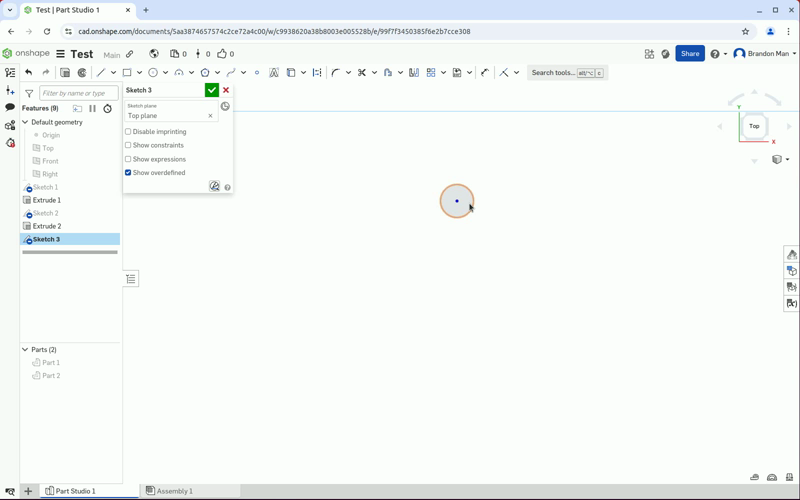
scroll(6)
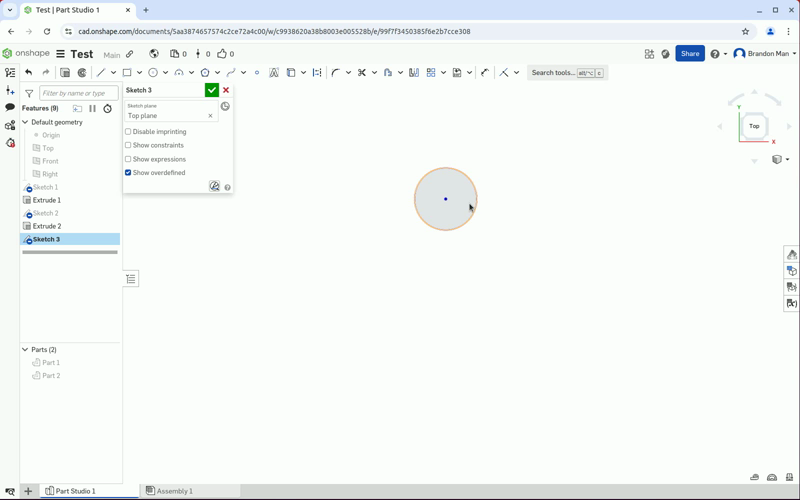
scroll(6)
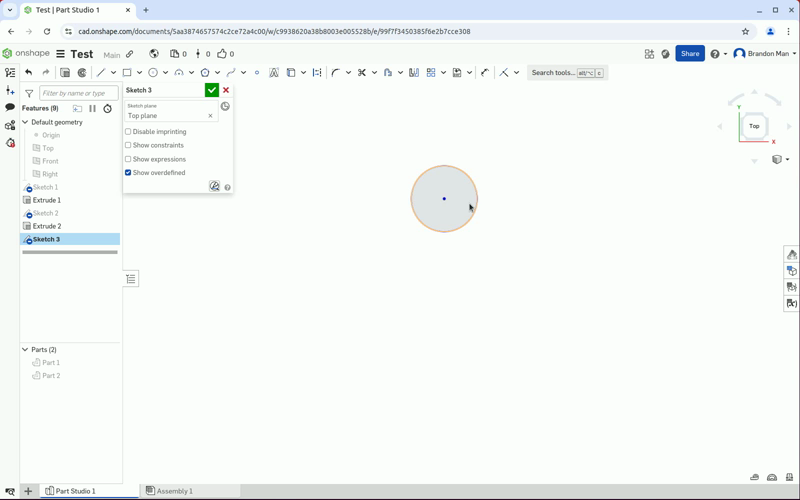
scroll(6)
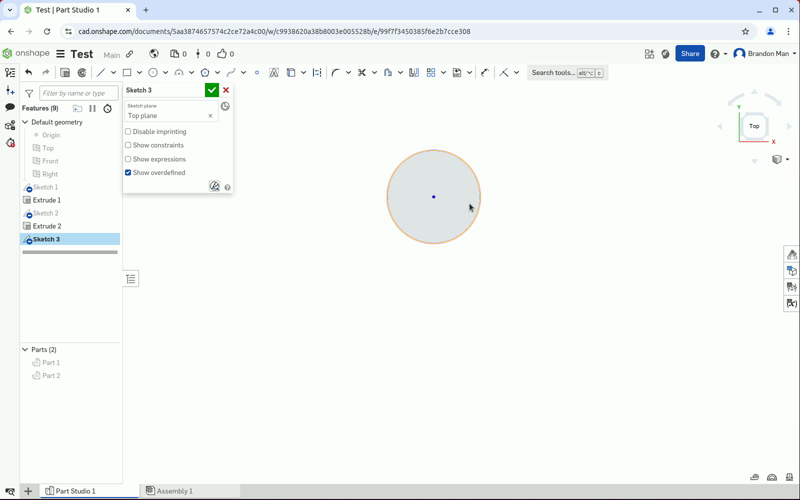
scroll(6)
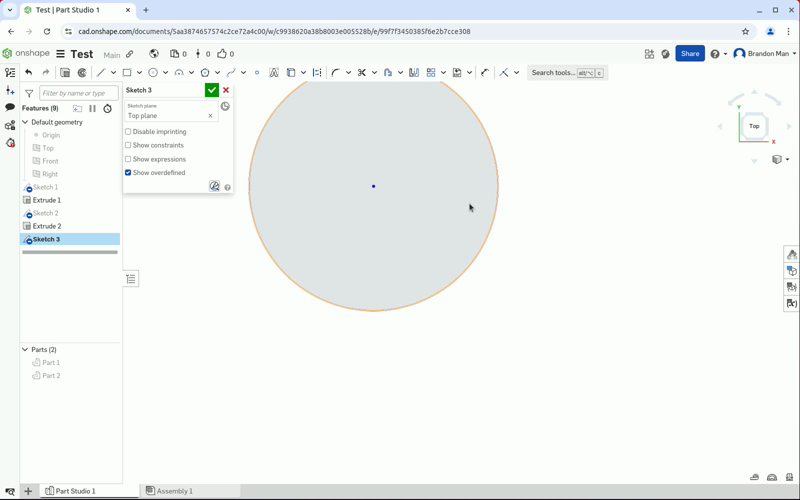
click(469, 203)
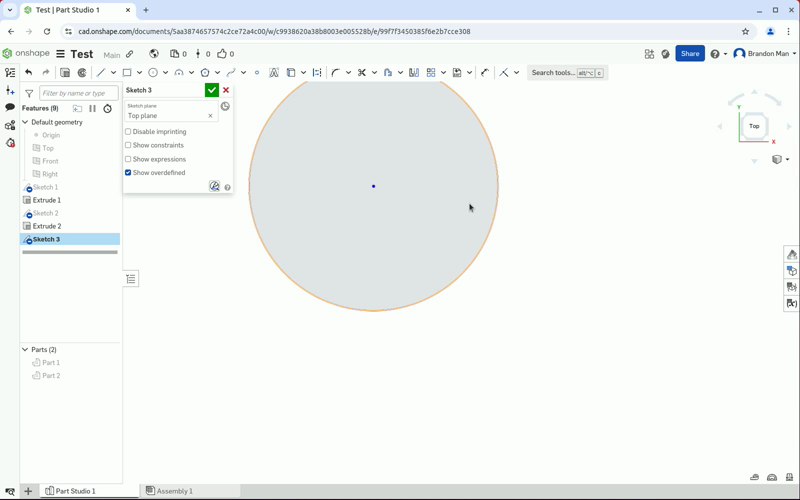
scroll(-6)
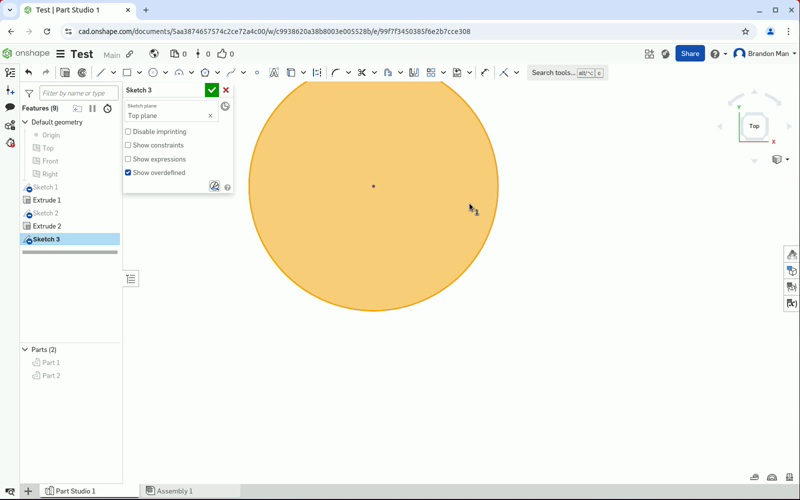
scroll(-6)
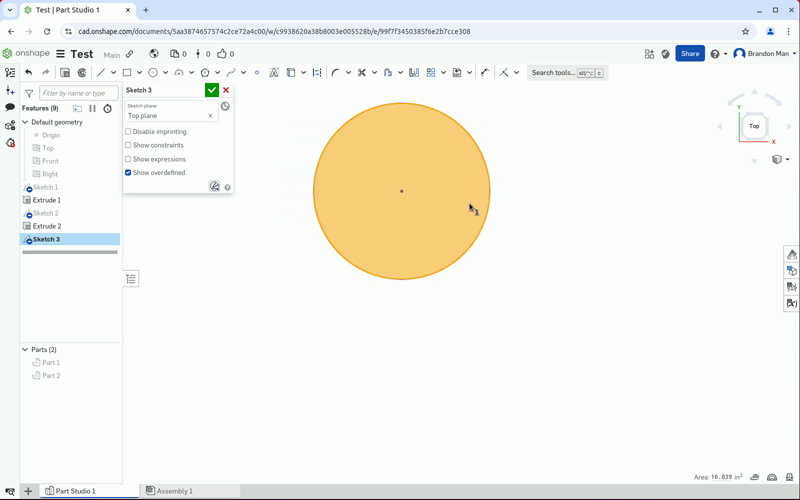
scroll(-6)
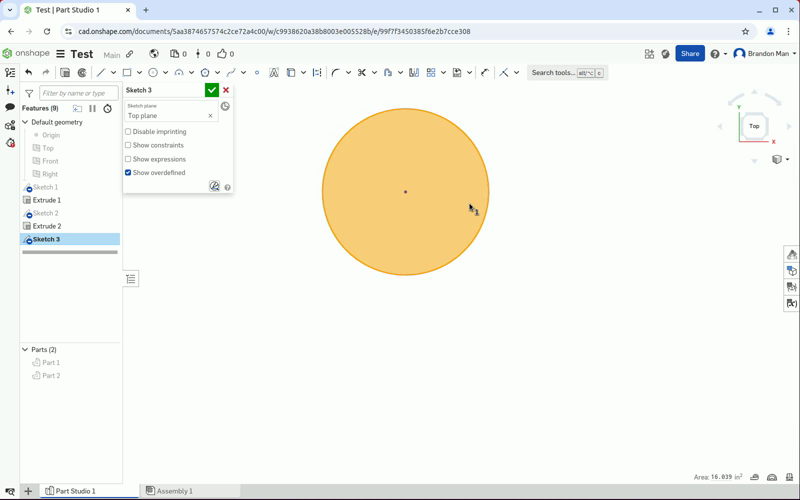
scroll(-6)
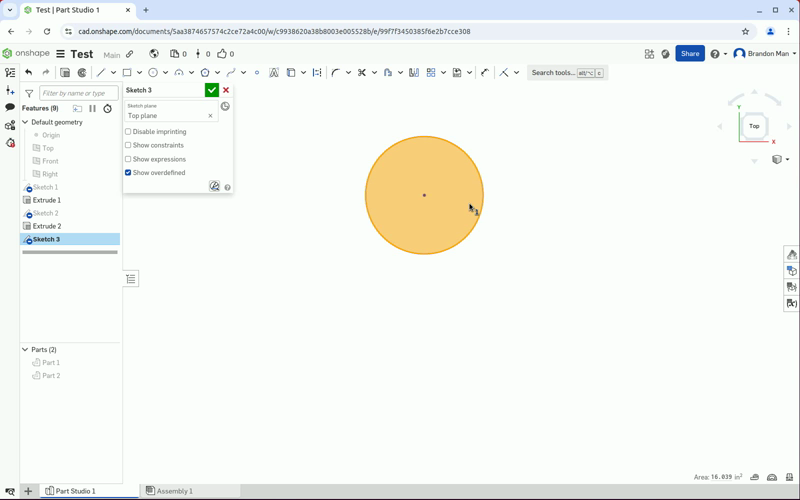
scroll(-6)
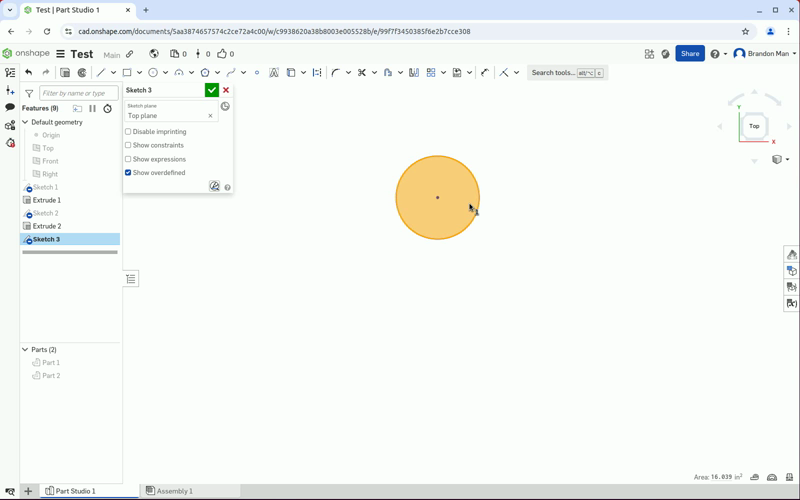
scroll(-6)
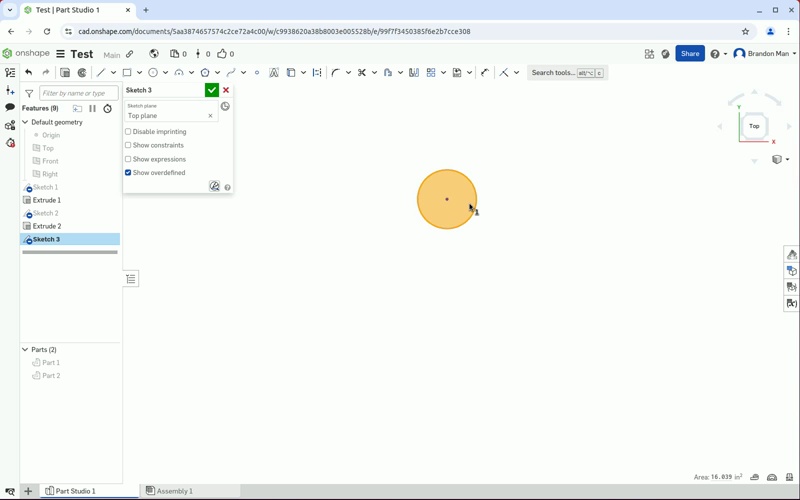
scroll(-6)
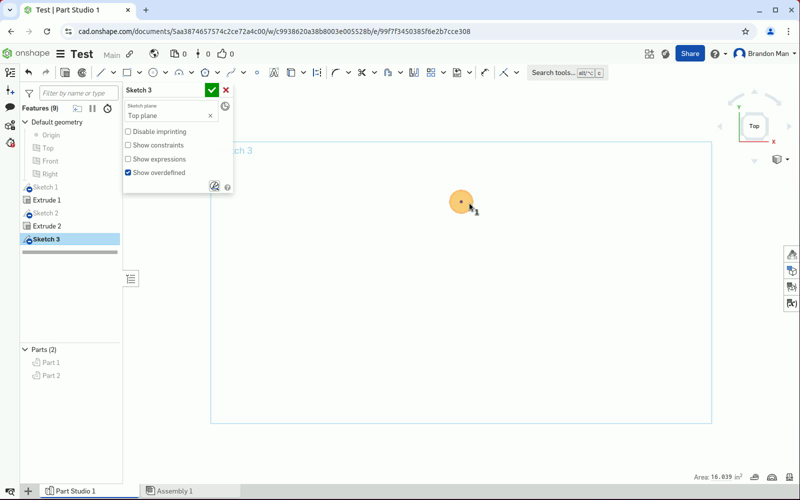
mouse_move(73, 352)
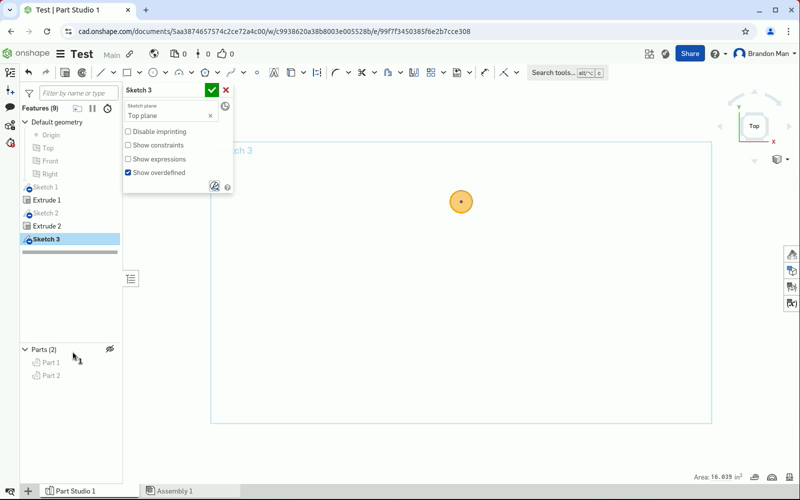
key(shift+y)
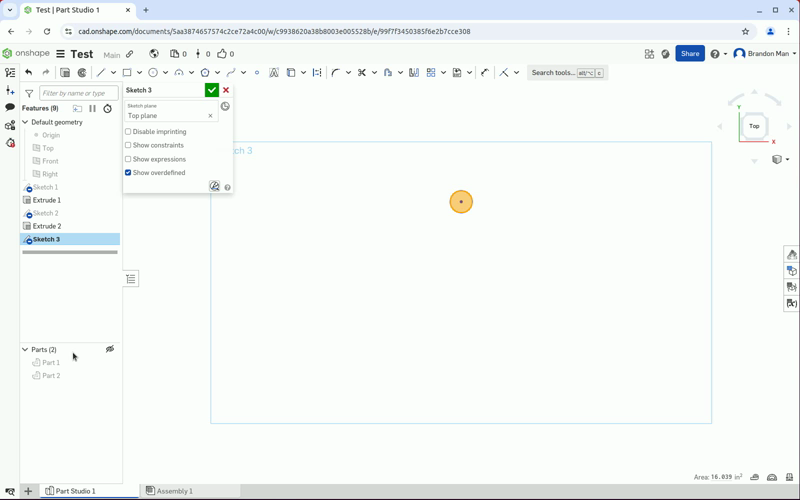
key(shift+e)
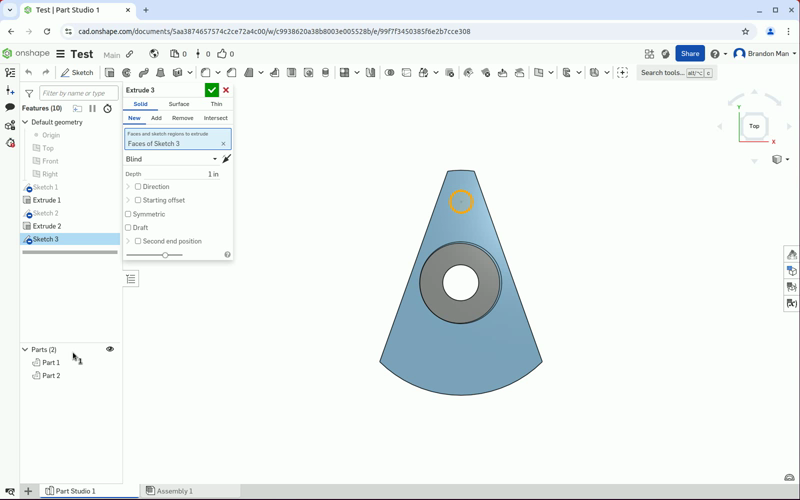
mouse_move(143, 106)
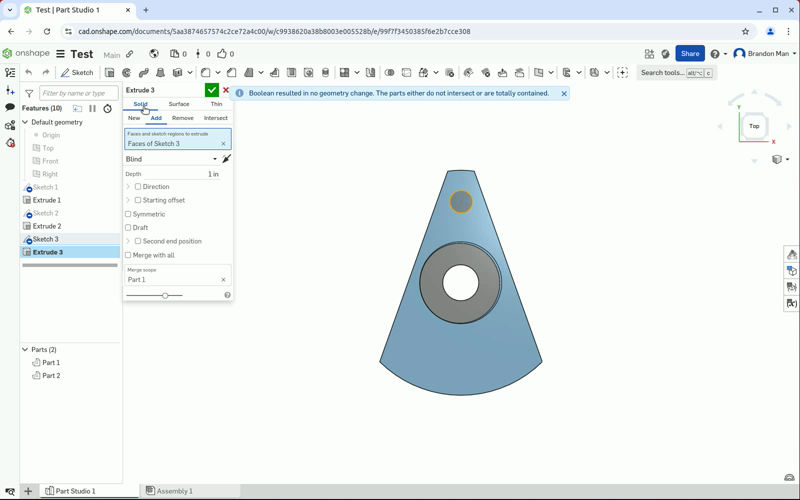
click(143, 106)
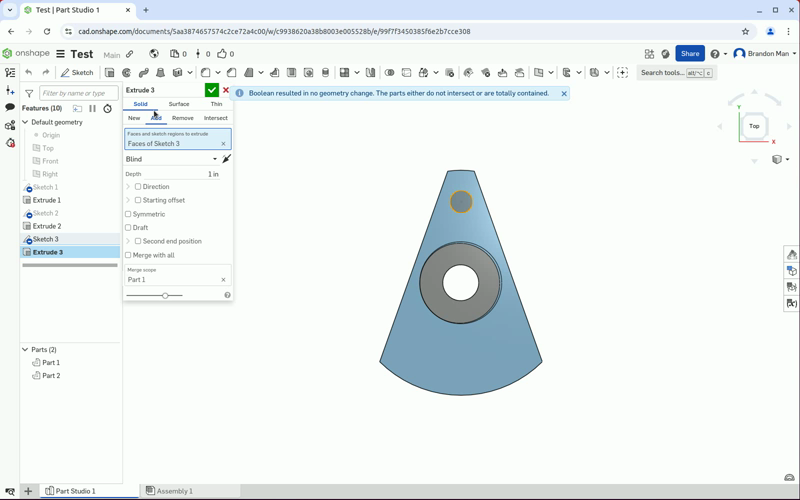
mouse_move(186, 120)
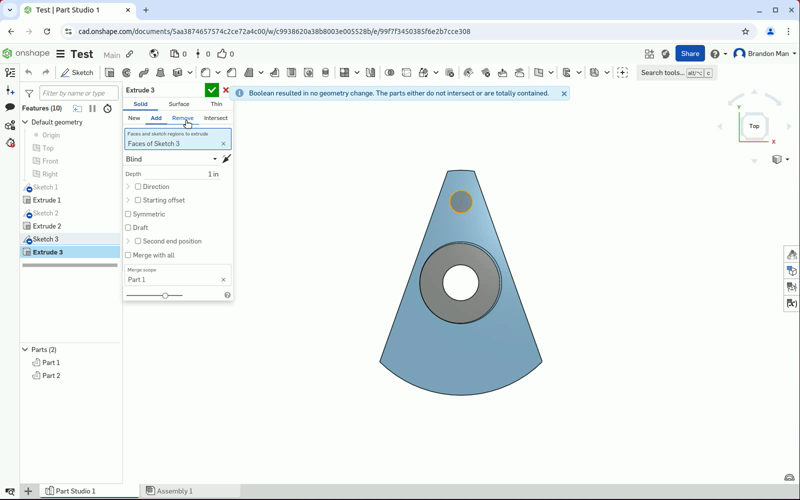
click(186, 120)
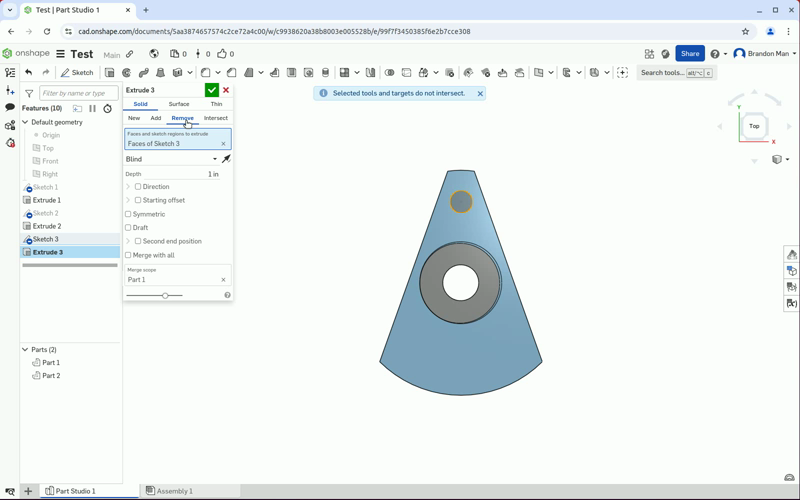
key(tab, 4)
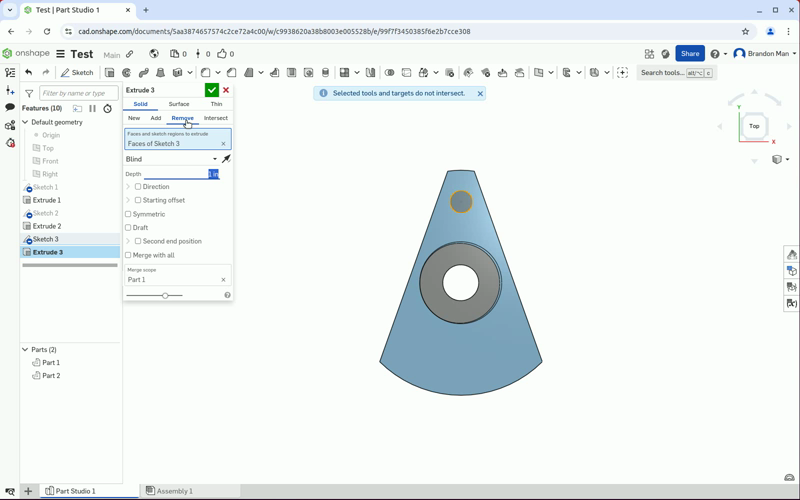
text(-30.57)
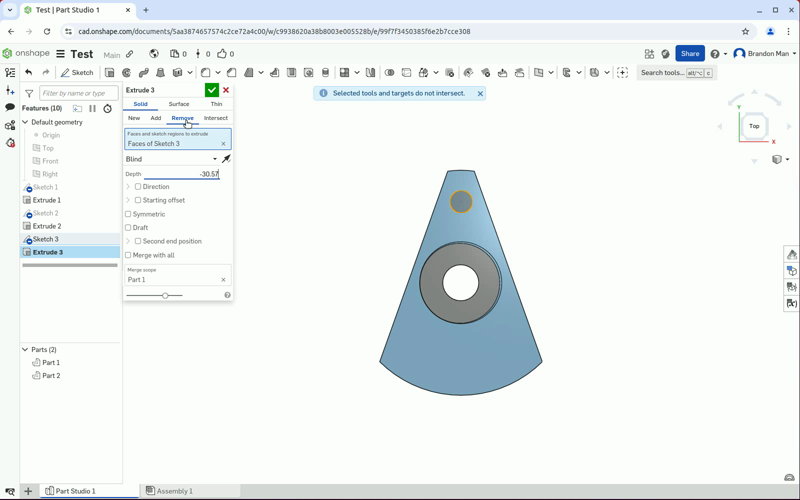
key(tab, 6)
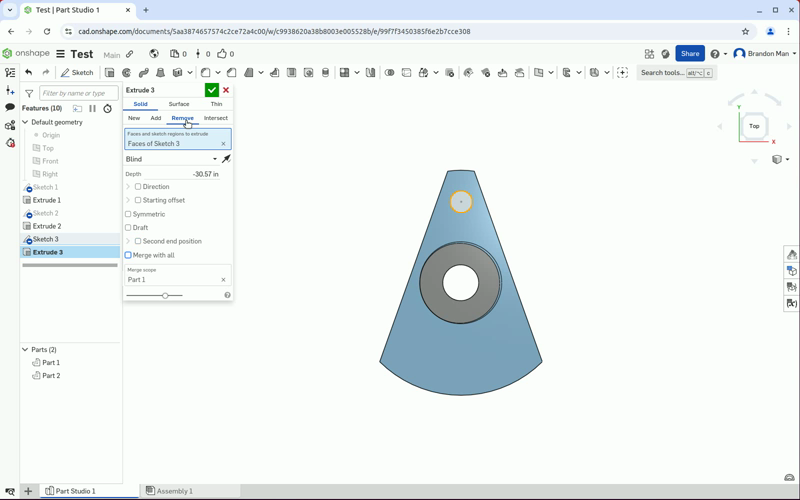
key(space)
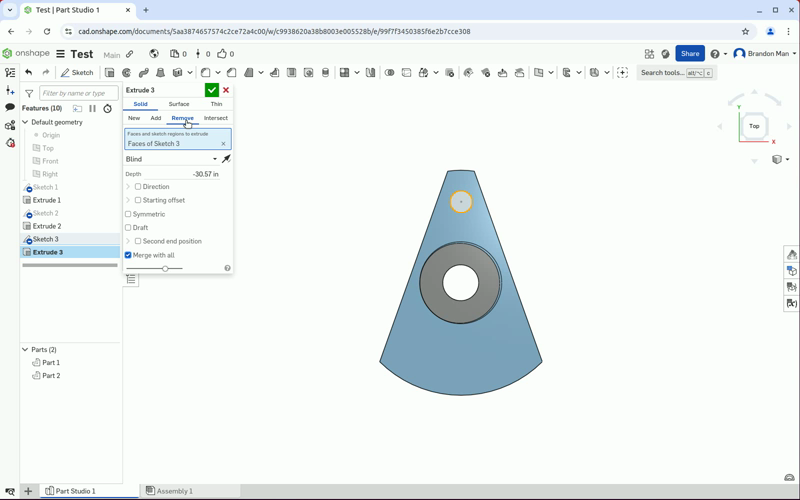
key(enter)
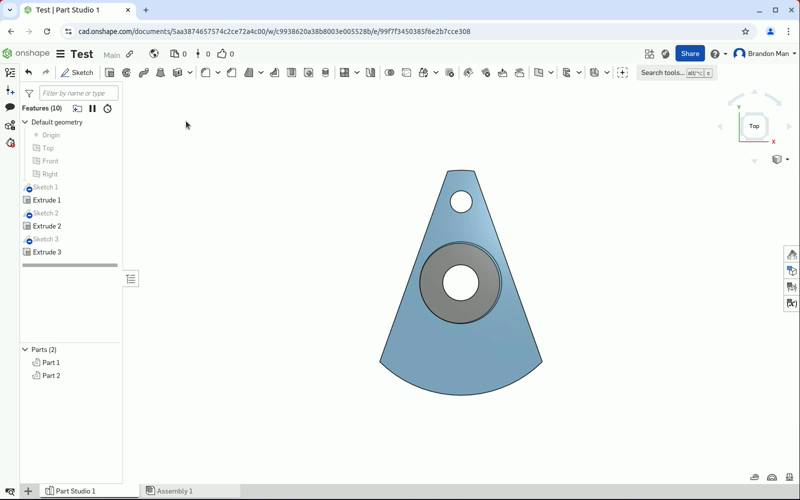
key(shift+h)
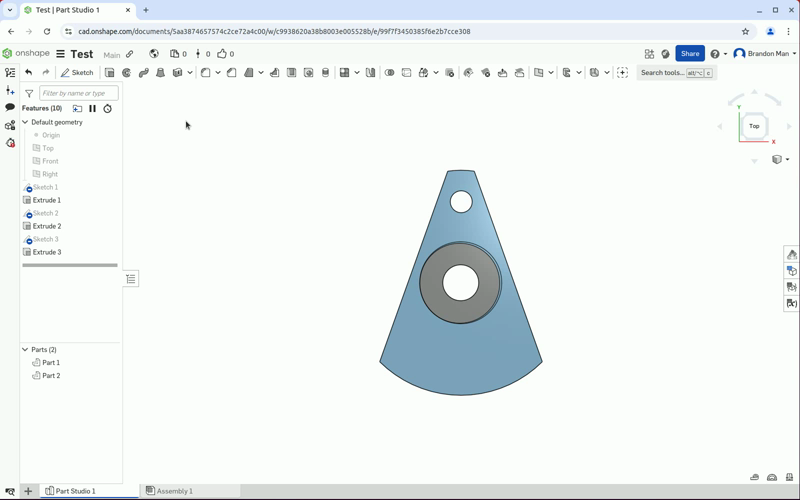
key(shift+h)
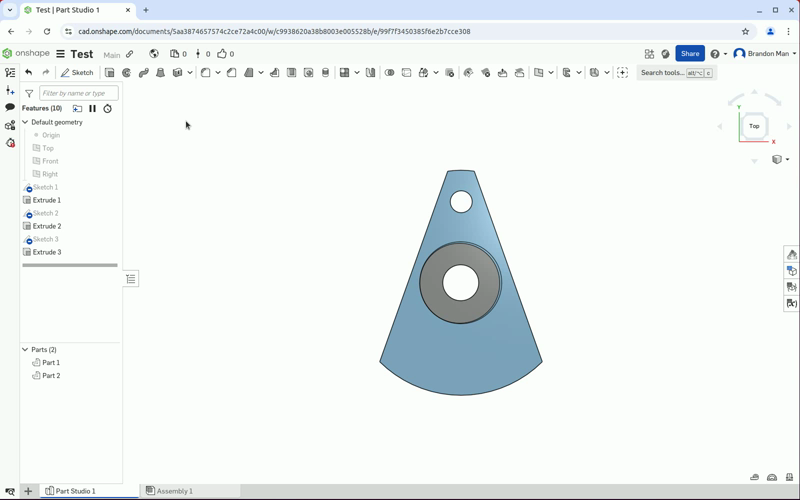
mouse_move(73, 189)
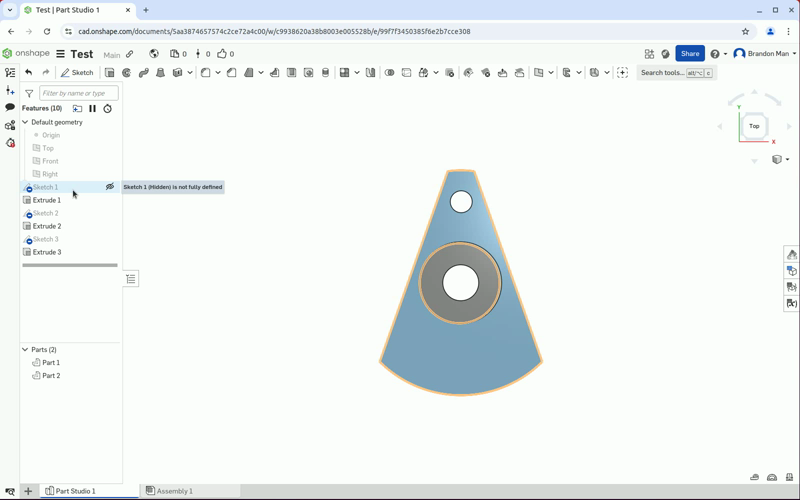
click(73, 189)
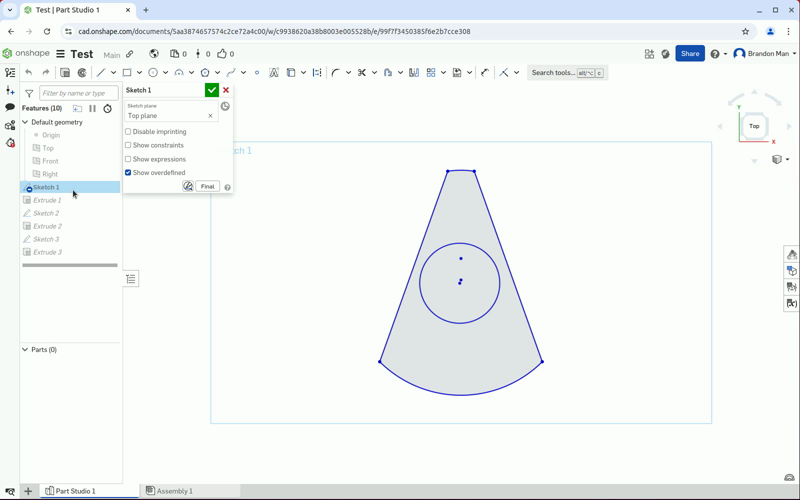
mouse_move(229, 92)
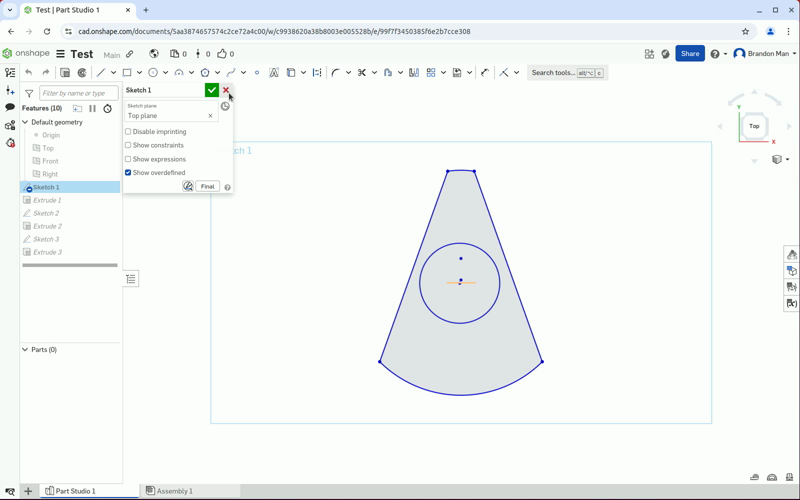
click(229, 92)
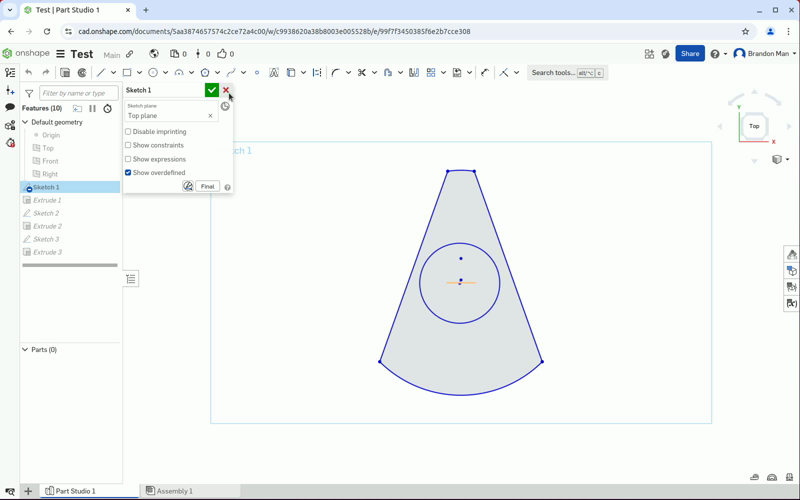
key(shift+s)
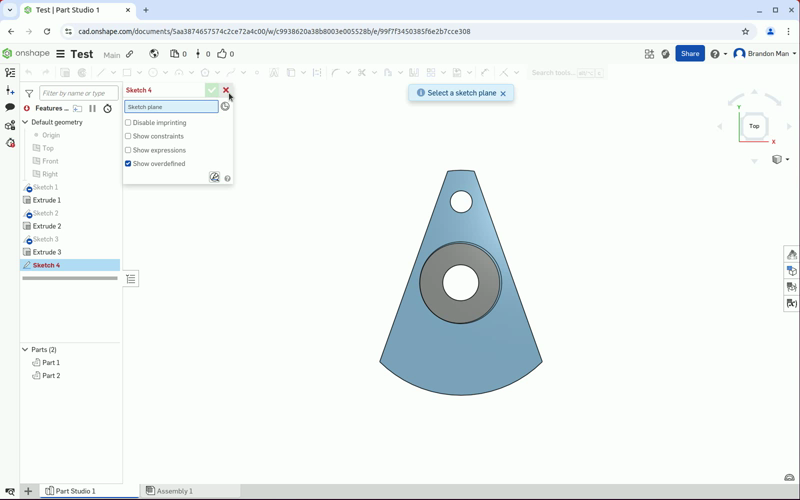
mouse_move(73, 150)
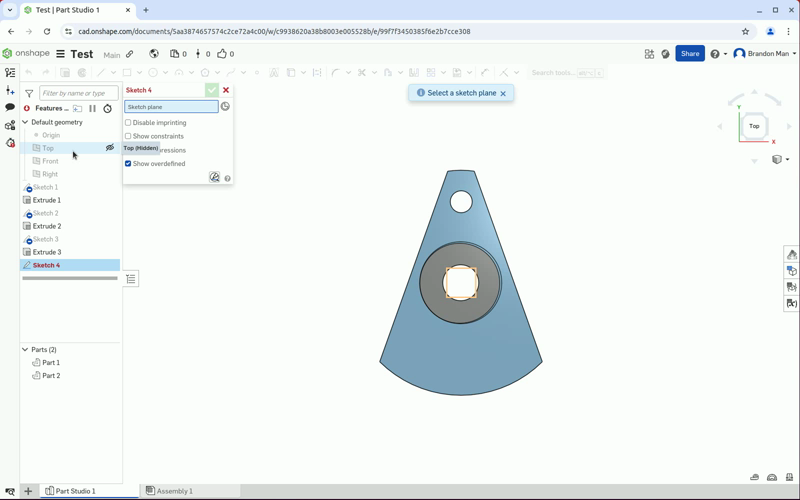
click(73, 150)
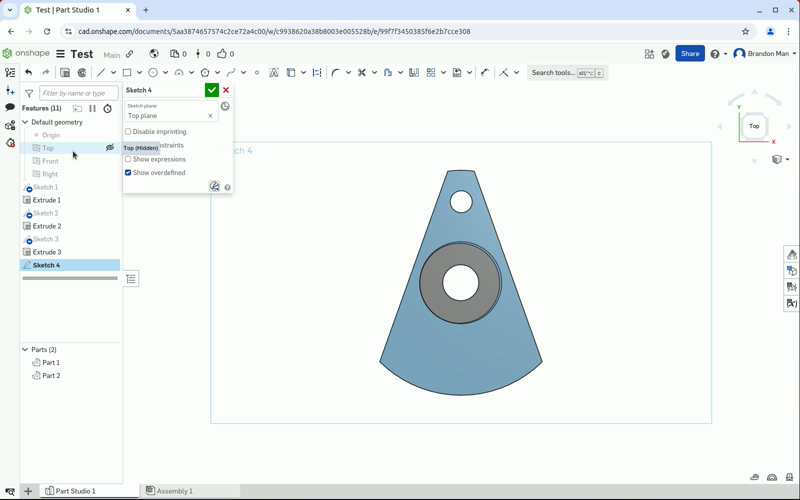
mouse_move(73, 352)
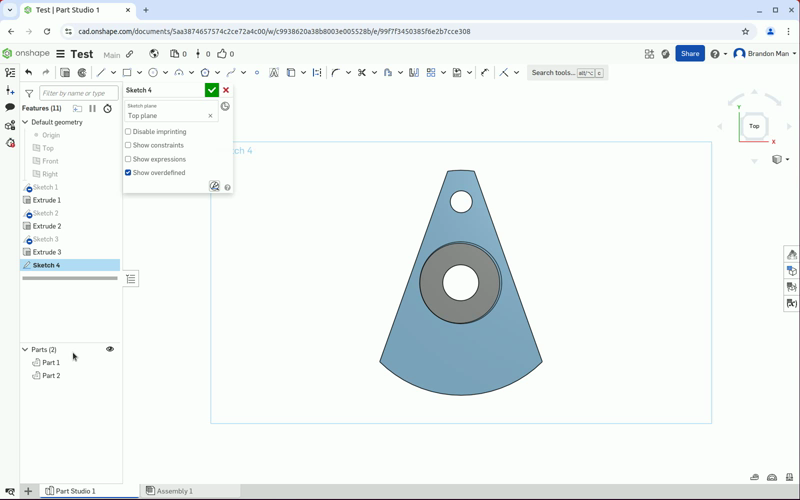
key(y)
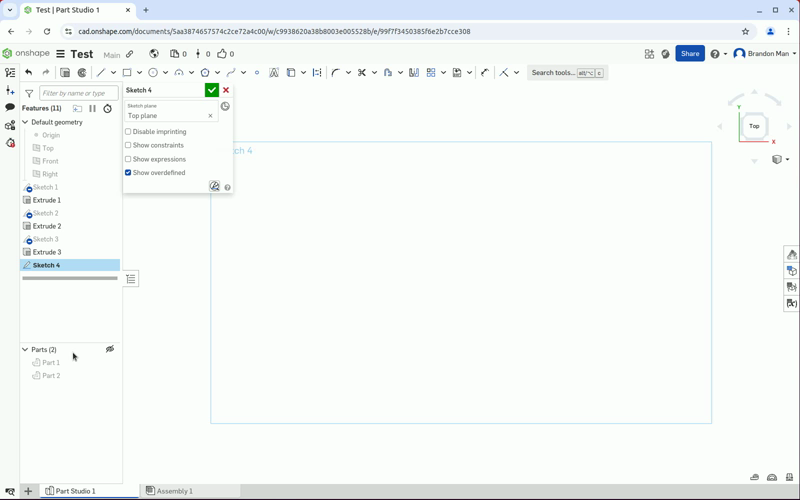
key(c)
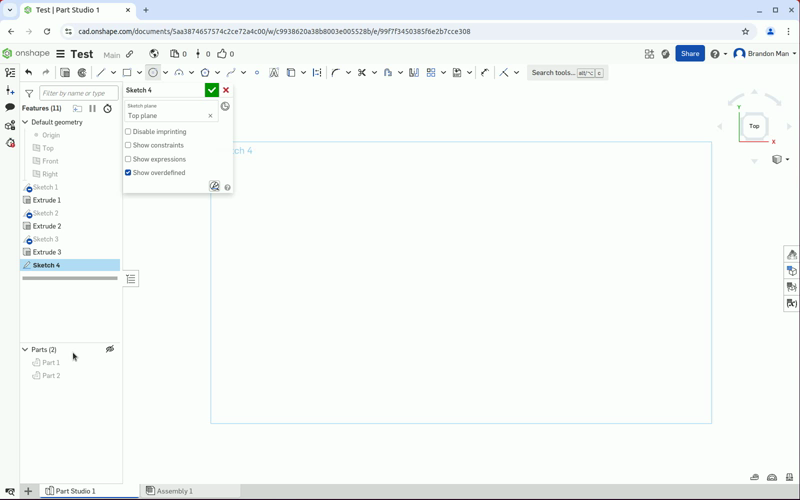
key_down(shift)
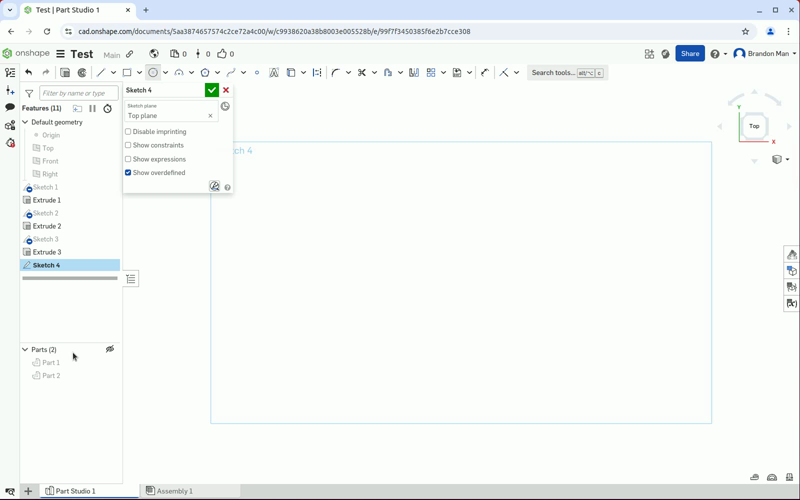
mouse_move(460, 282)
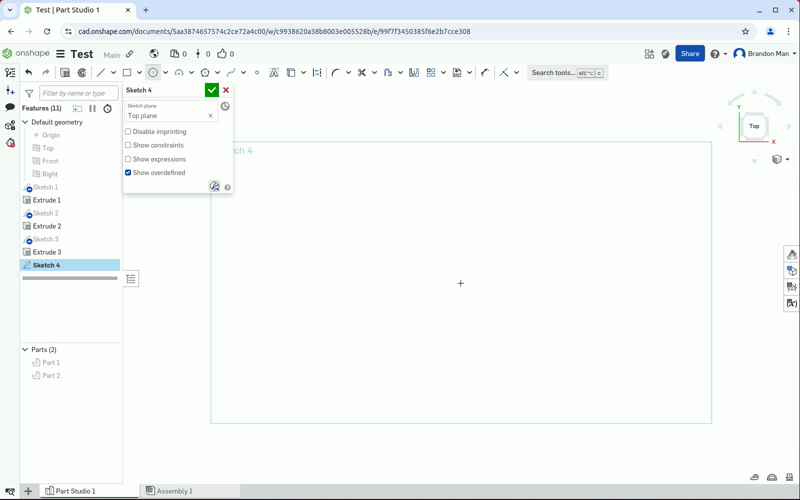
click(460, 282)
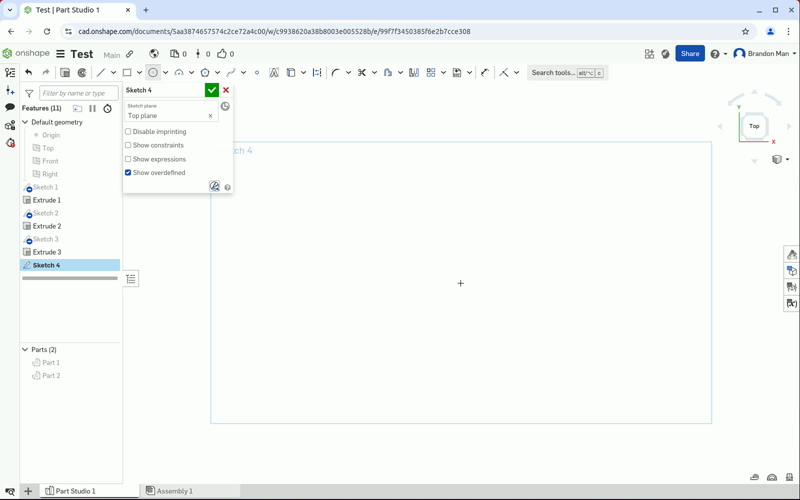
key_up(shift)
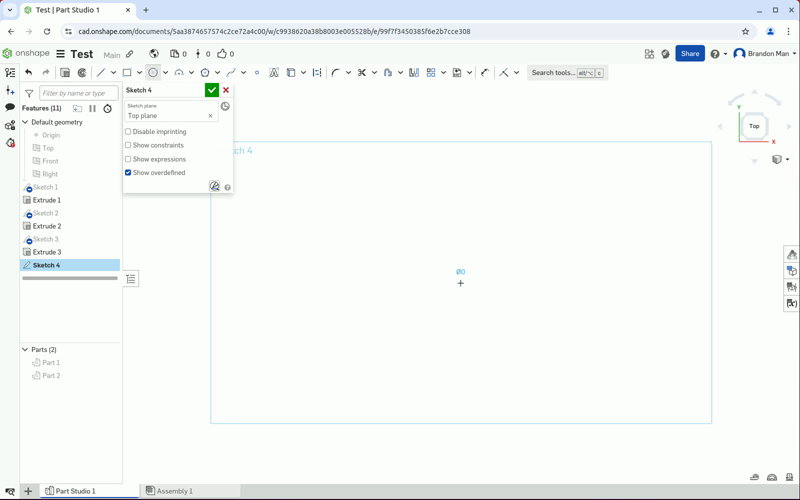
mouse_move(501, 282)
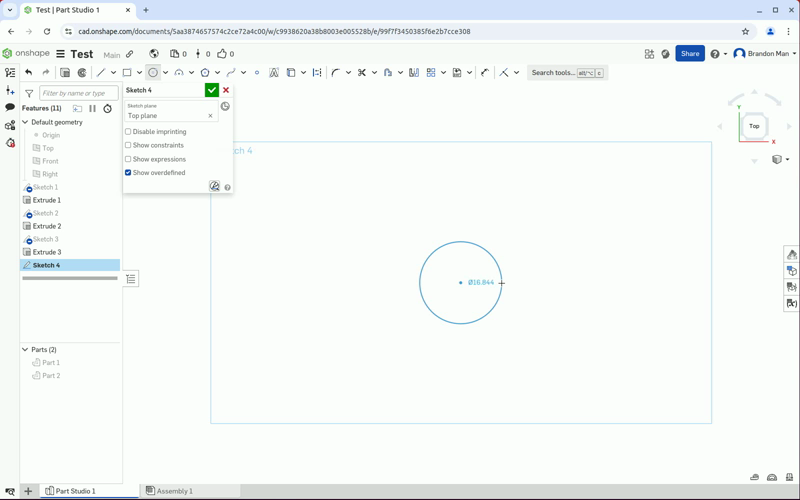
click(501, 282)
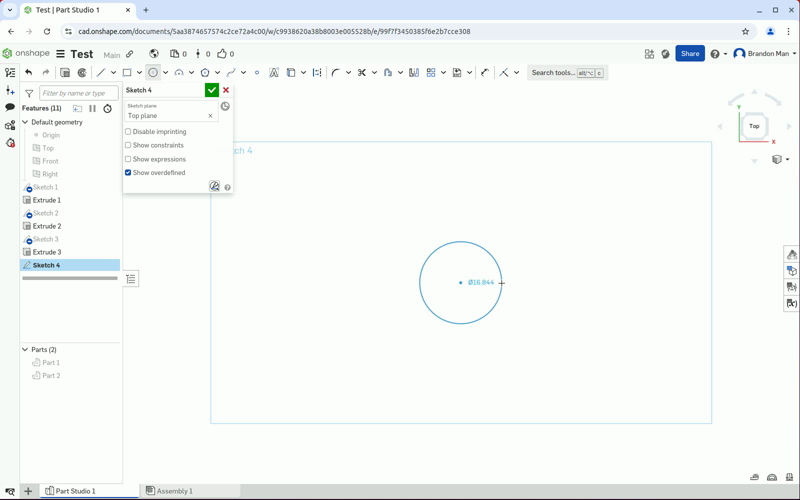
key(esc)
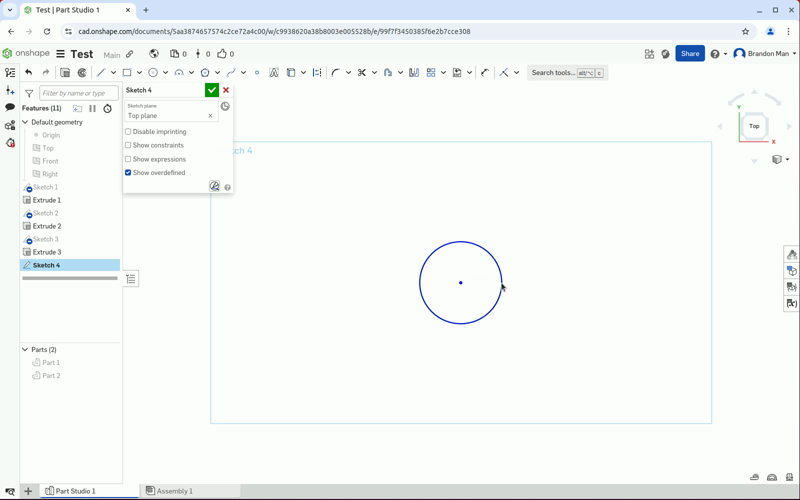
key(c)
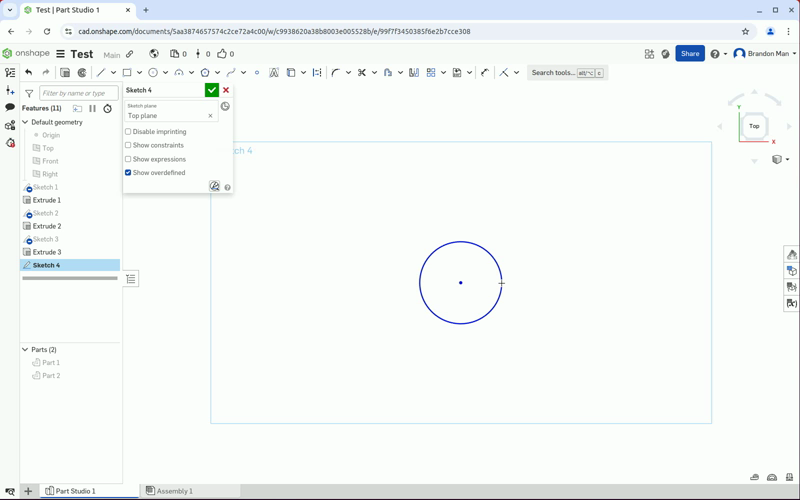
key_down(shift)
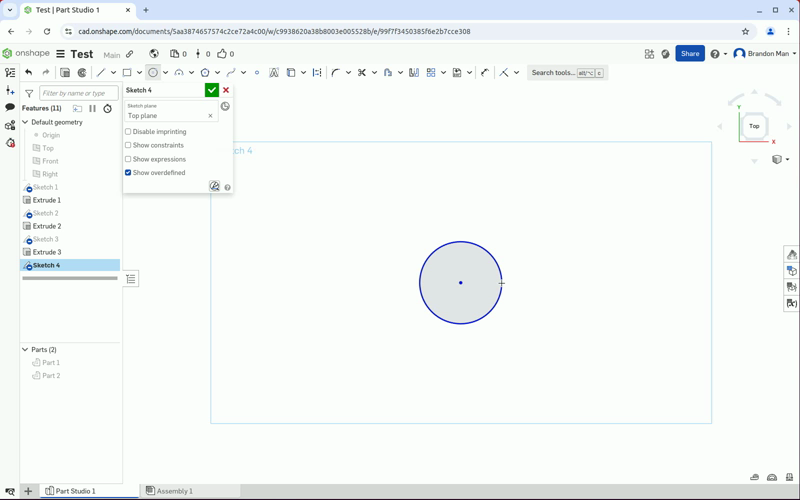
mouse_move(460, 282)
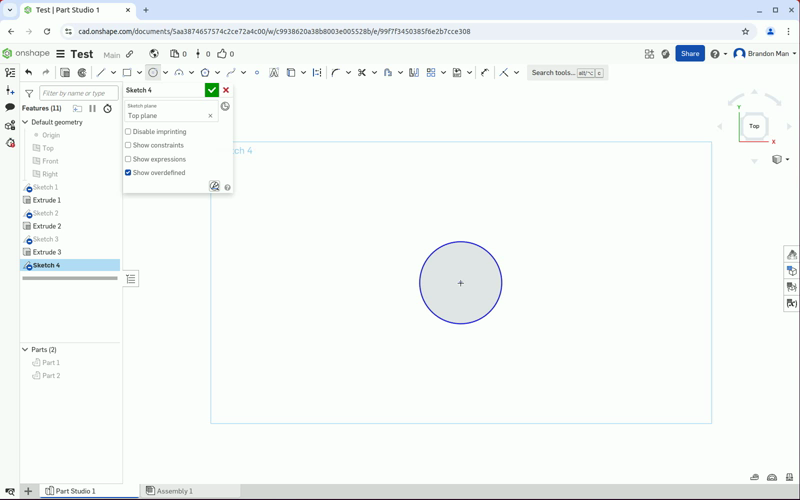
click(460, 282)
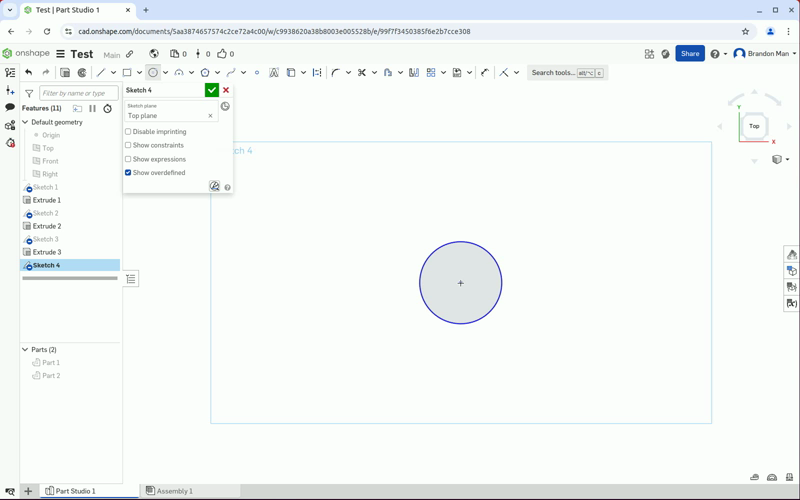
key_up(shift)
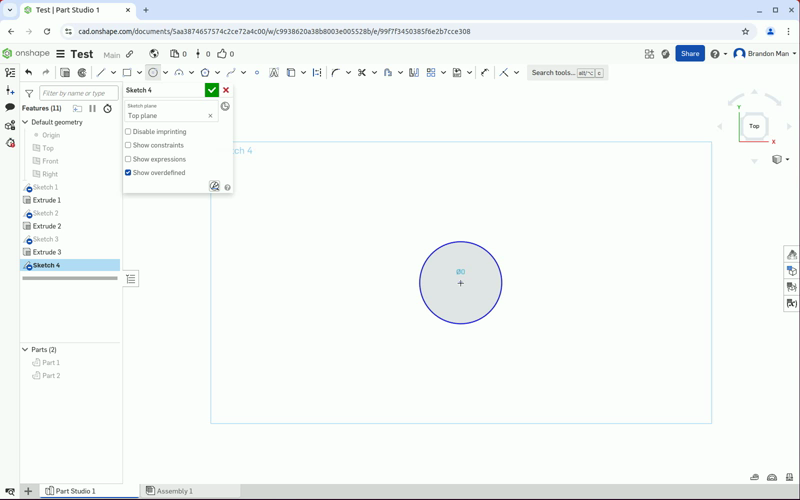
mouse_move(478, 282)
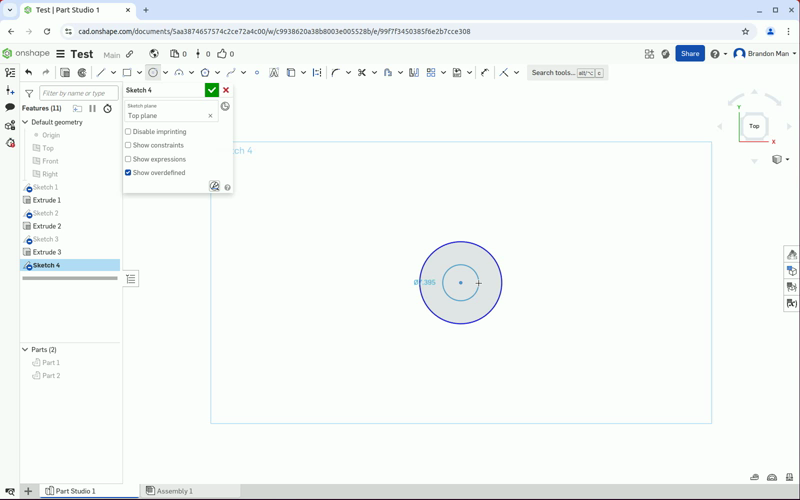
click(478, 282)
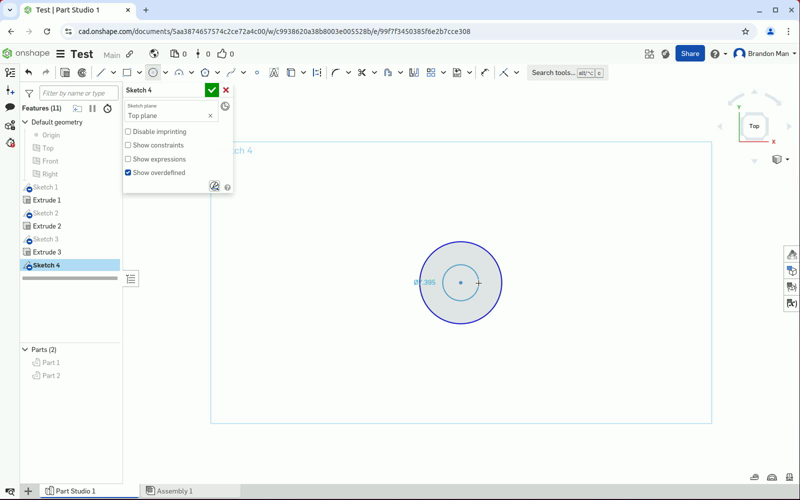
key(esc)
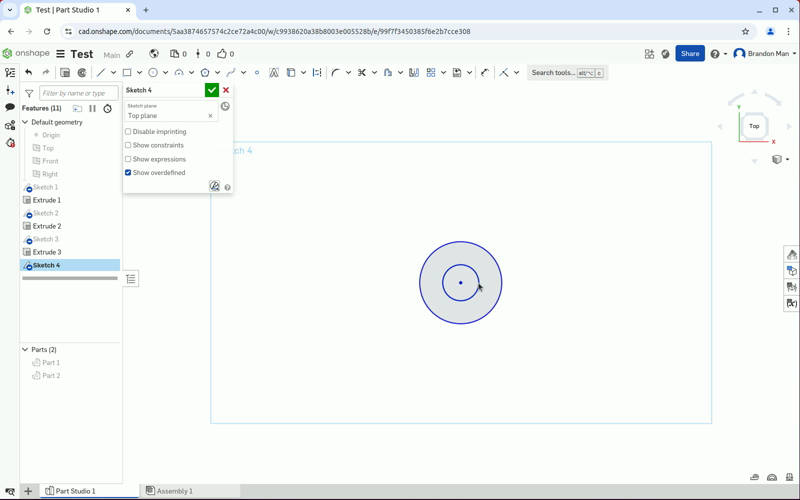
mouse_move(478, 297)
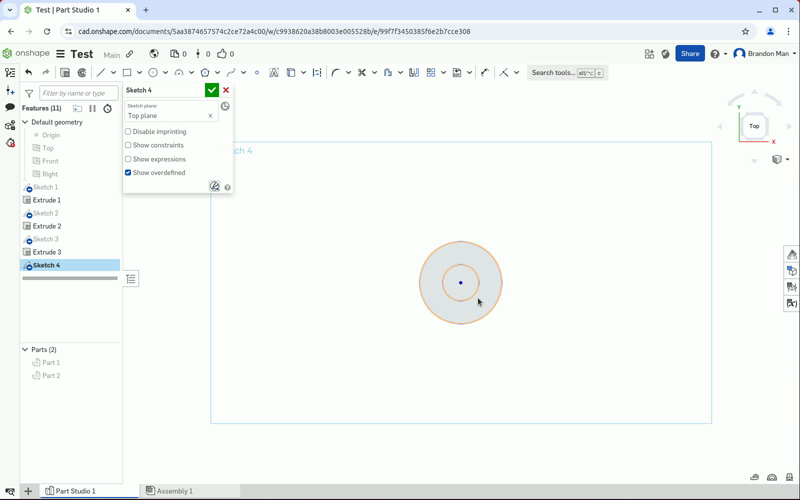
click(478, 297)
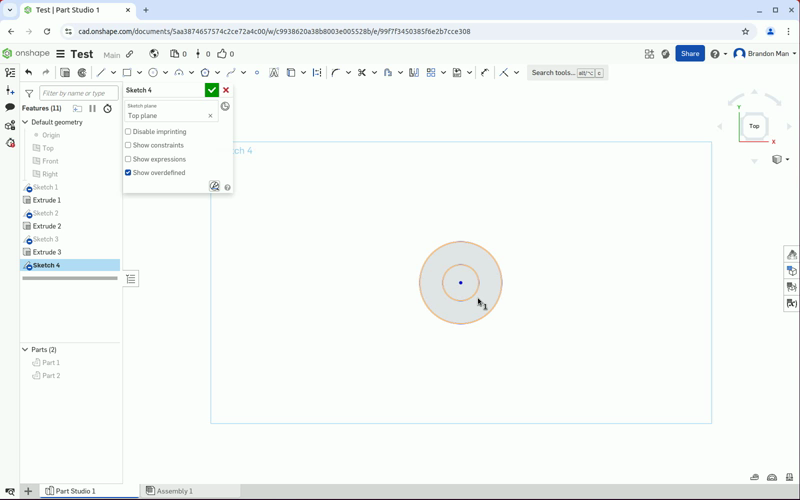
mouse_move(73, 352)
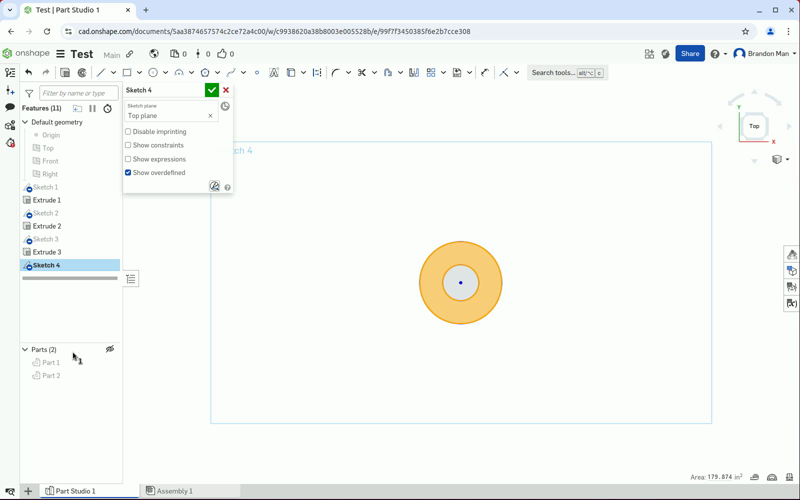
key(shift+y)
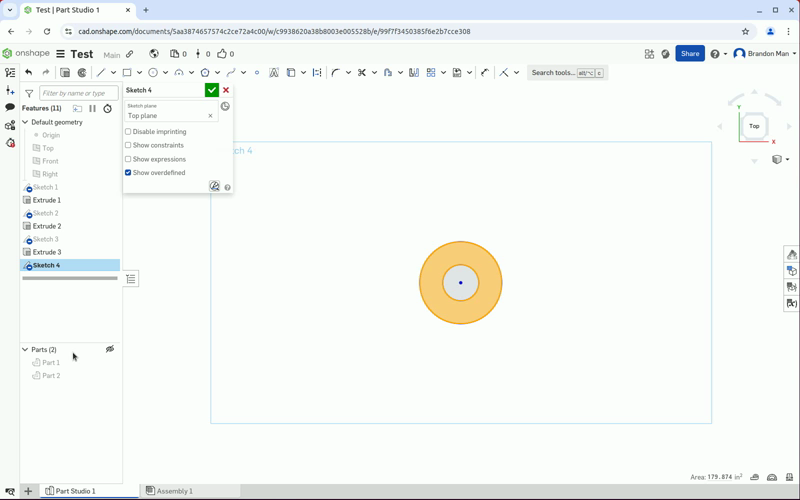
key(shift+e)
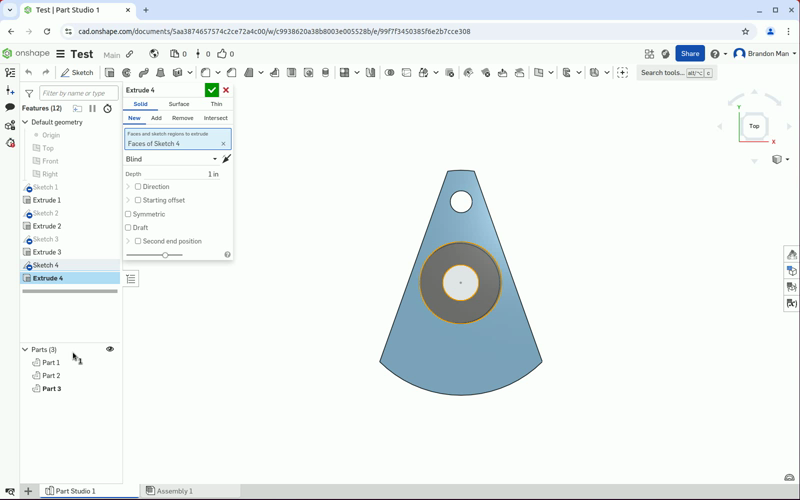
mouse_move(143, 106)
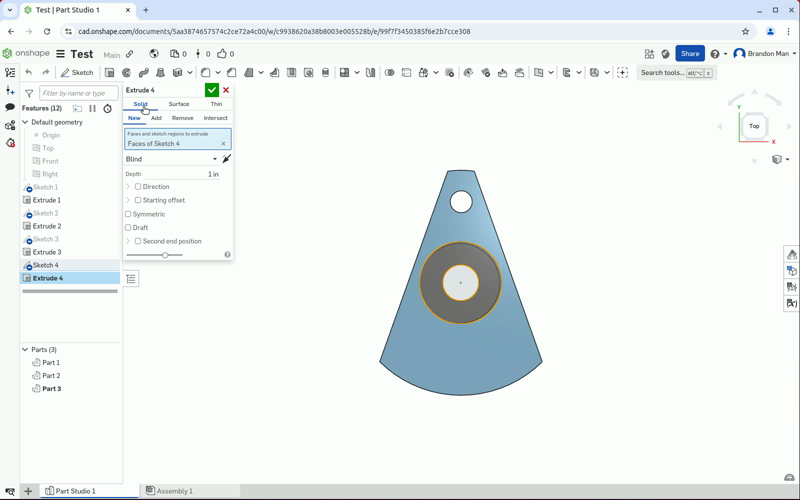
click(143, 106)
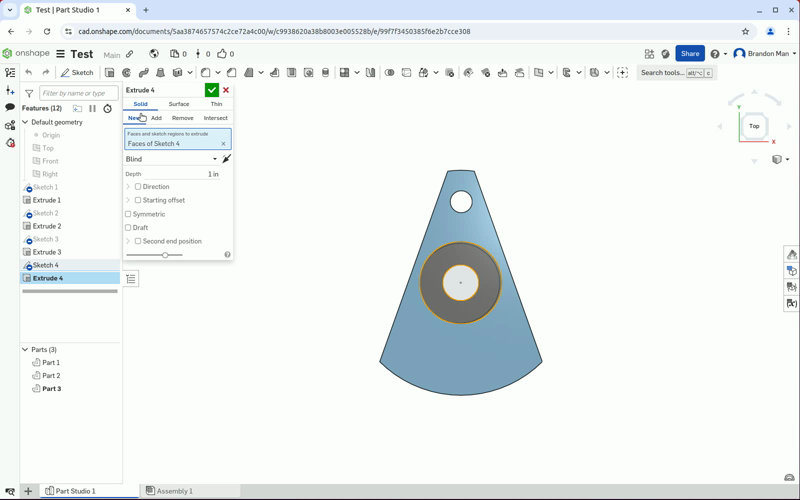
mouse_move(137, 120)
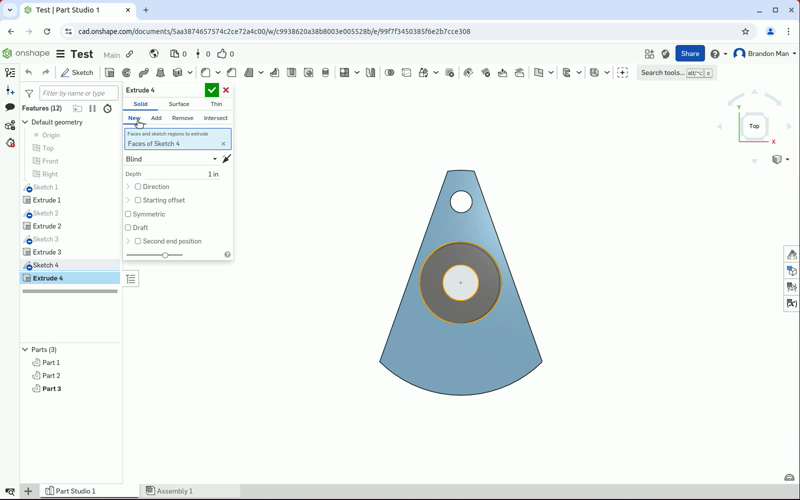
click(137, 120)
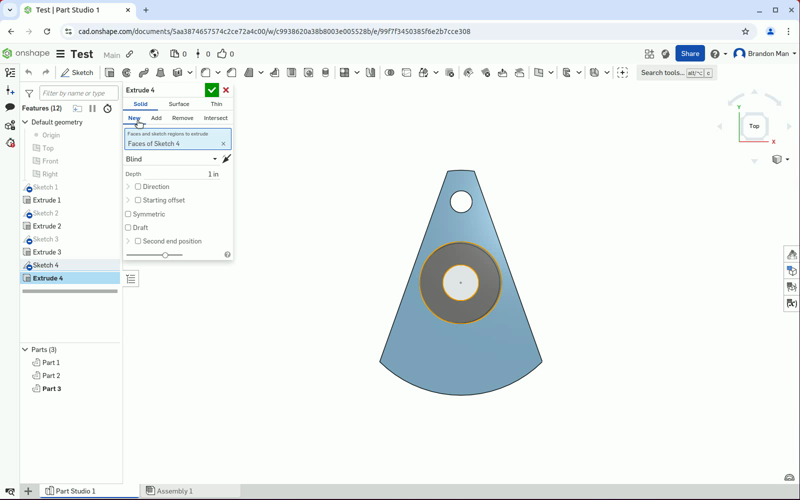
key(tab, 4)
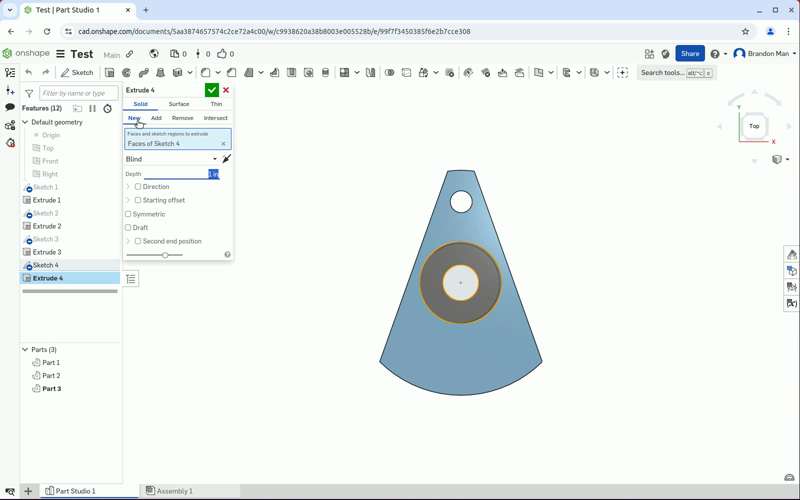
text(8.425)
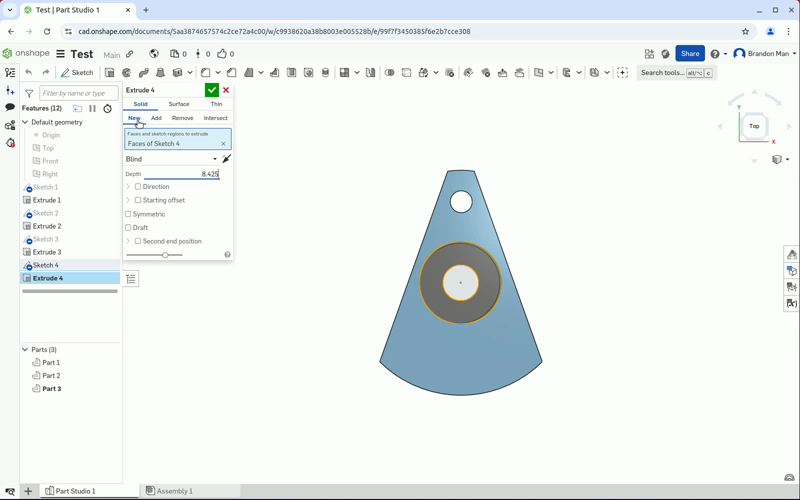
key(enter)
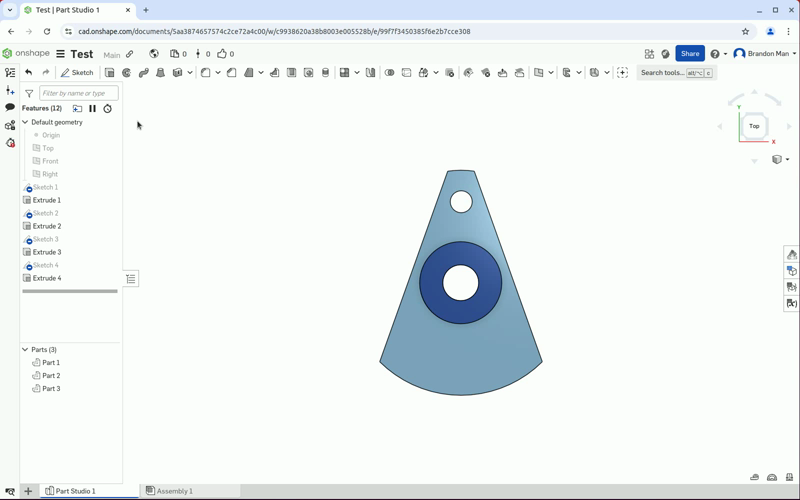
key(shift+h)
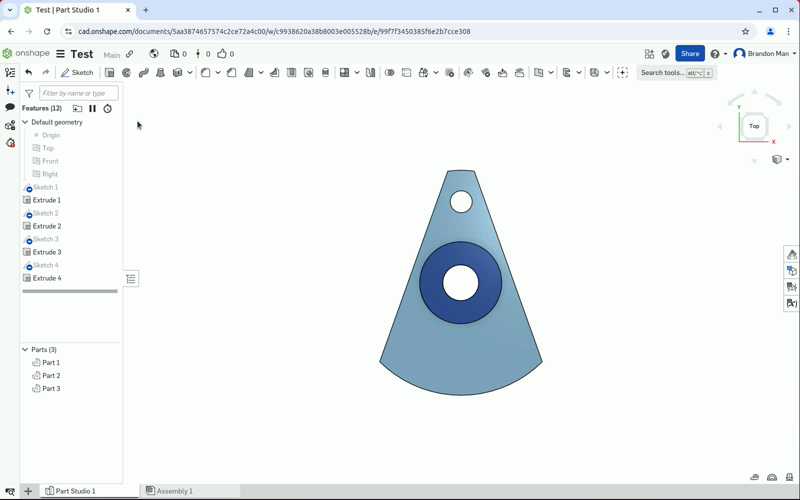
key(shift+h)
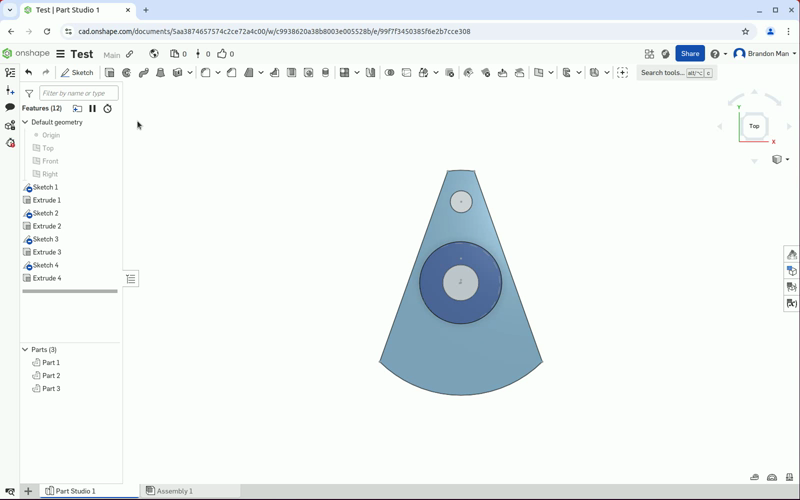
key(shift+7)
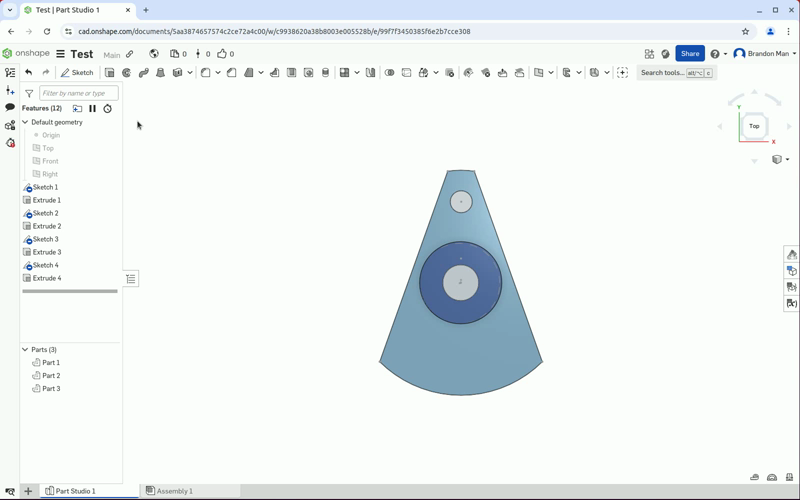
key(up, 3)
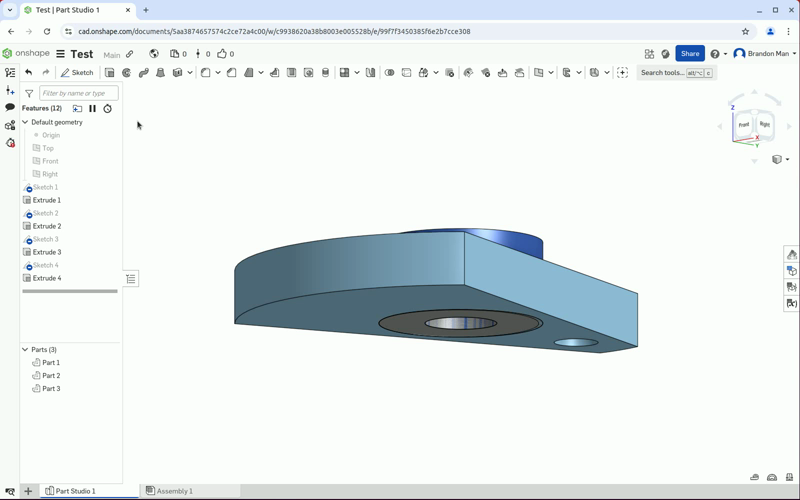
key(left, 3)
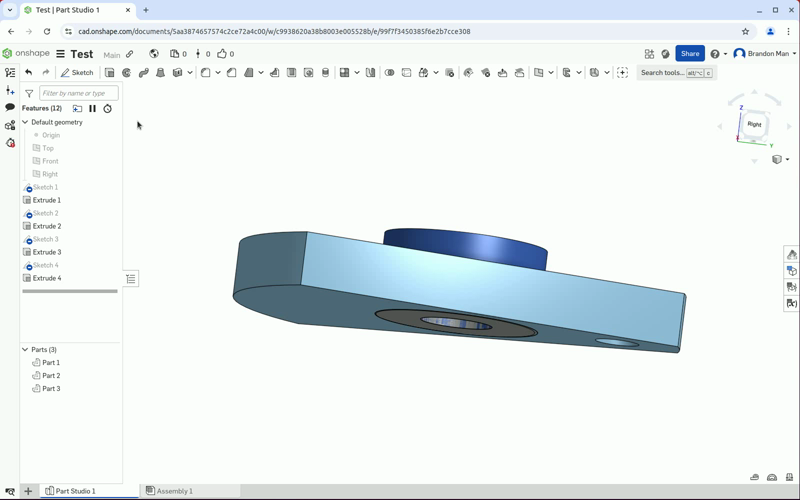
key(right, 3)
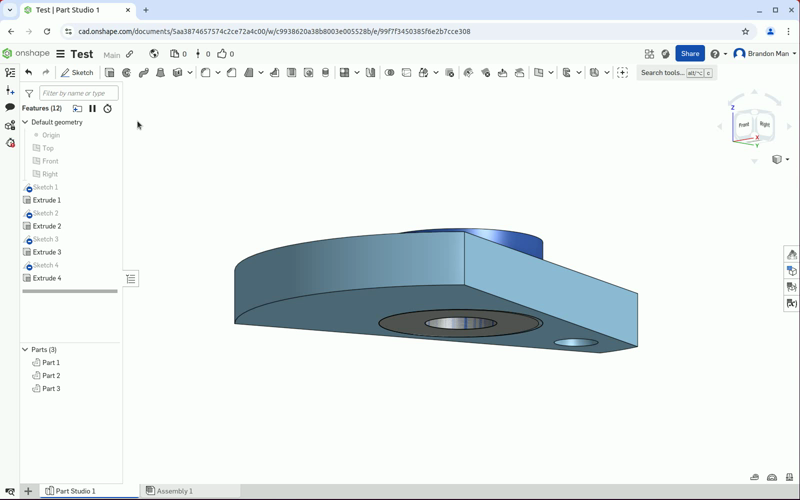
key(down, 3)
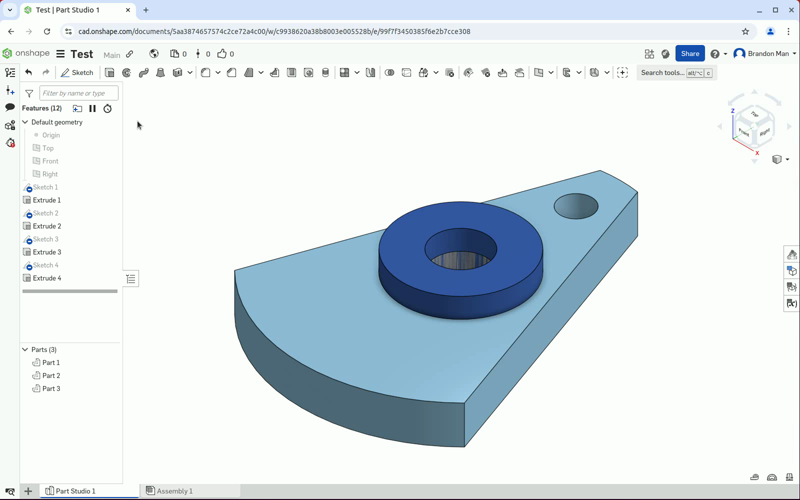
mouse_move(73, 189)
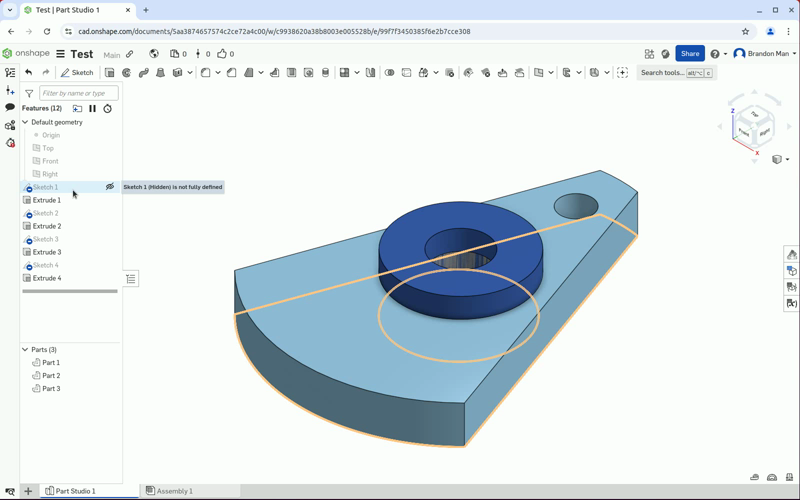
click(73, 189)